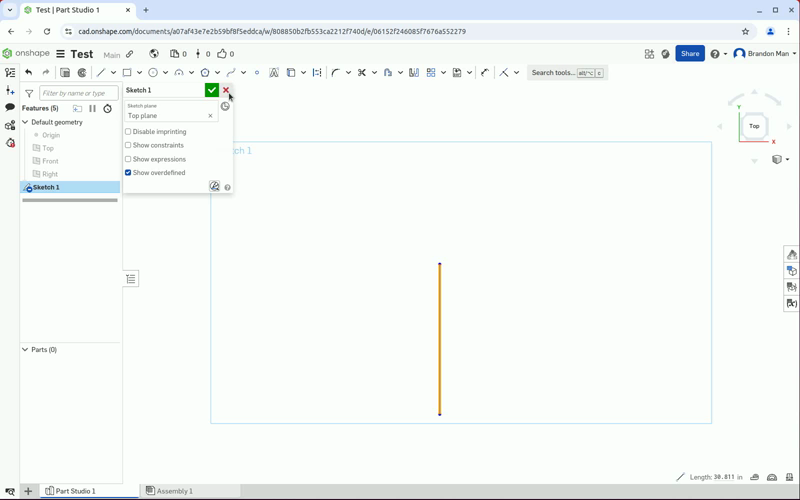
key(shift+h)
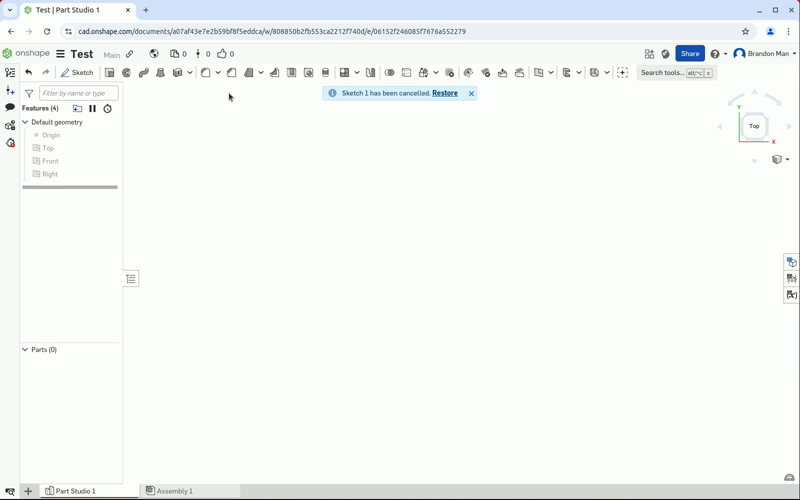
mouse_move(73, 352)
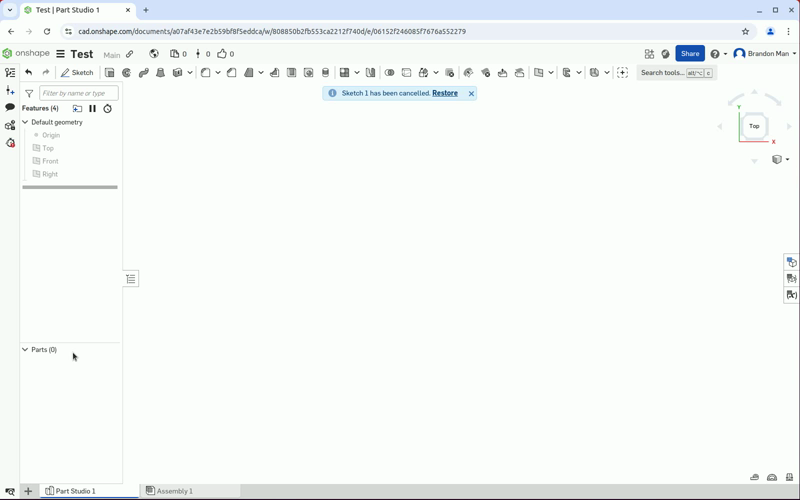
key(y)
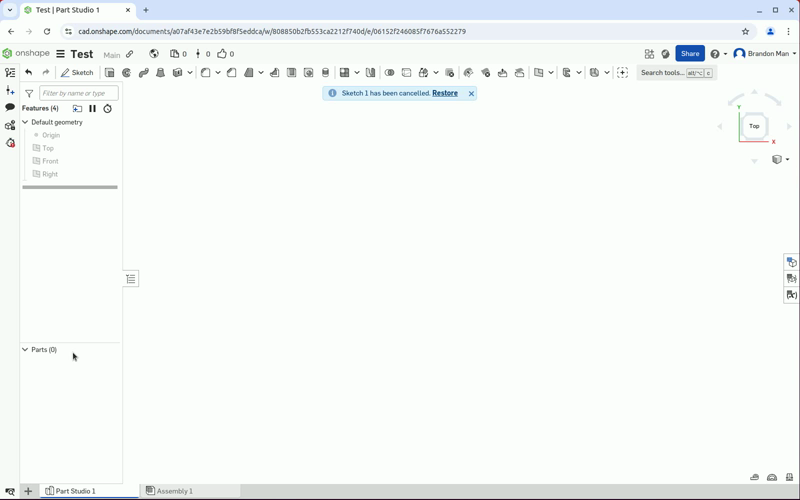
key(shift+p)
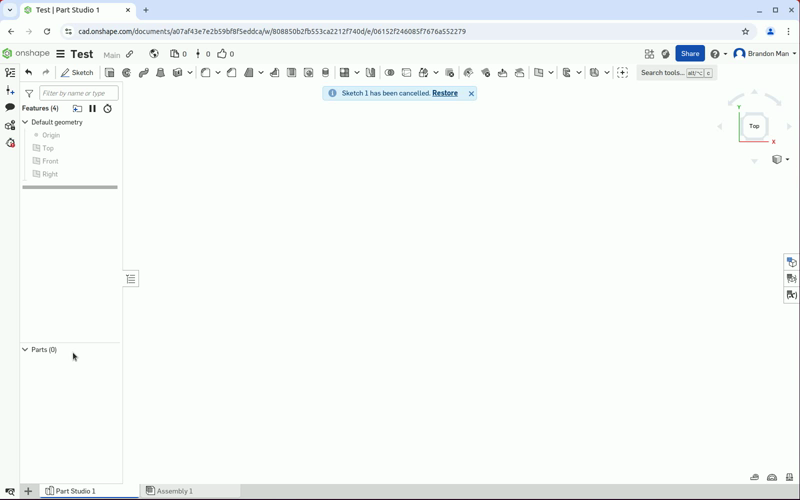
key(space)
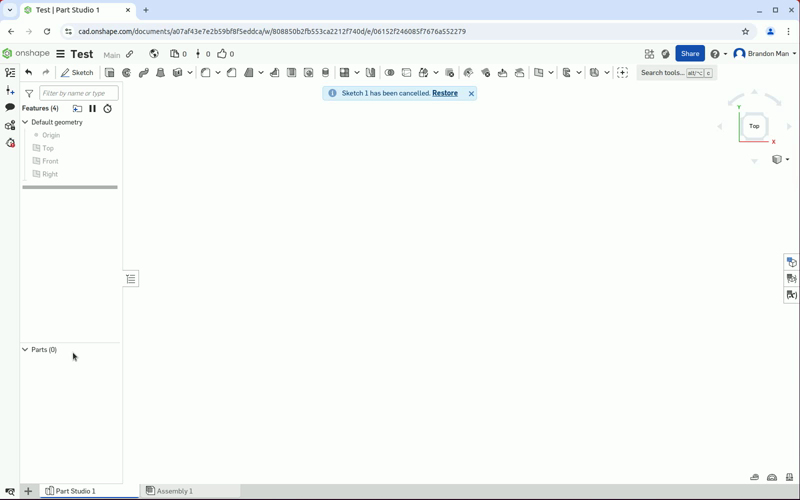
key_down(shift)
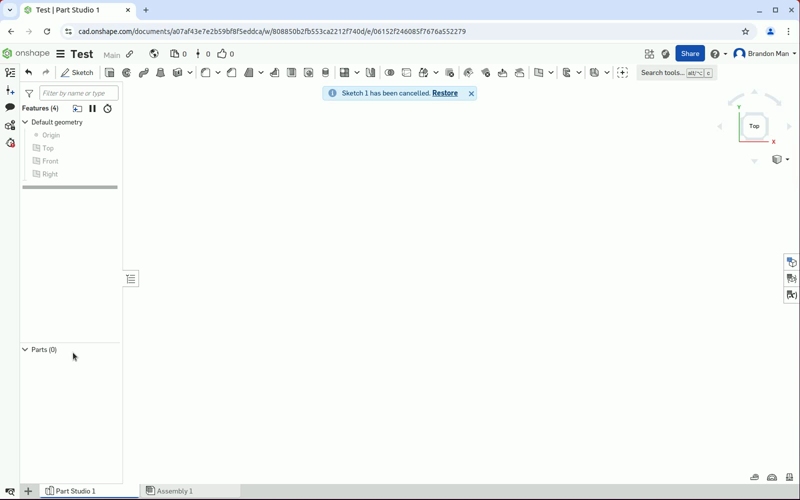
key(up)
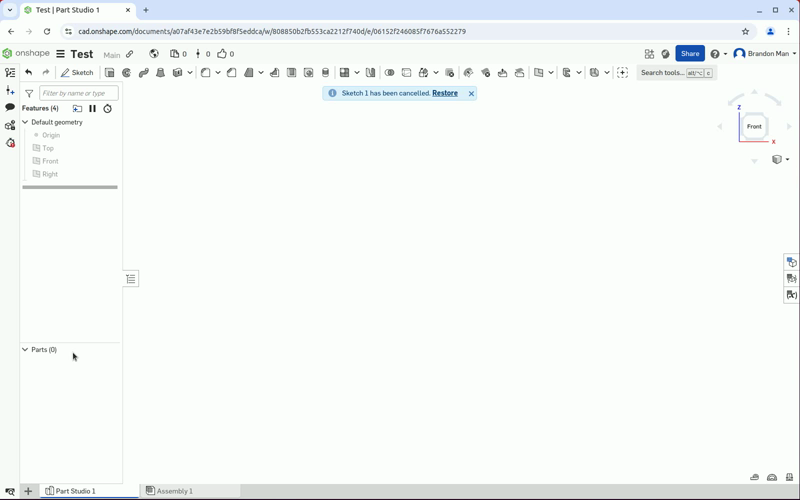
key_up(shift)
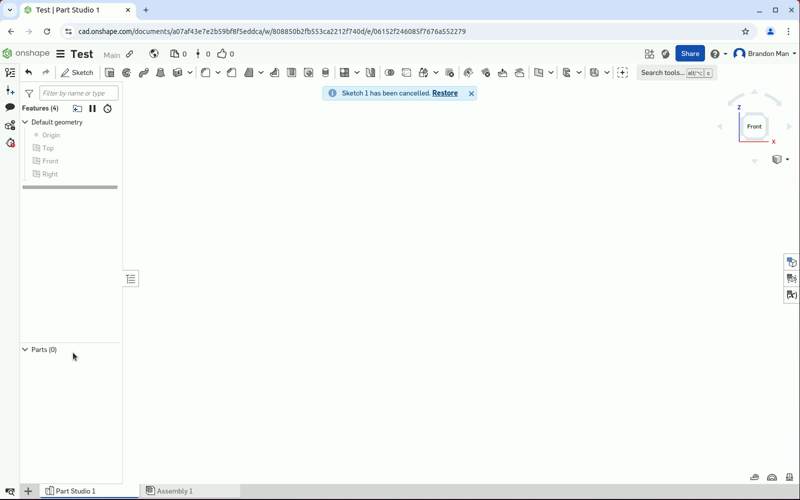
mouse_move(73, 352)
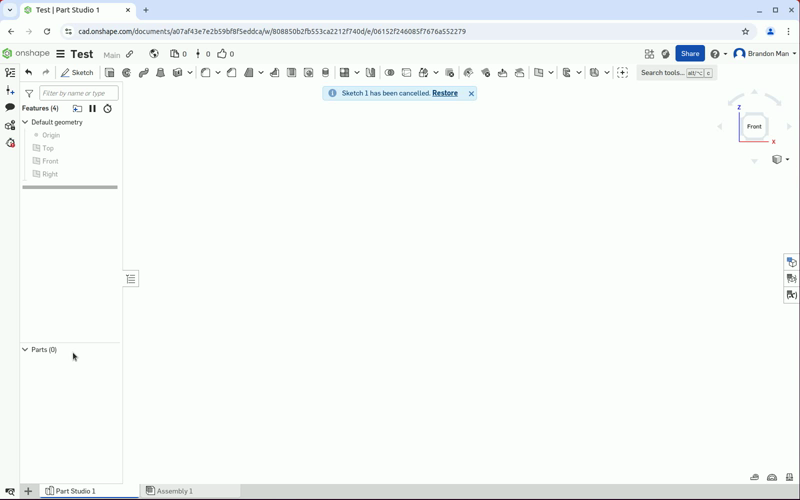
key(shift+y)
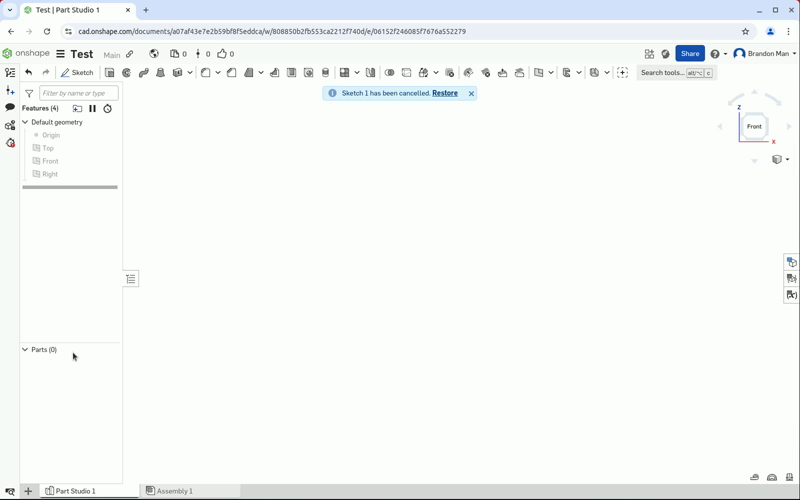
key(shift+s)
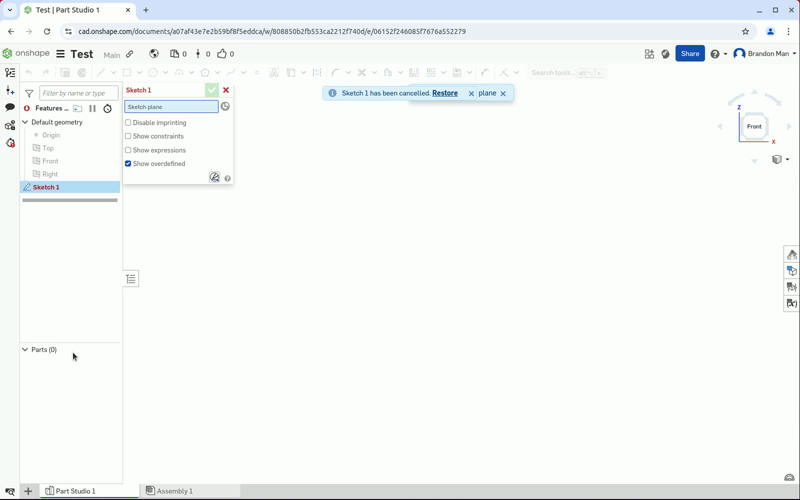
mouse_move(73, 163)
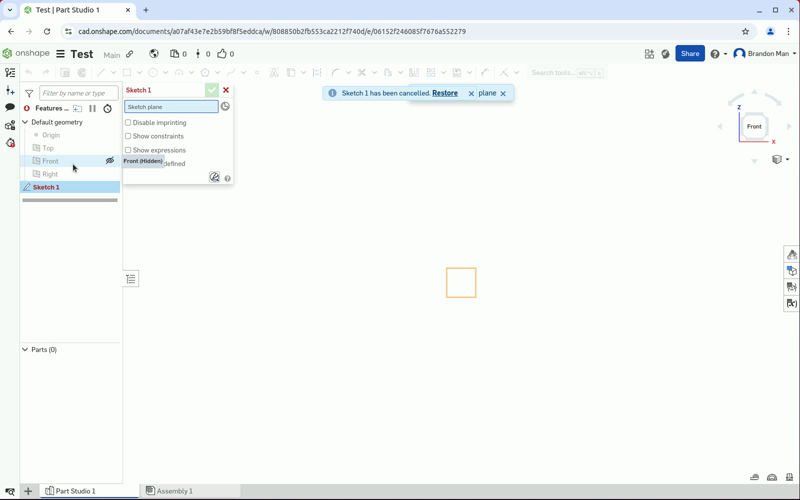
click(73, 163)
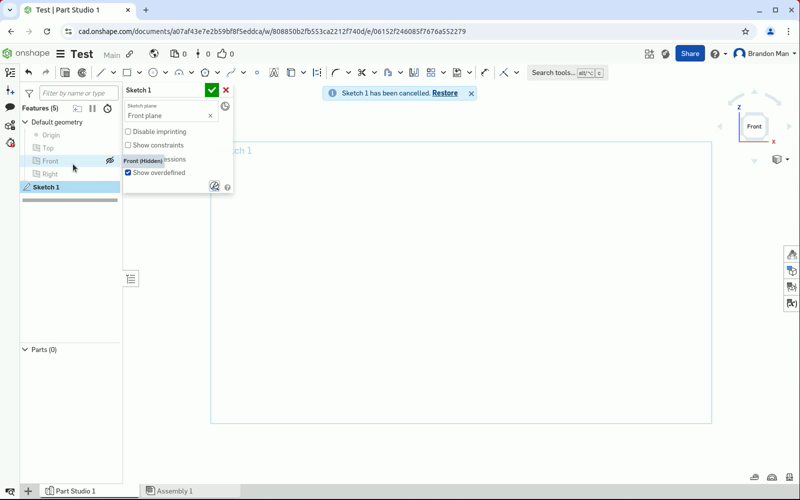
mouse_move(73, 352)
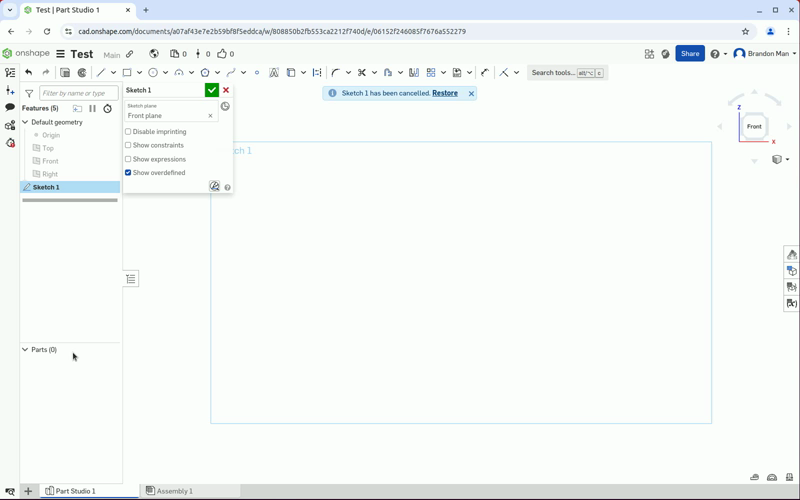
key(y)
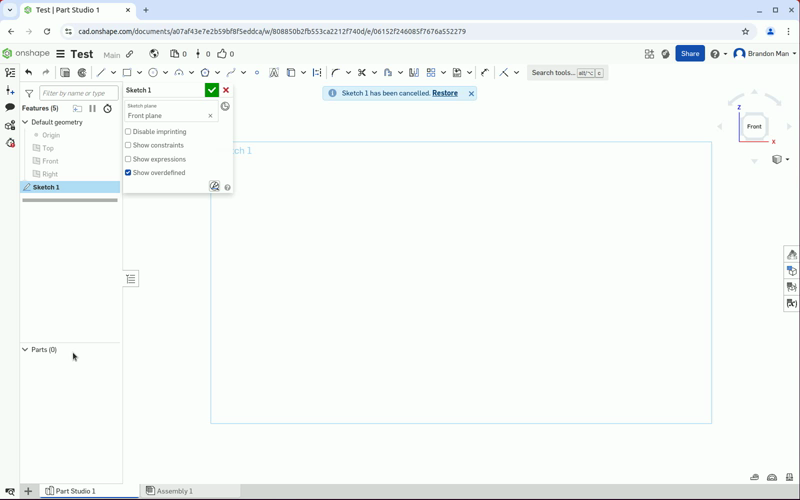
key(l)
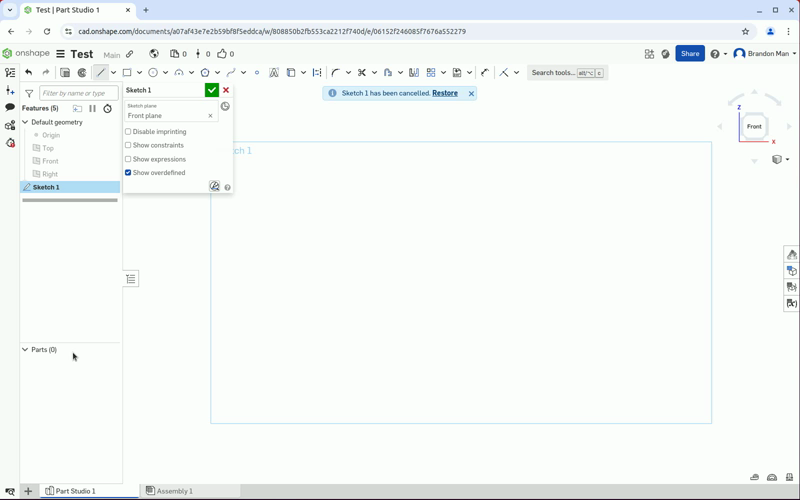
key_down(shift)
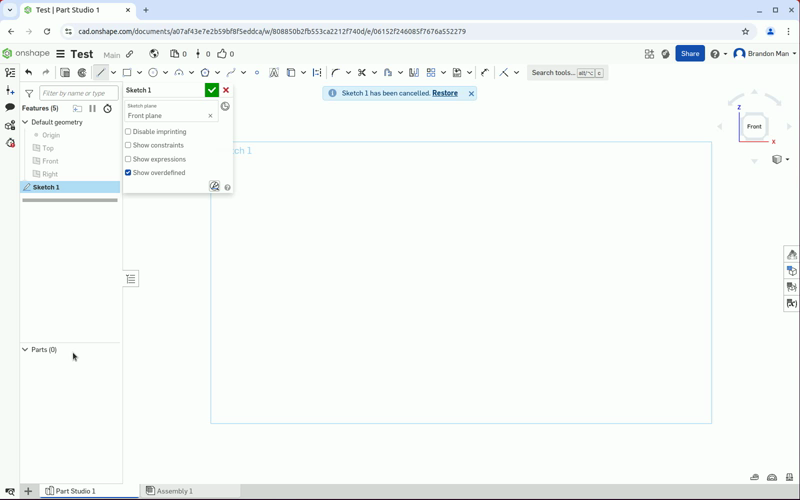
mouse_move(348, 346)
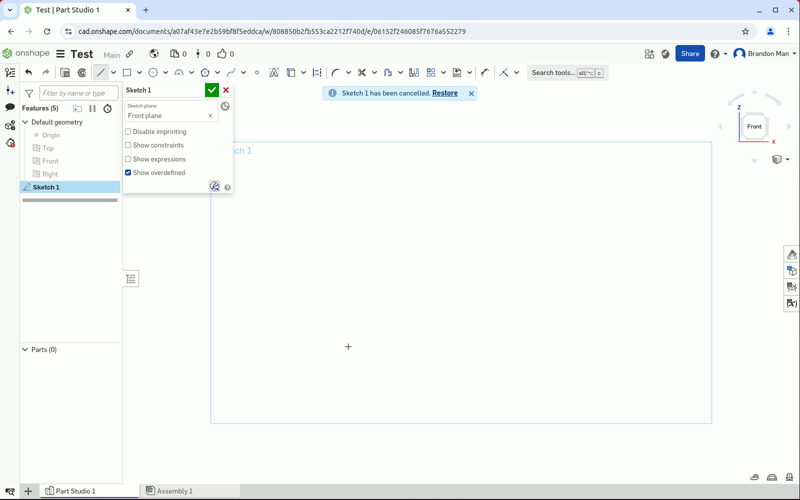
click(348, 346)
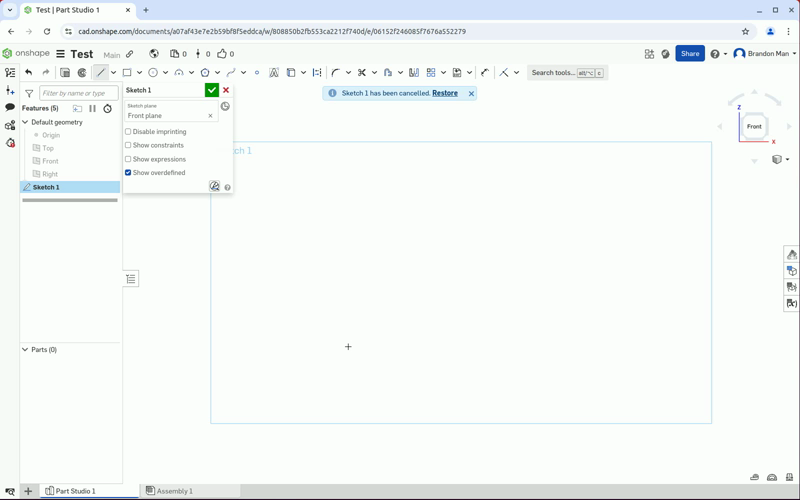
key_up(shift)
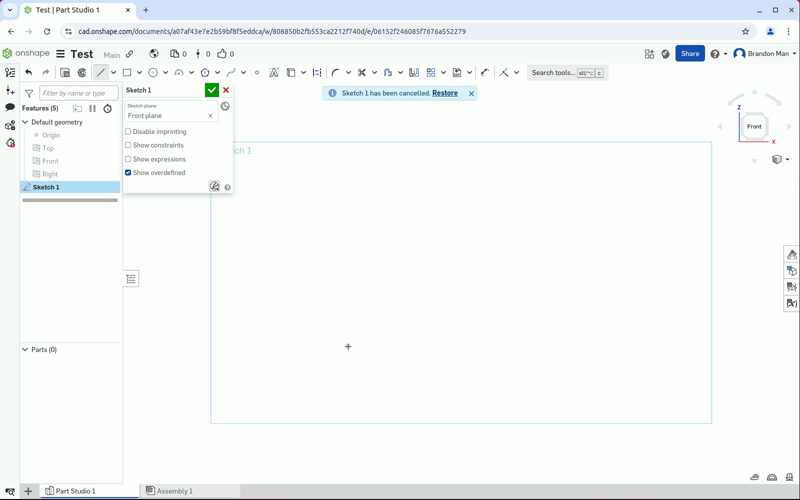
key_down(shift)
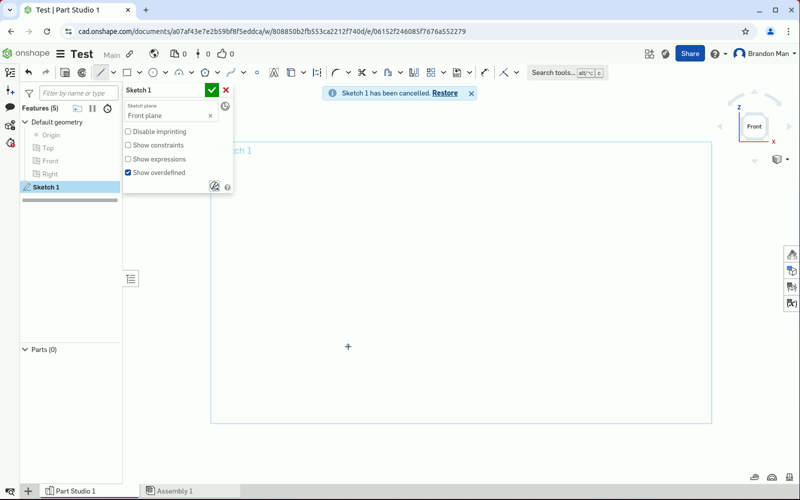
mouse_move(570, 346)
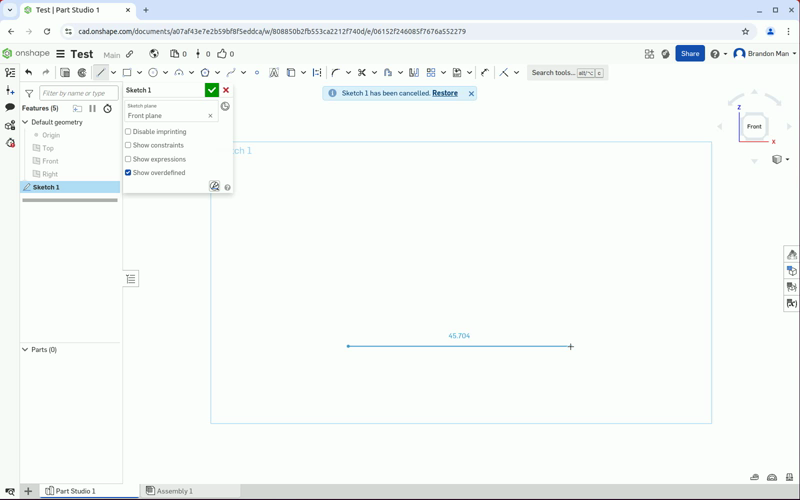
click(570, 346)
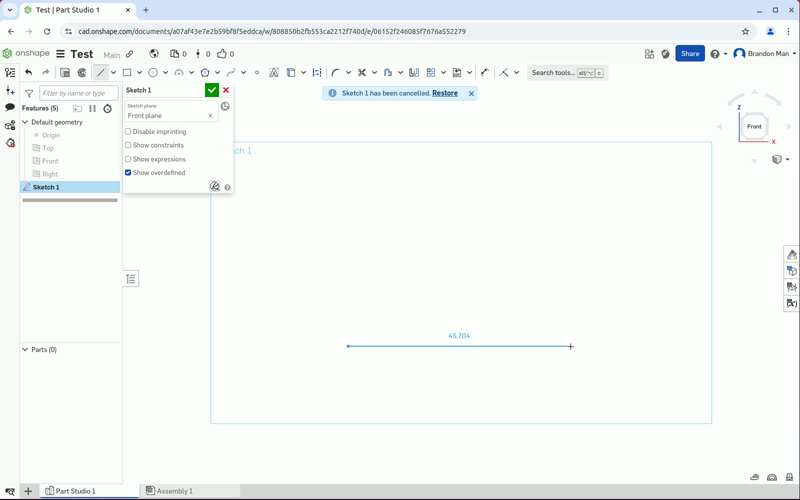
key_up(shift)
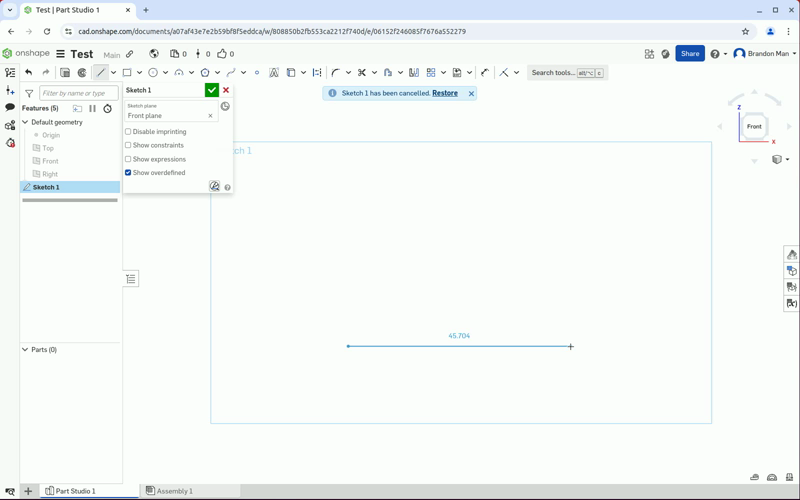
key_down(shift)
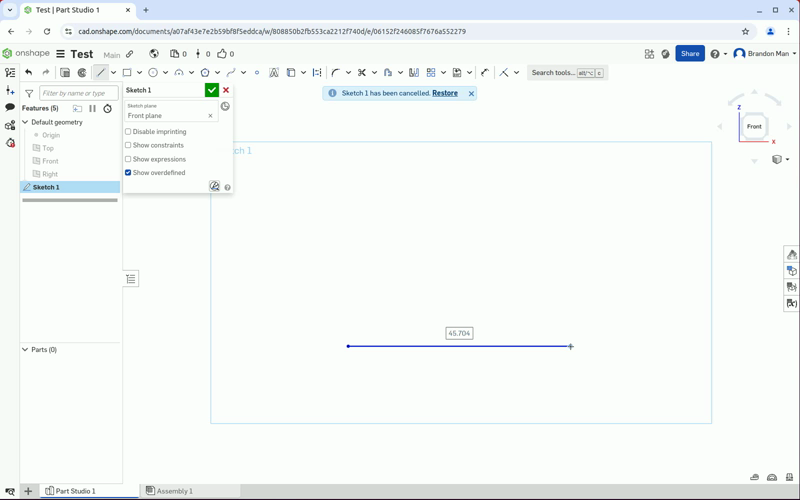
mouse_move(570, 224)
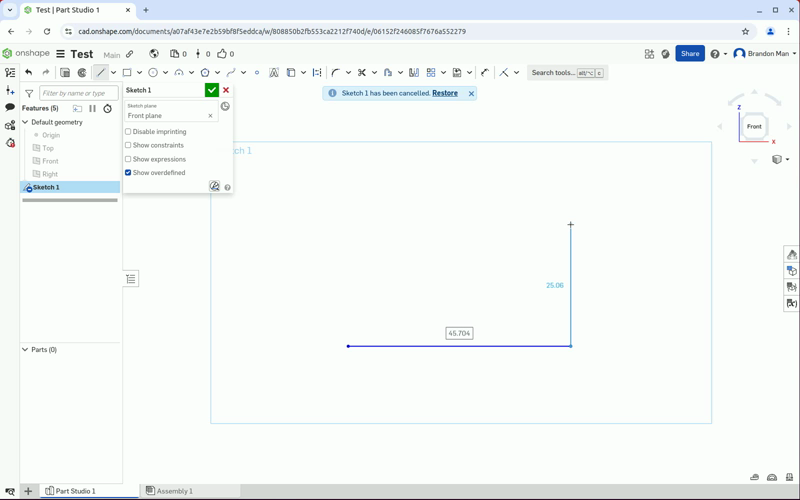
click(570, 224)
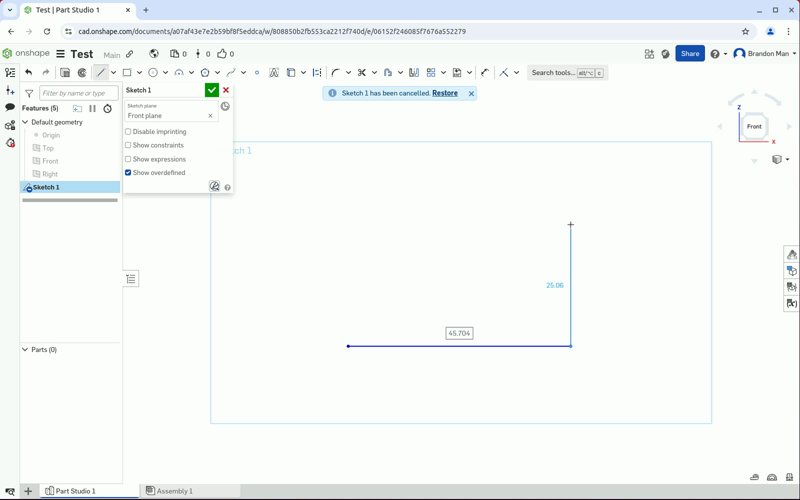
key_up(shift)
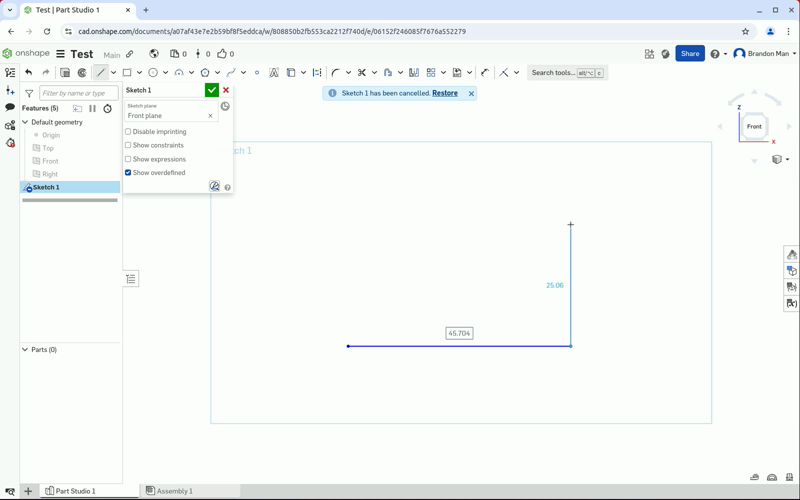
key_down(shift)
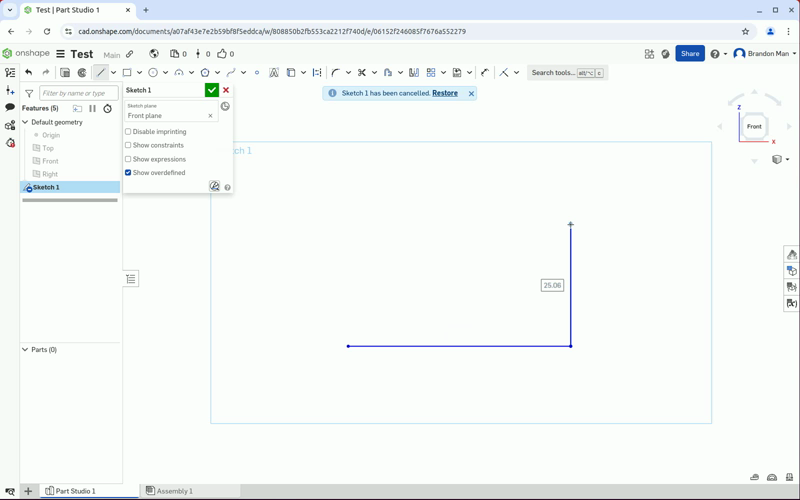
mouse_move(348, 224)
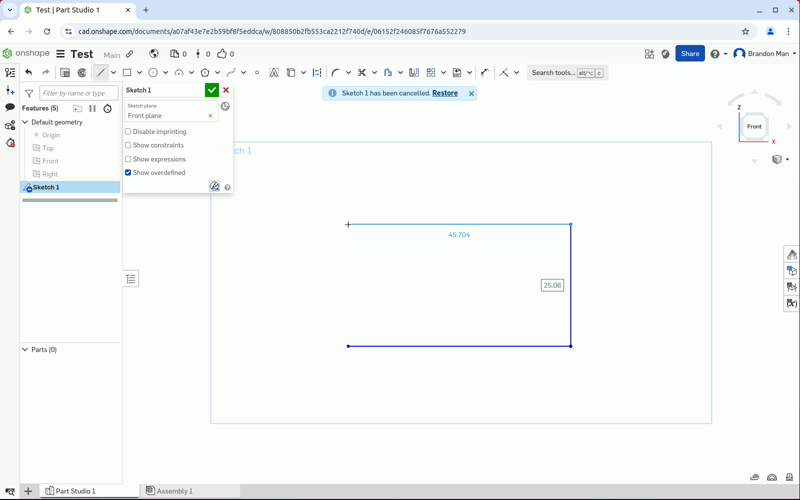
click(348, 224)
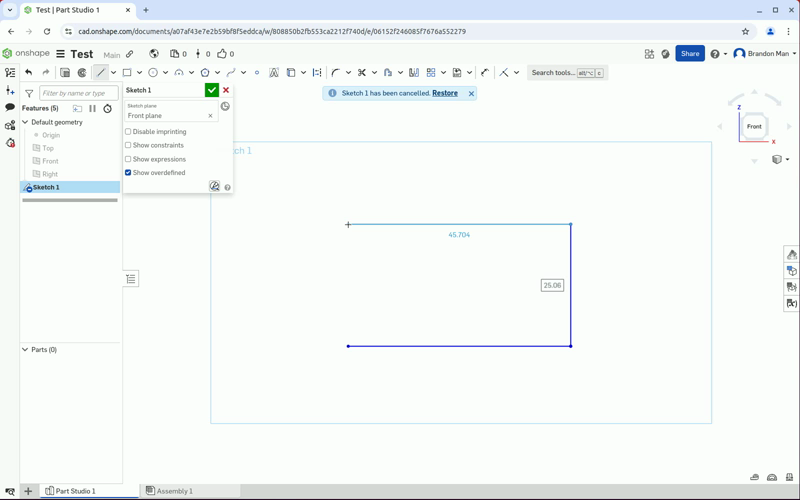
key_up(shift)
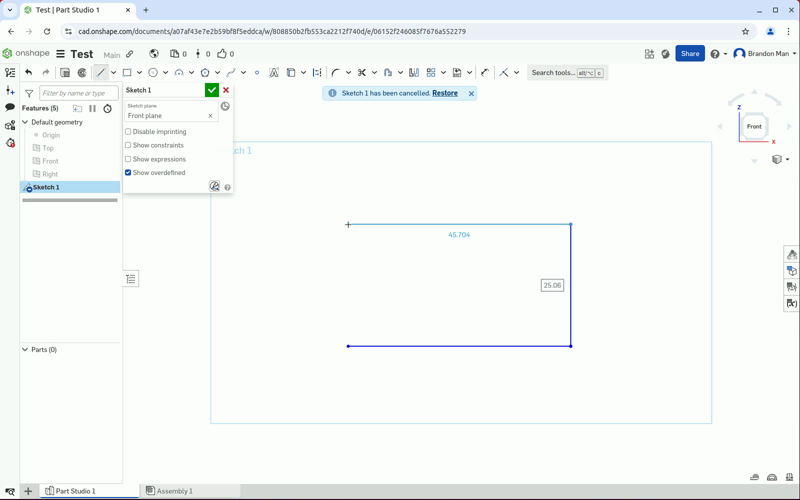
key_down(shift)
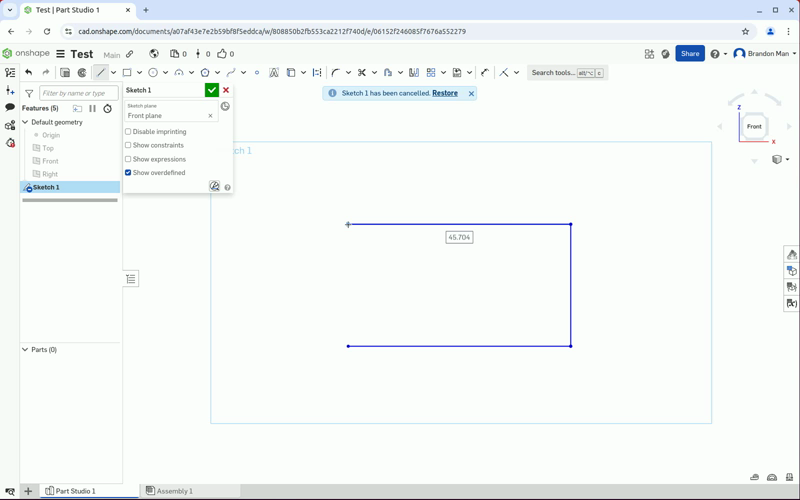
mouse_move(348, 346)
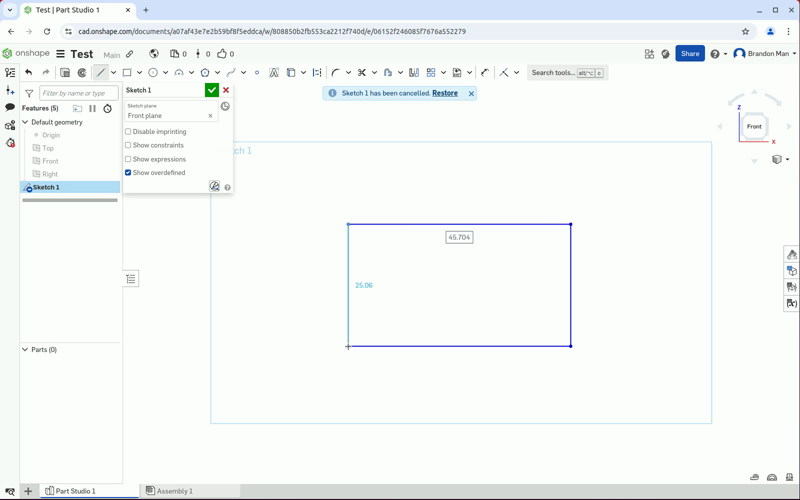
key_up(shift)
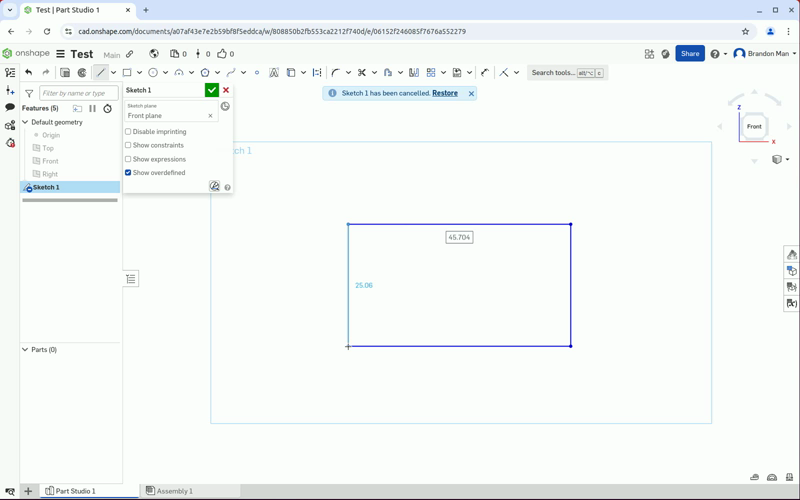
click(348, 346)
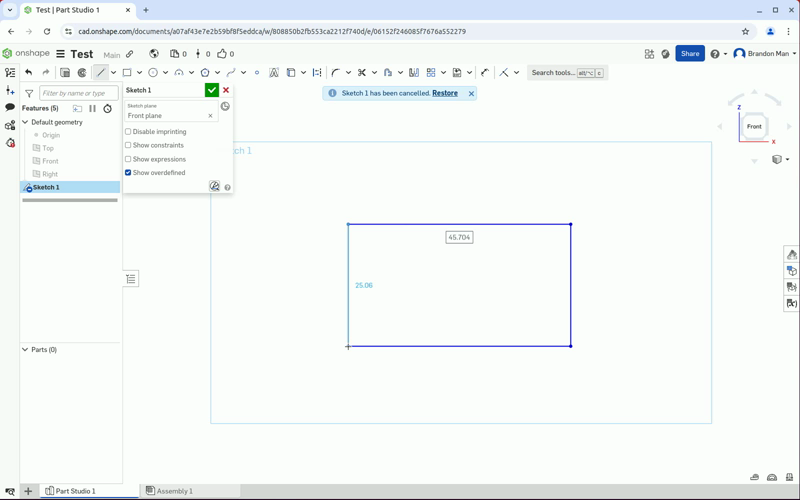
key(esc)
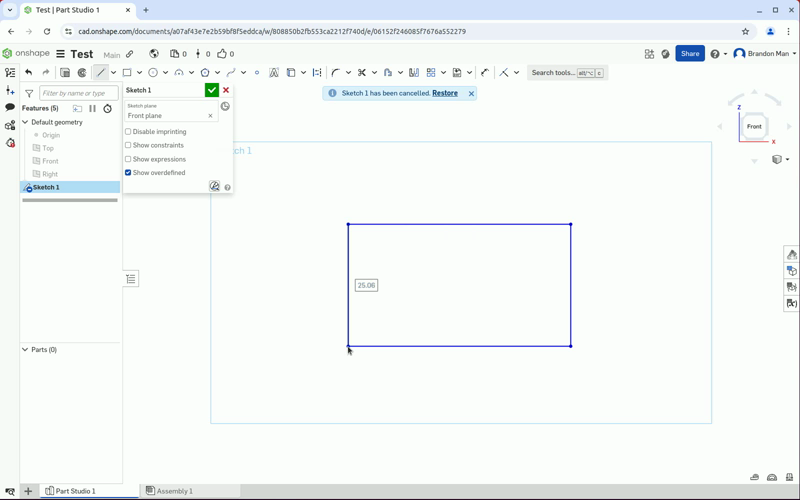
key(c)
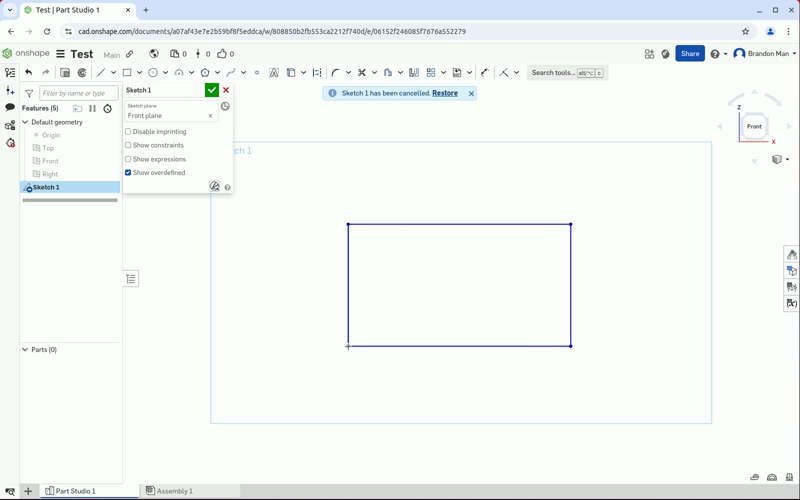
key_down(shift)
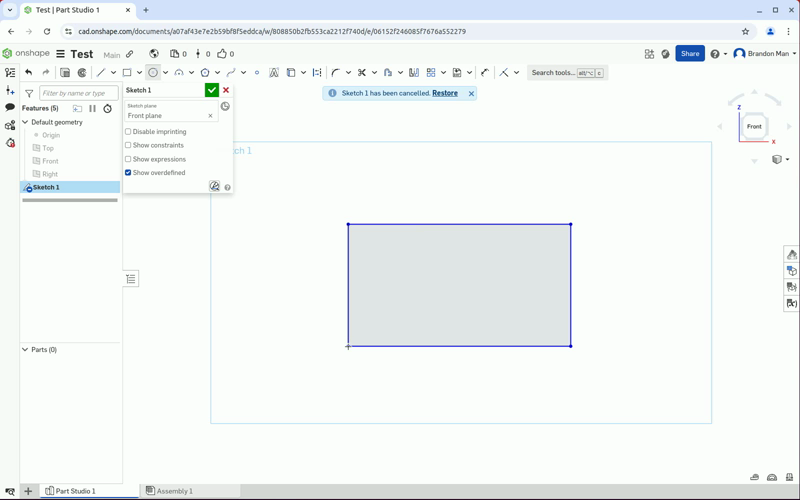
mouse_move(390, 282)
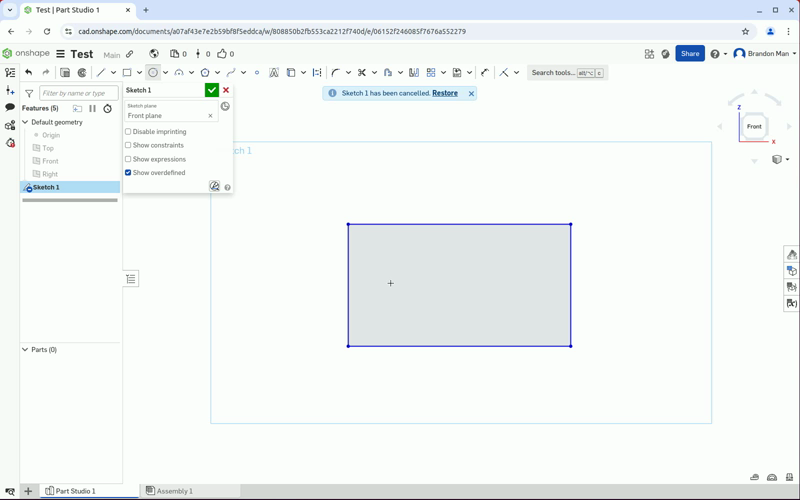
click(390, 282)
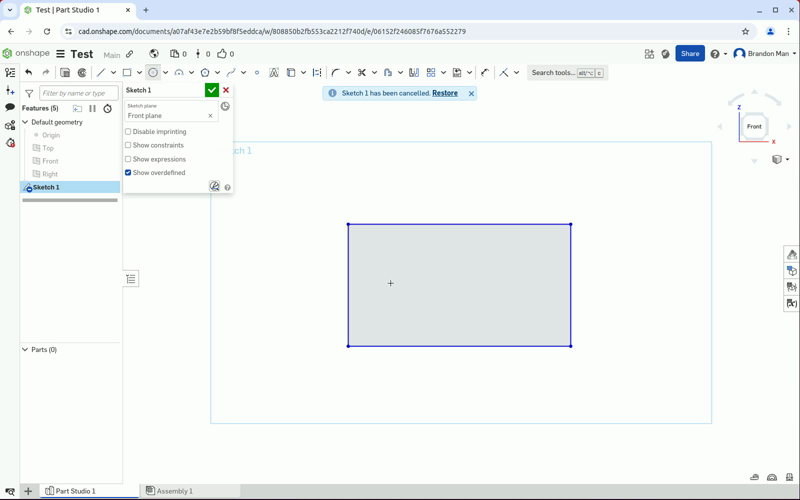
key_up(shift)
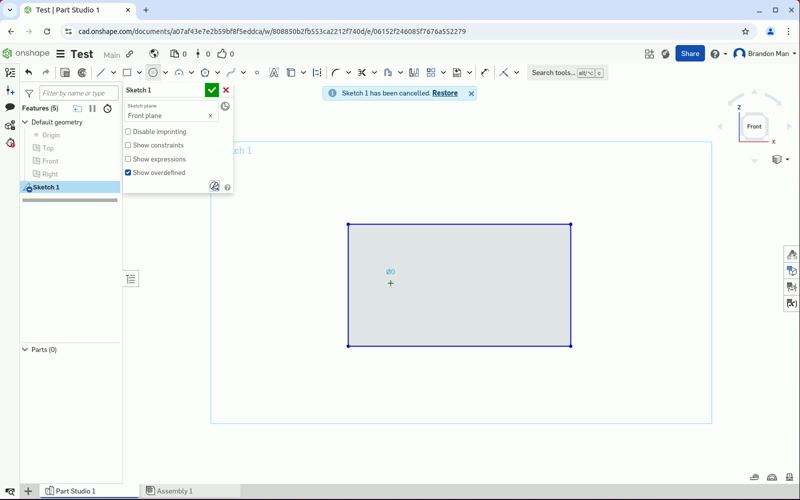
mouse_move(411, 282)
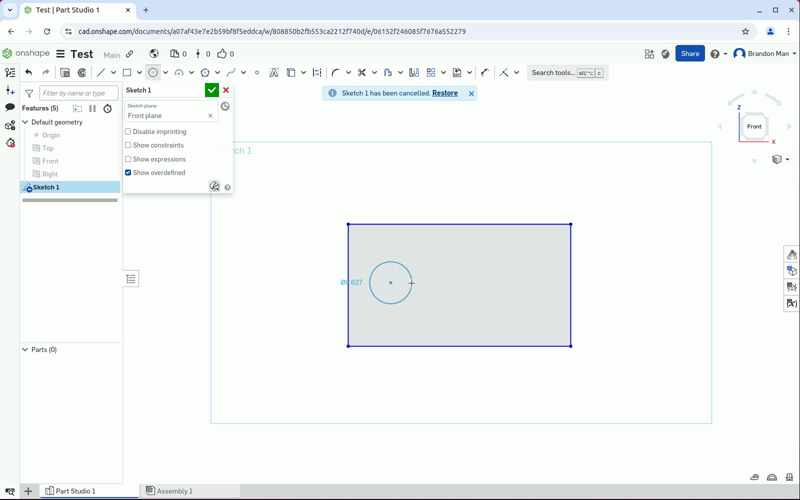
click(411, 282)
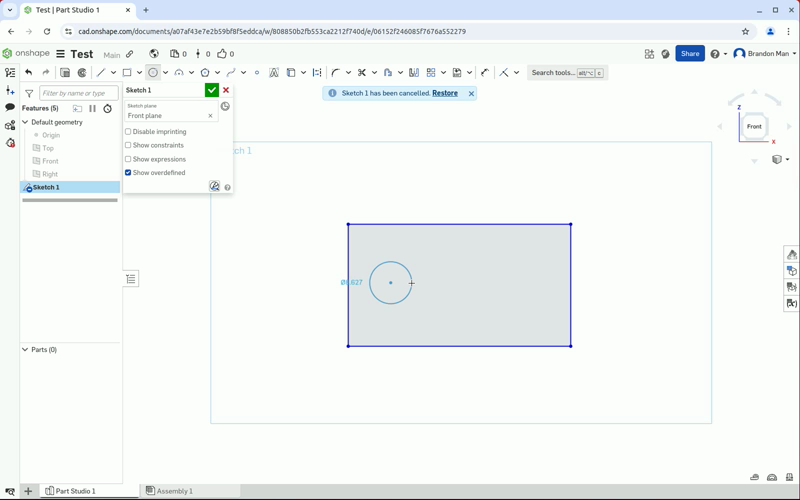
key(esc)
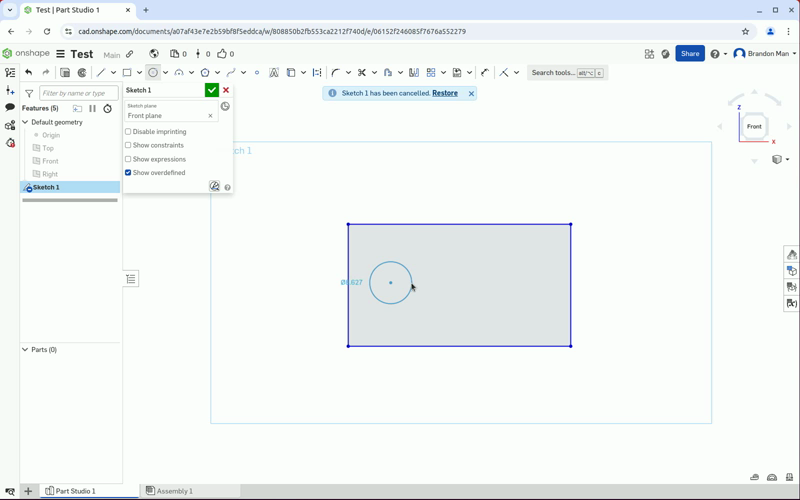
key(c)
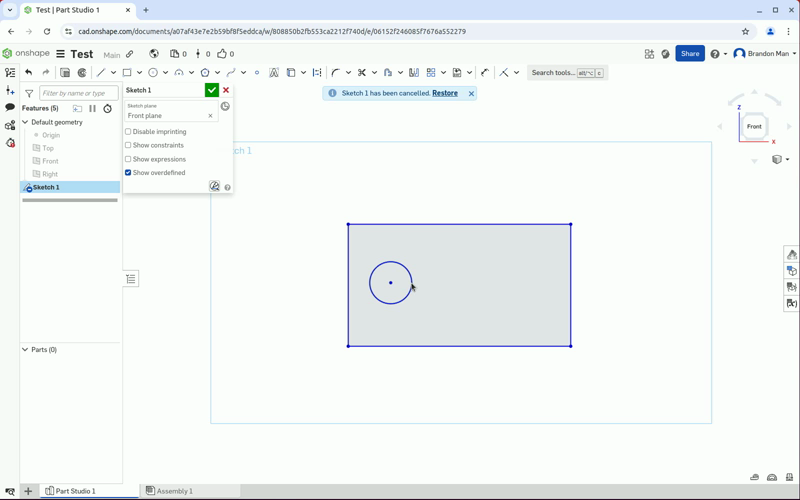
key_down(shift)
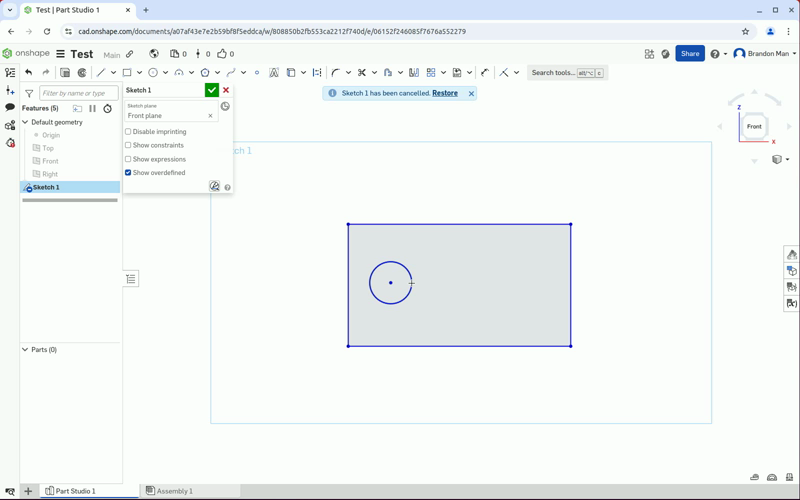
mouse_move(524, 282)
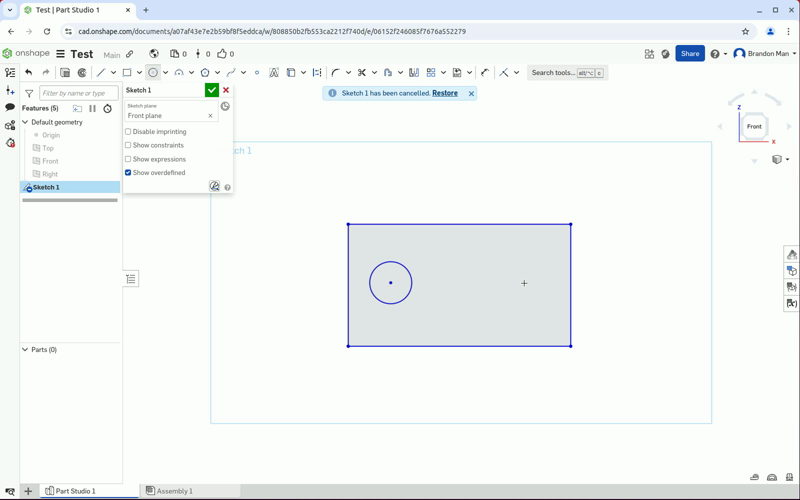
click(524, 282)
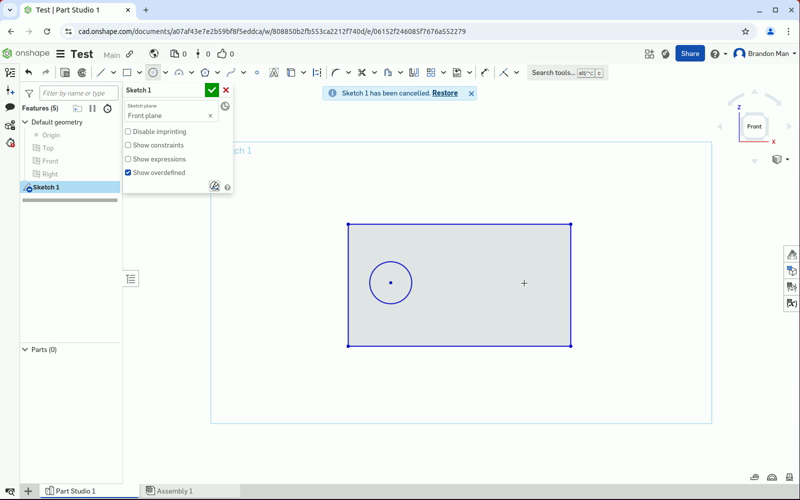
key_up(shift)
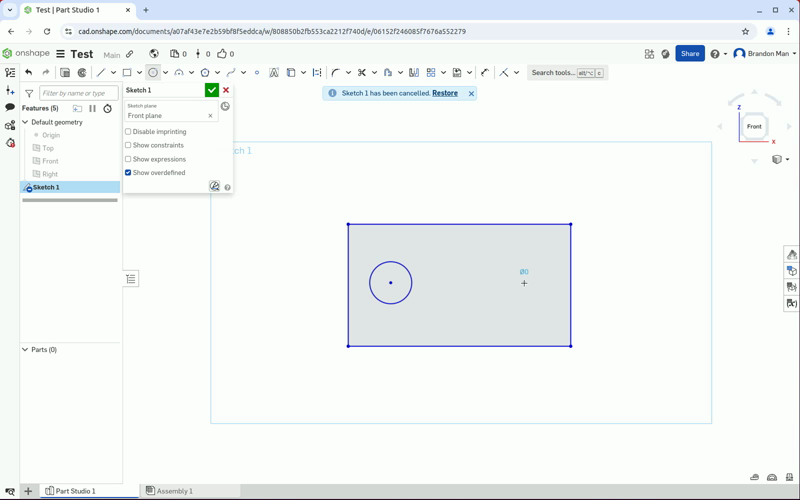
mouse_move(545, 282)
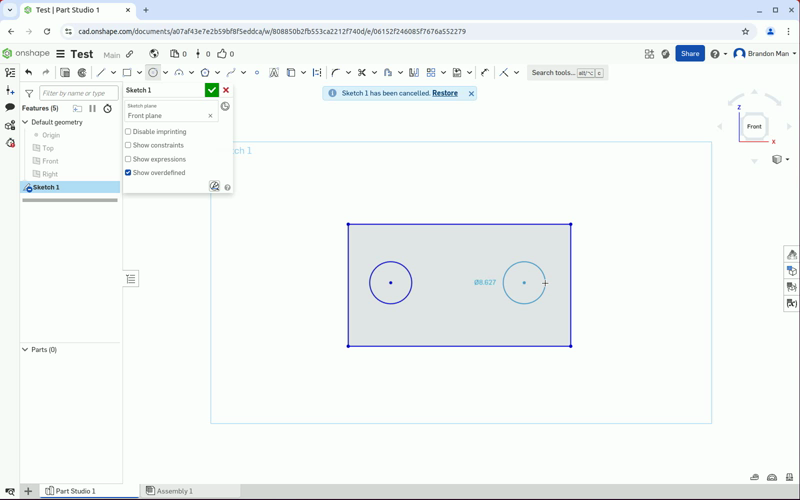
click(545, 282)
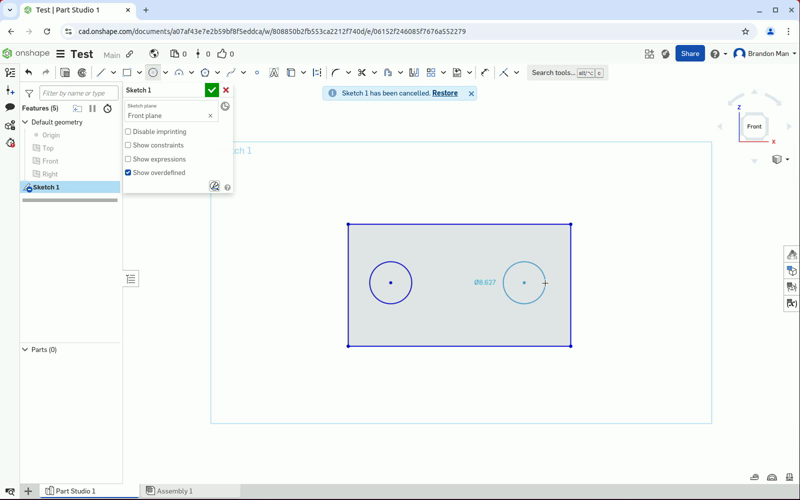
key(esc)
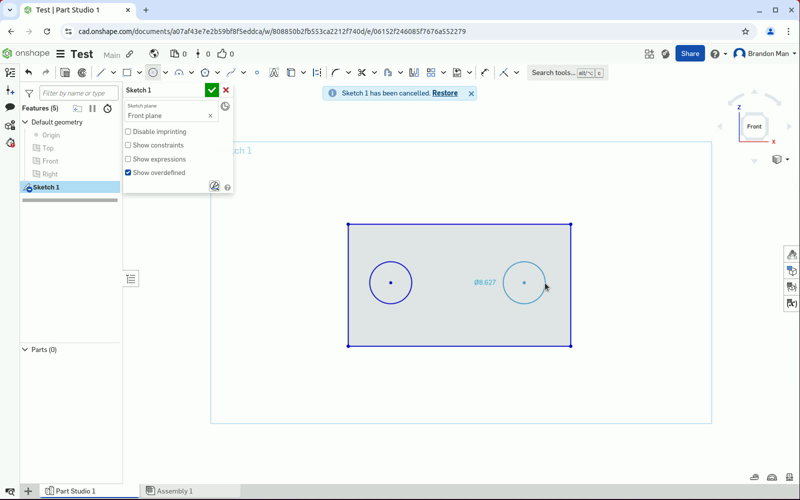
mouse_move(546, 251)
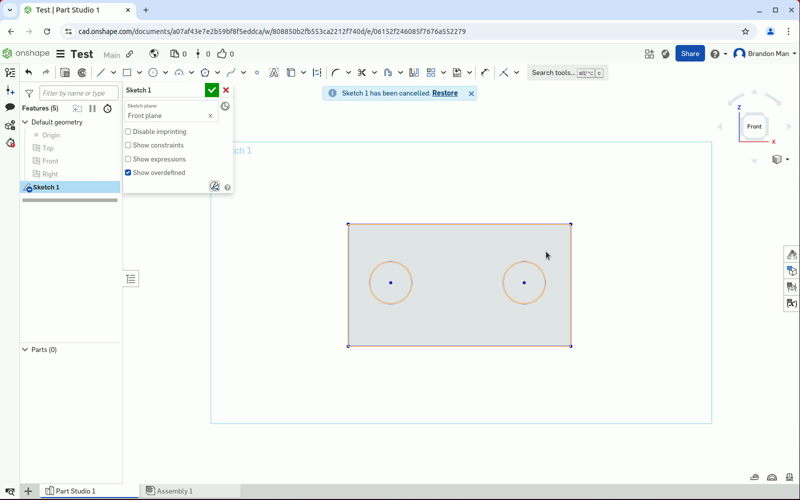
click(546, 251)
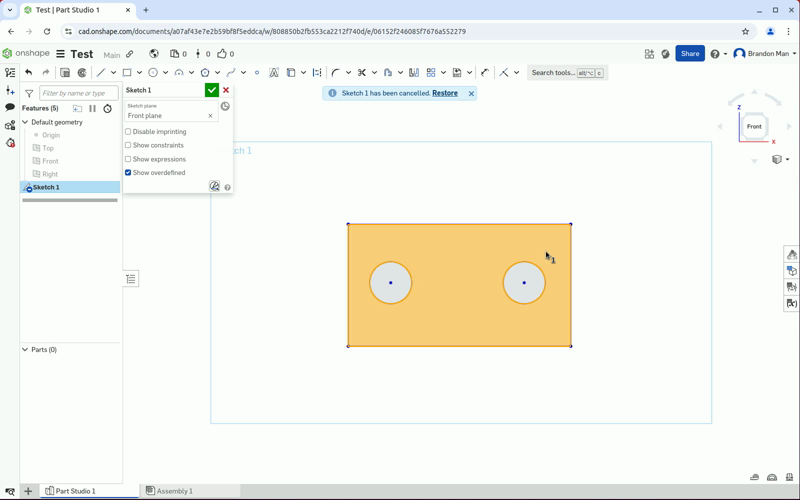
mouse_move(73, 352)
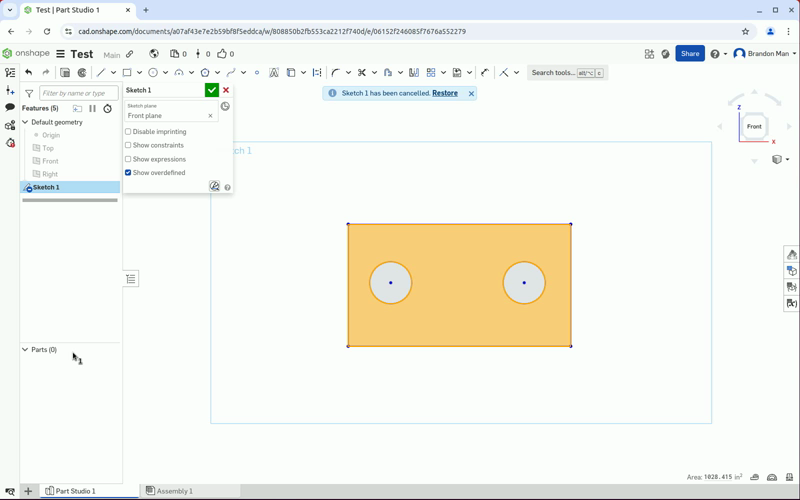
key(shift+y)
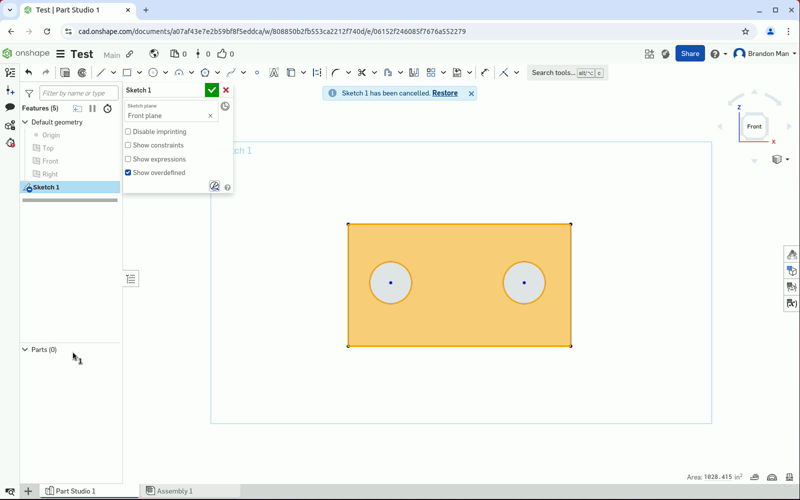
key(shift+e)
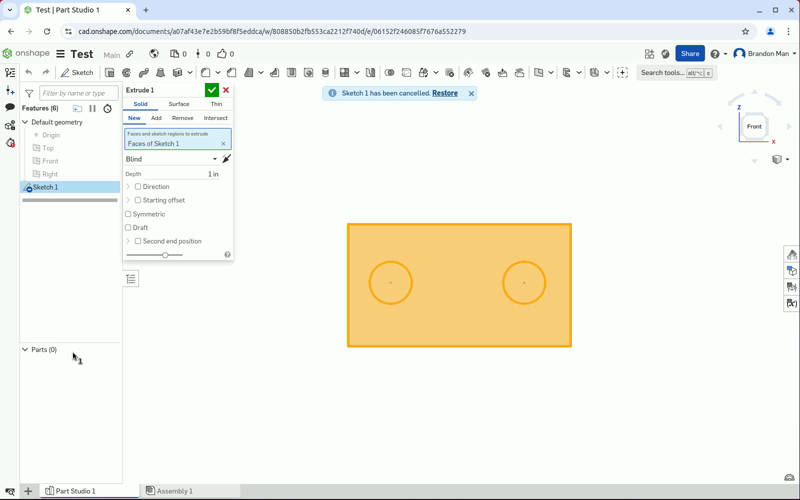
mouse_move(143, 106)
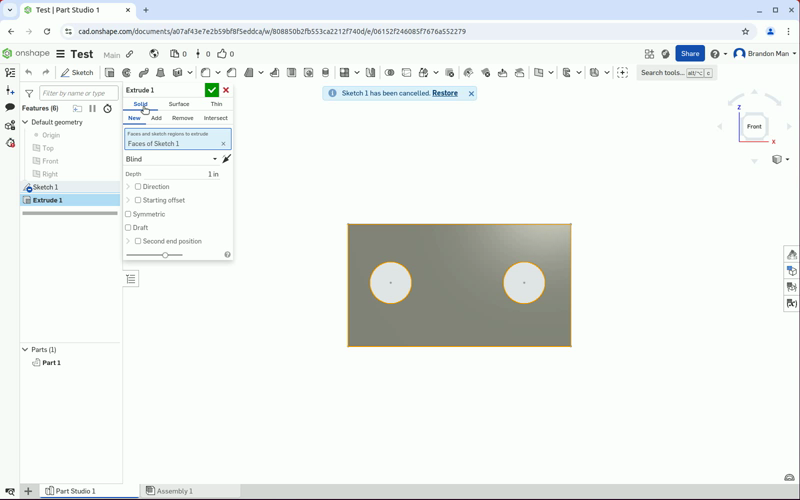
click(143, 106)
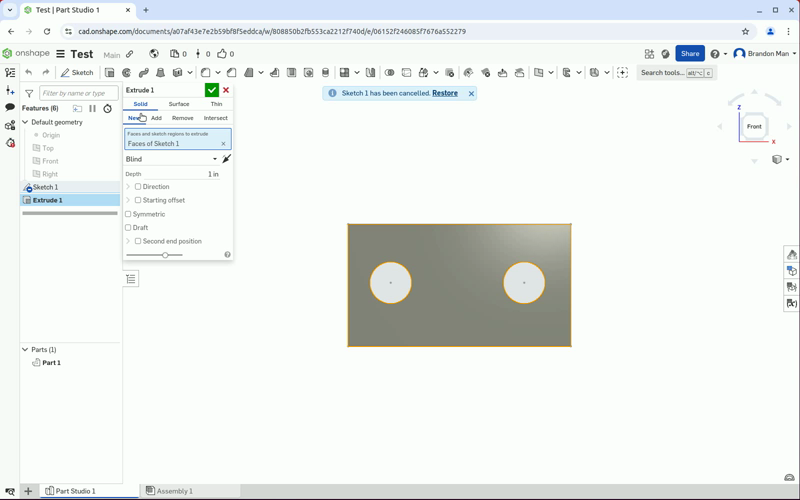
mouse_move(137, 120)
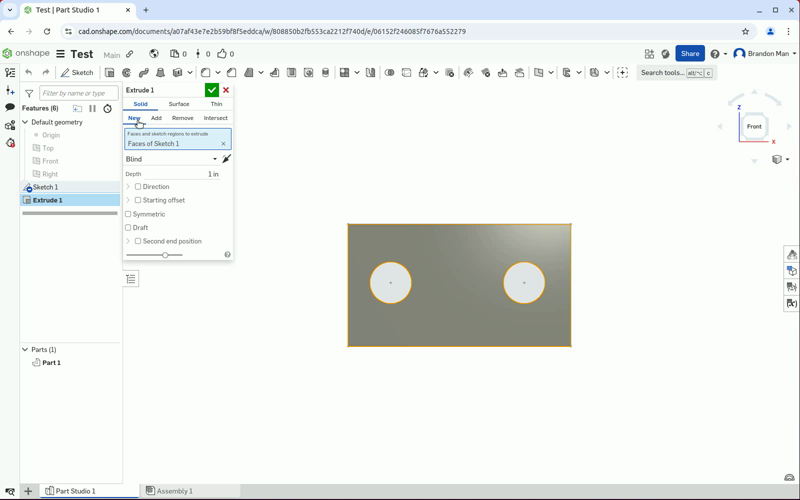
click(137, 120)
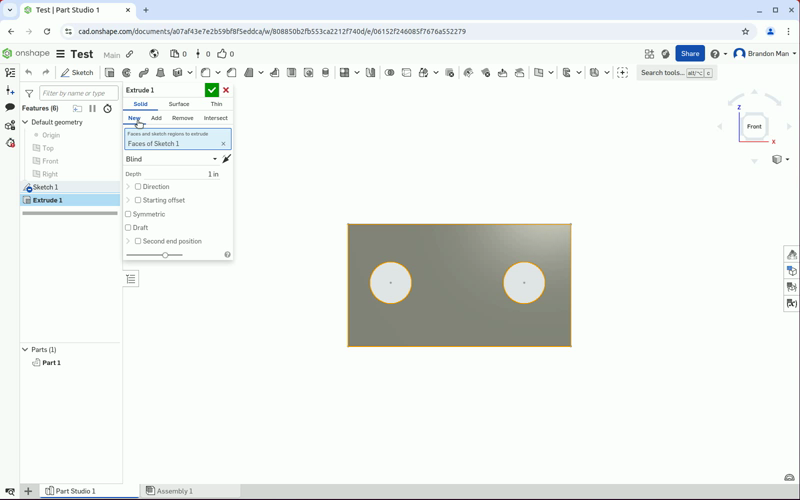
key(tab, 4)
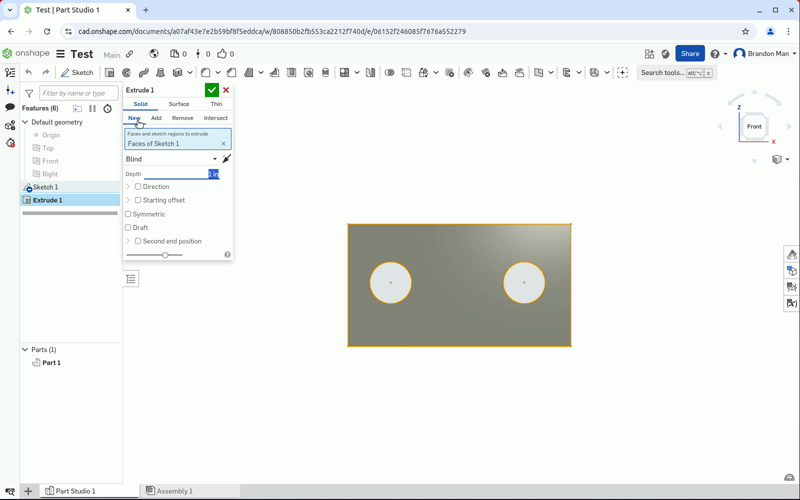
text(8.666)
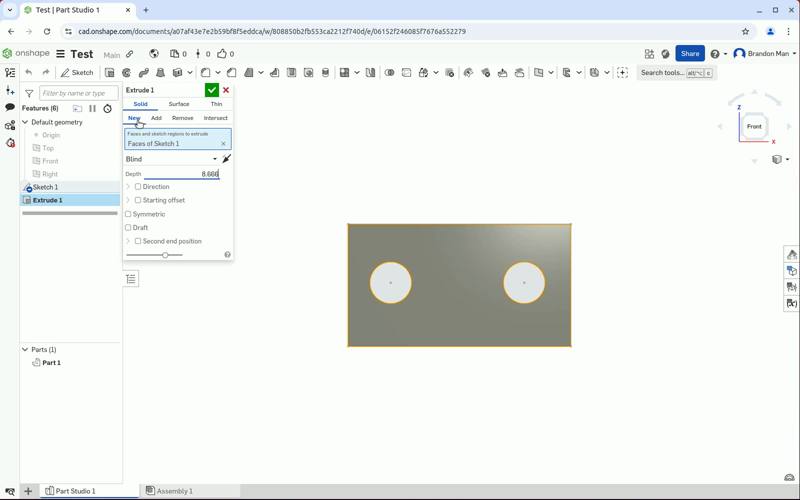
key(enter)
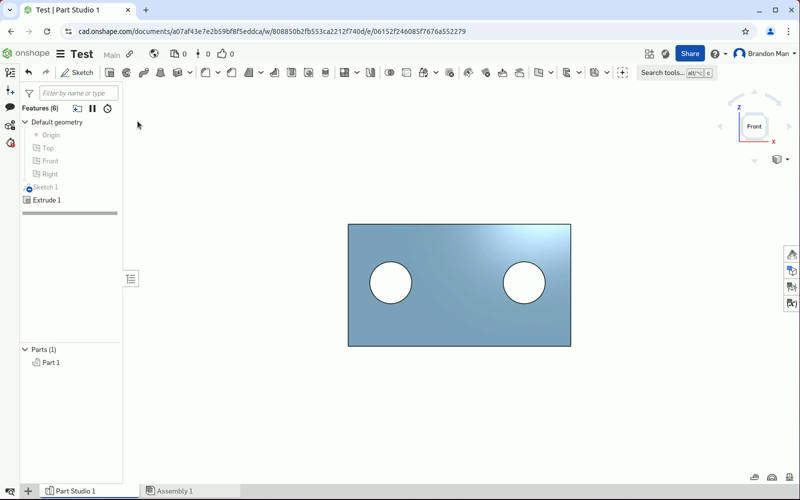
key(shift+h)
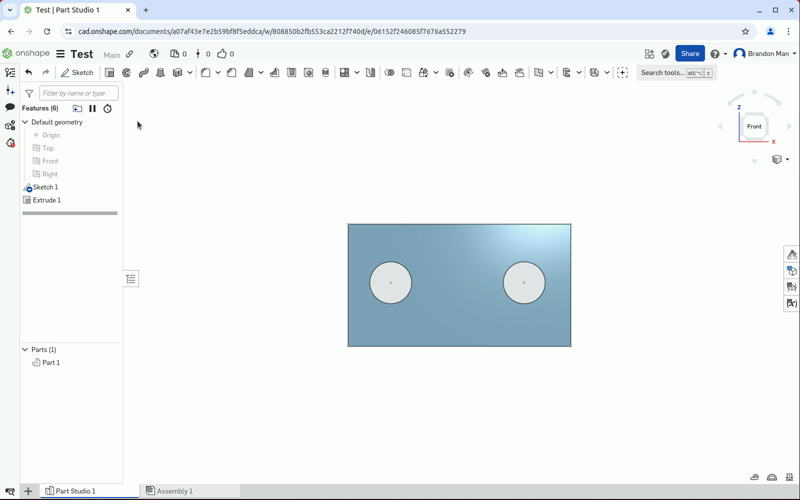
key(shift+h)
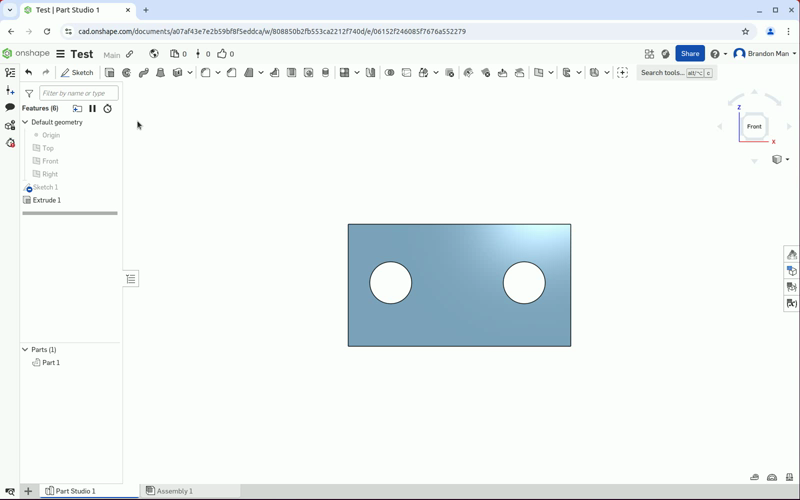
mouse_move(73, 189)
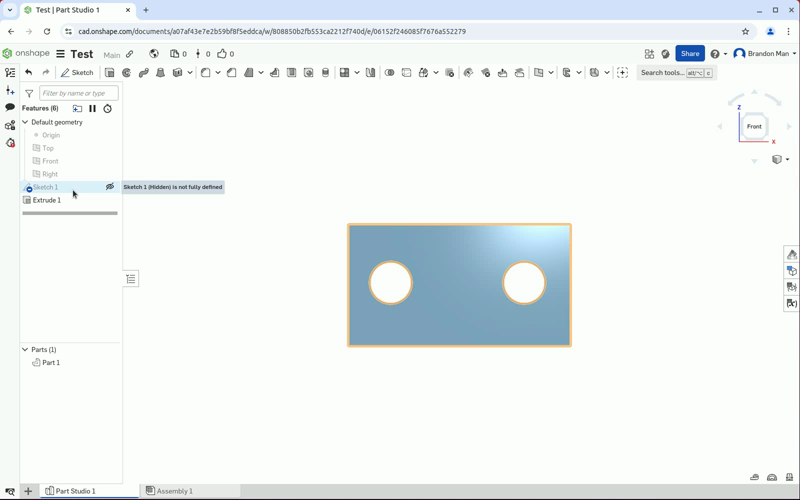
click(73, 189)
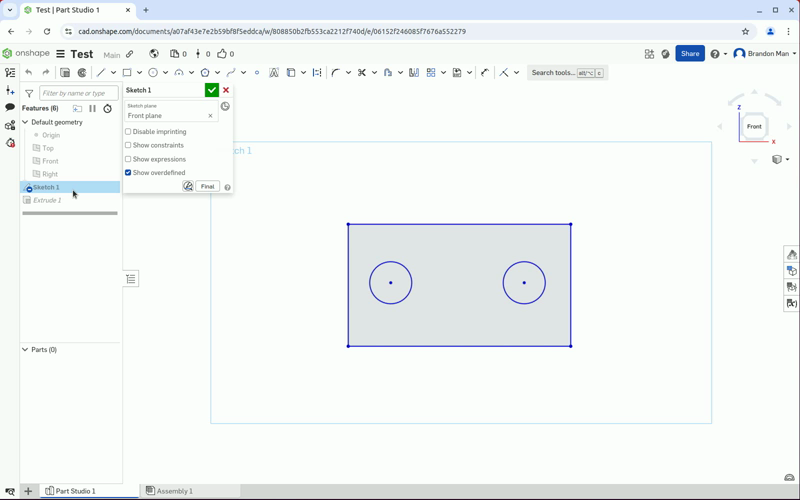
mouse_move(229, 92)
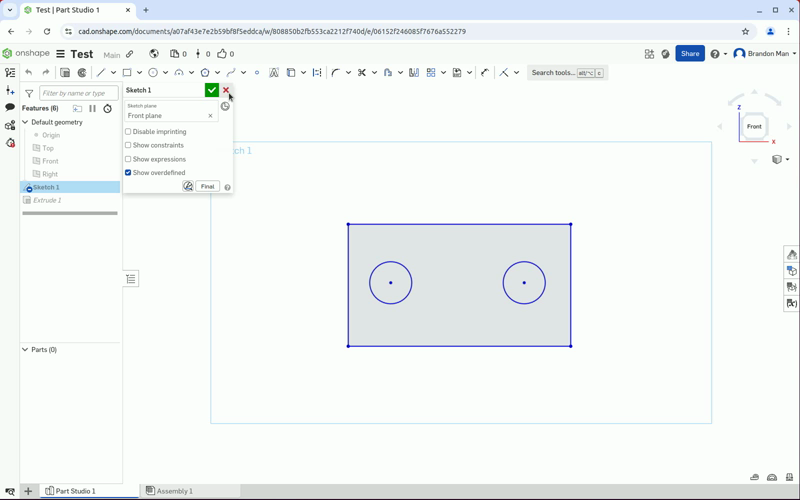
click(229, 92)
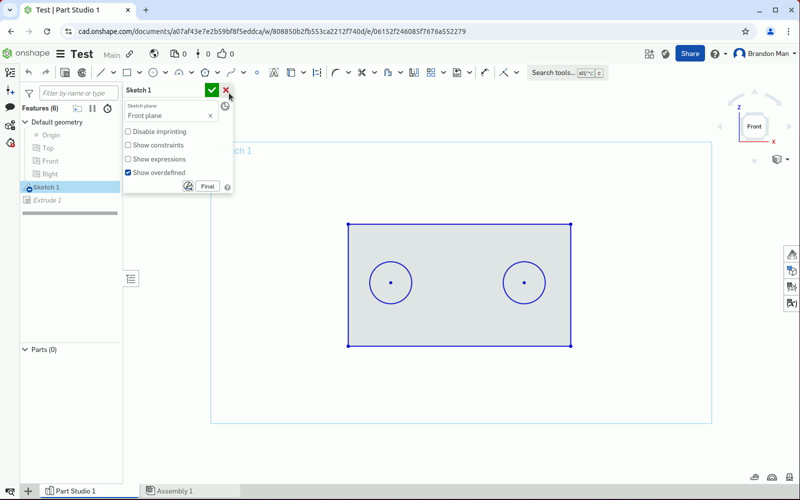
key(shift+s)
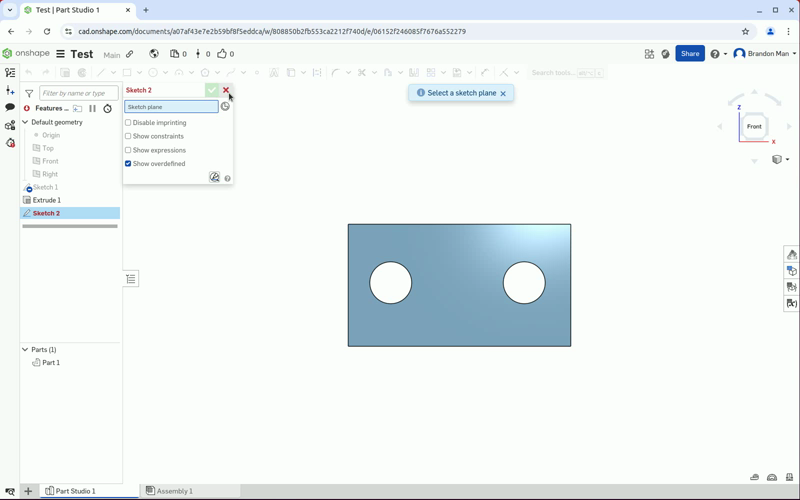
mouse_move(73, 163)
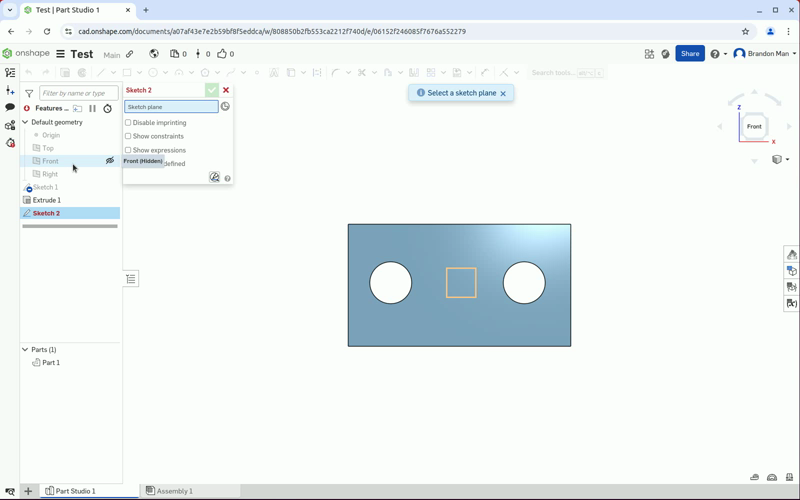
click(73, 163)
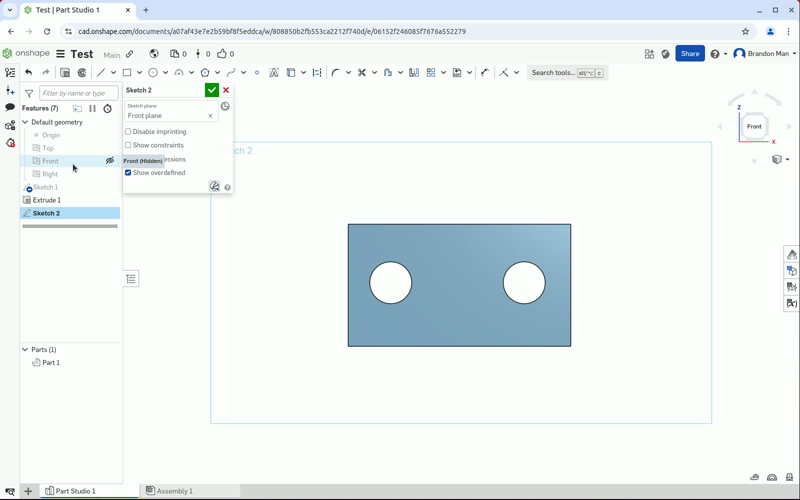
mouse_move(73, 352)
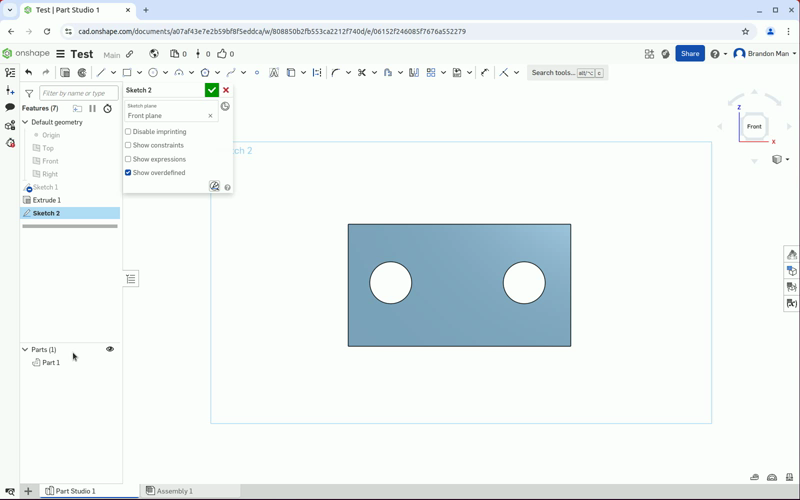
key(y)
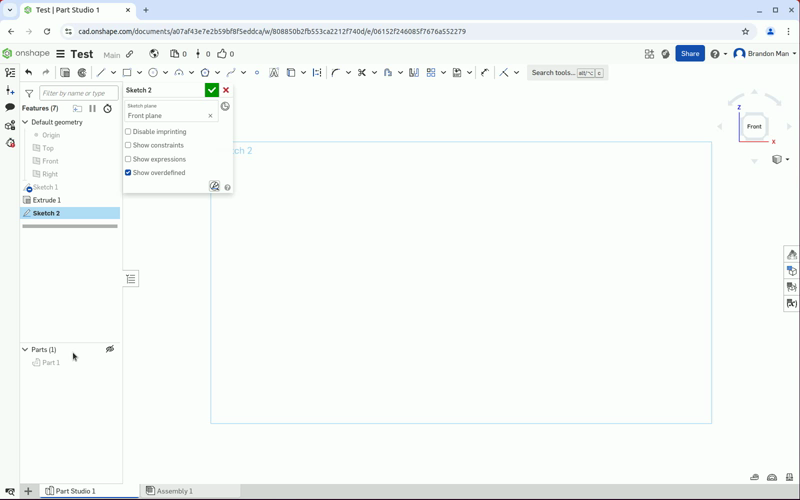
key(l)
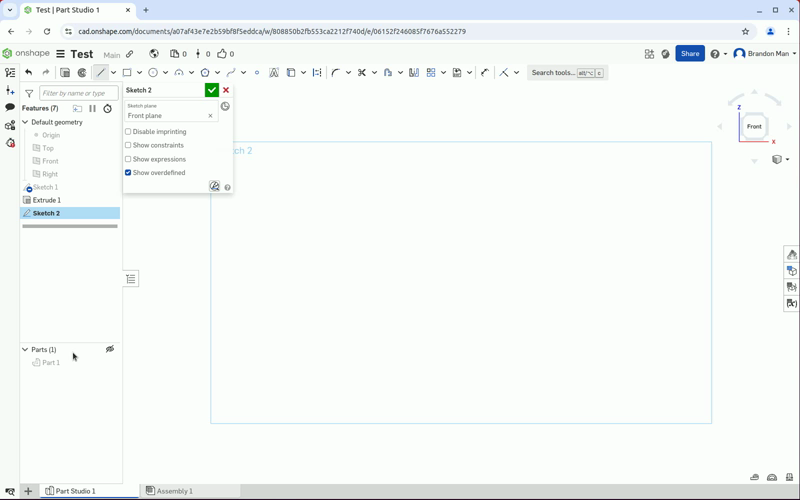
key_down(shift)
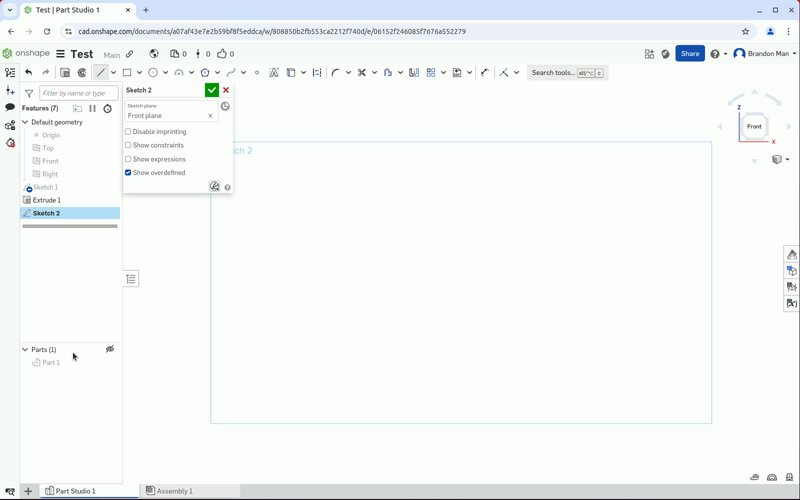
mouse_move(348, 346)
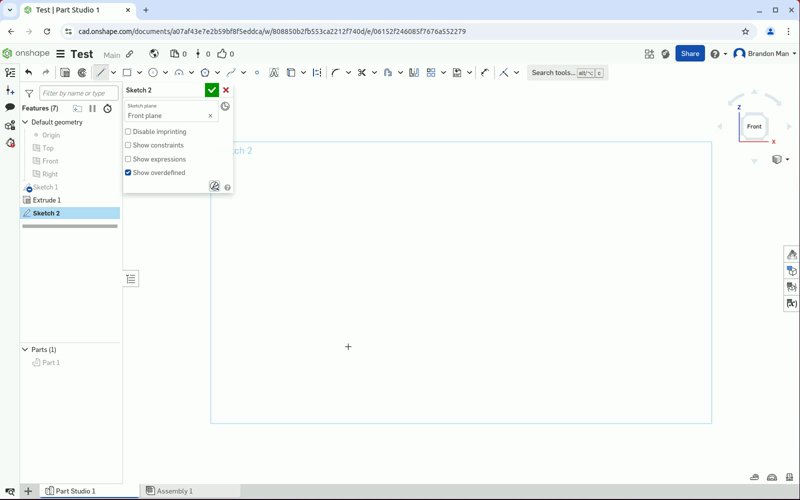
click(348, 346)
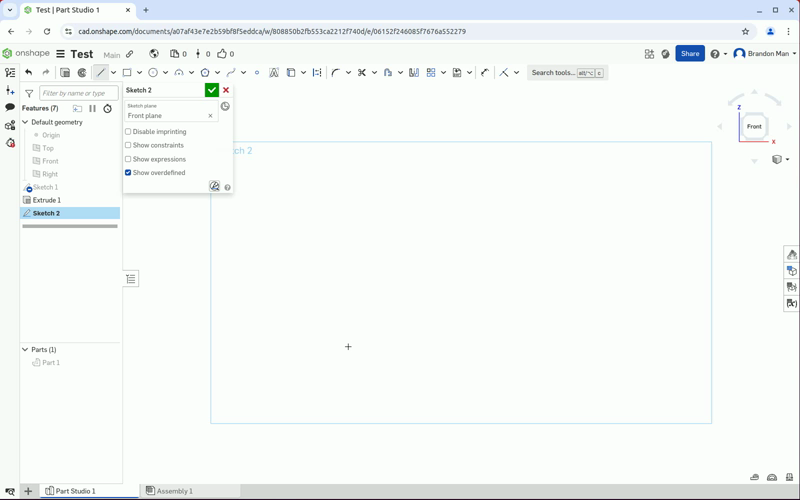
key_up(shift)
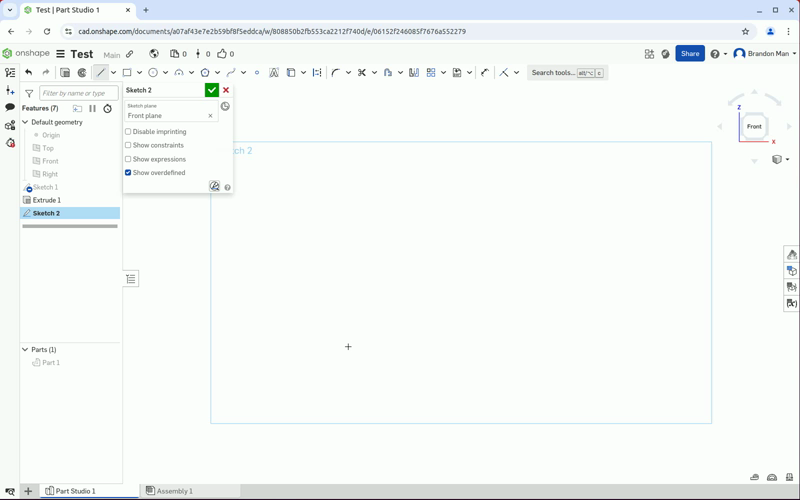
key_down(shift)
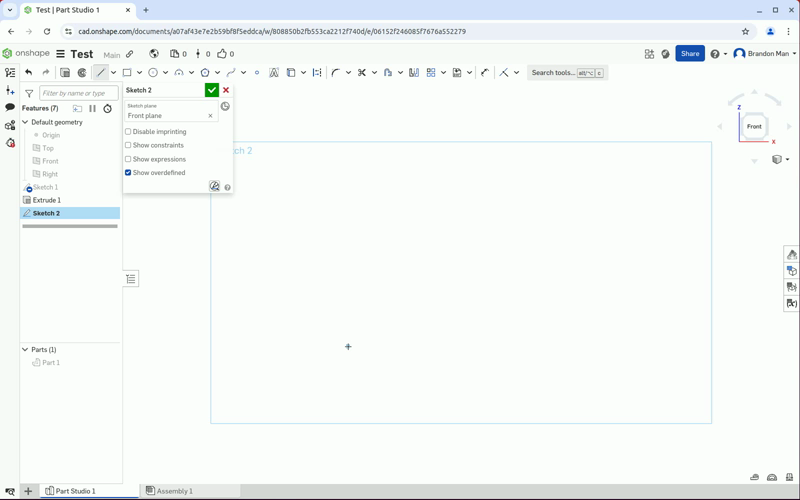
mouse_move(570, 346)
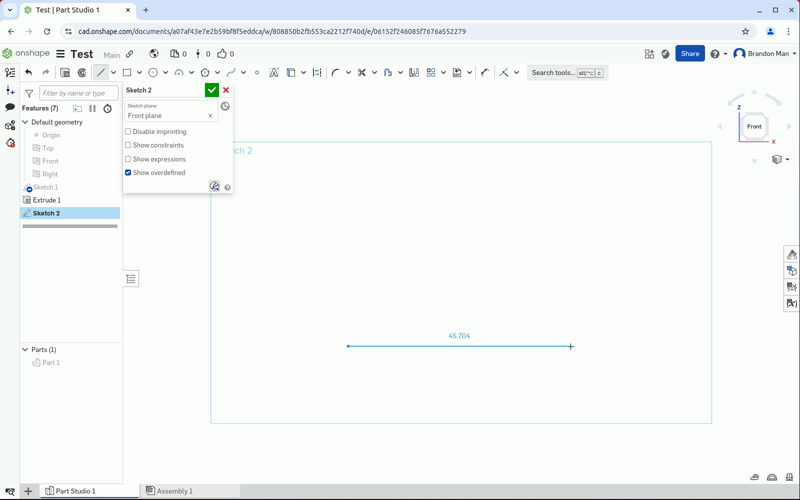
click(570, 346)
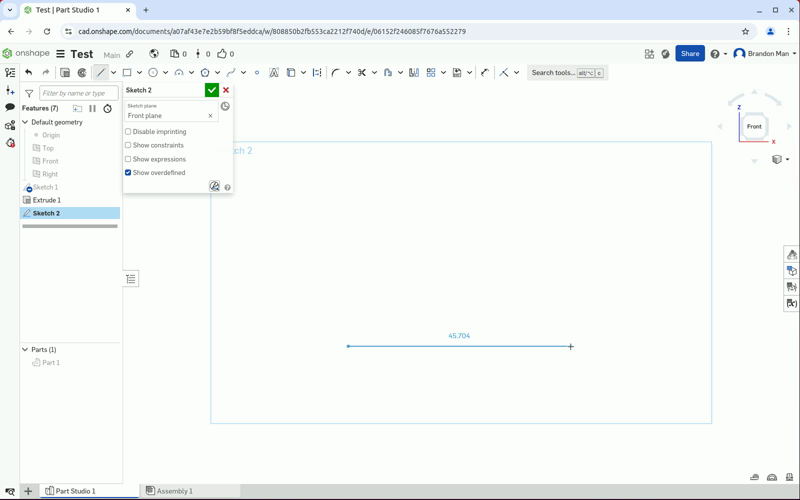
key_up(shift)
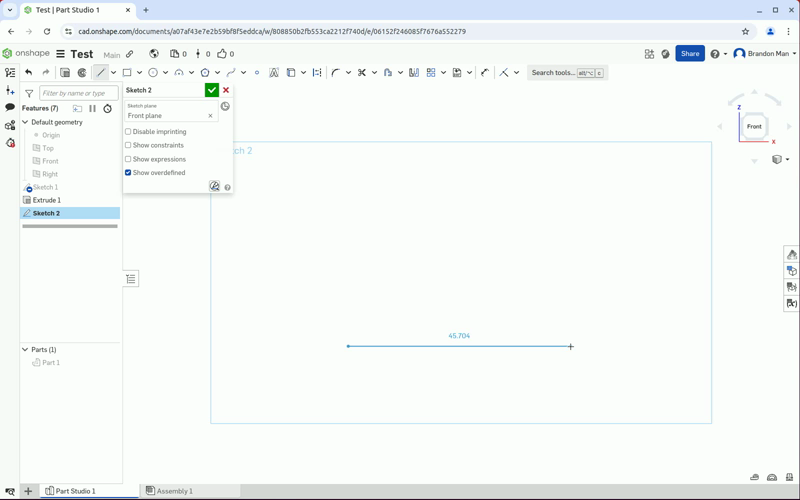
key_down(shift)
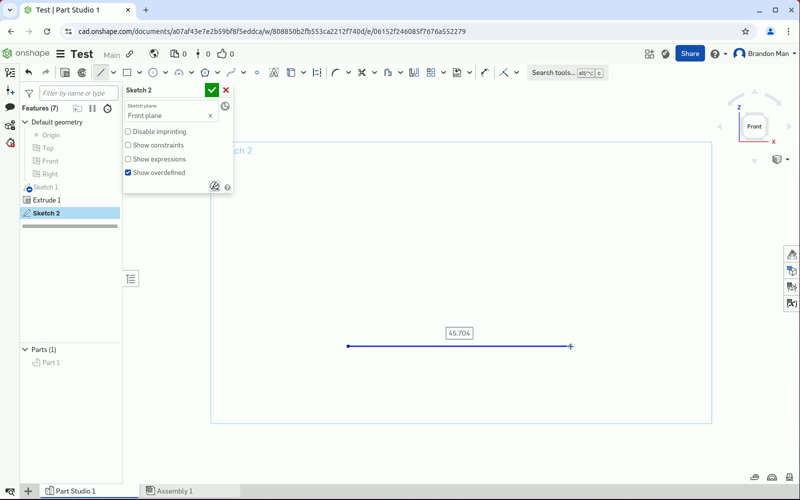
mouse_move(589, 346)
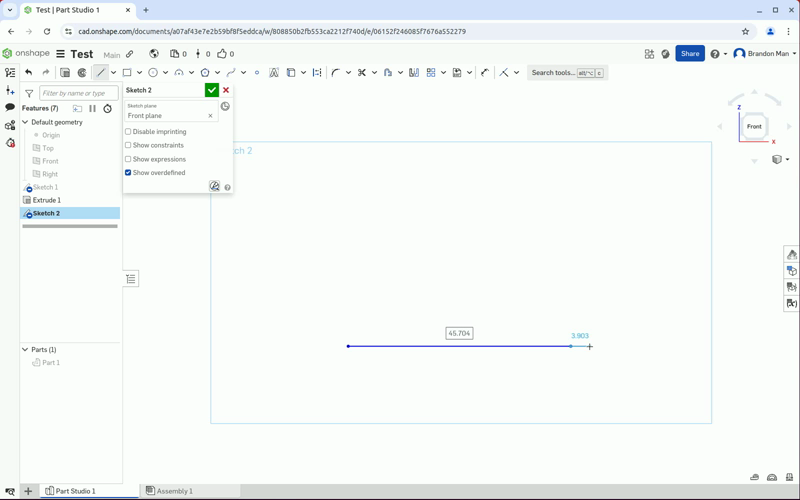
mouse_move(570, 322)
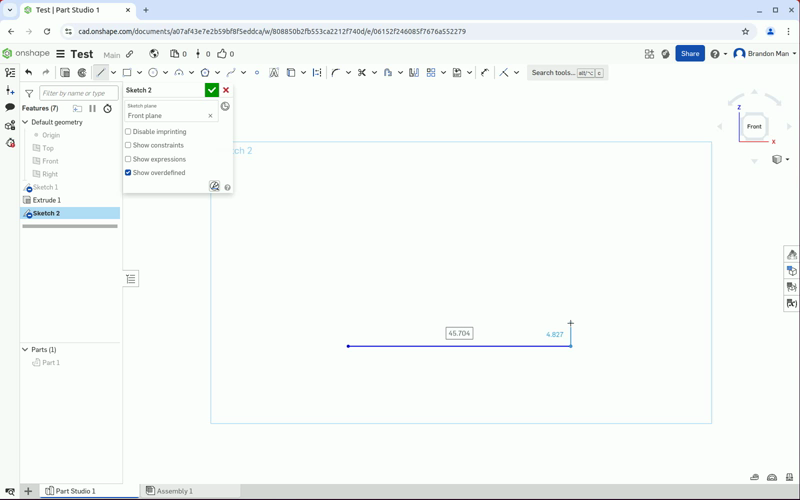
click(570, 322)
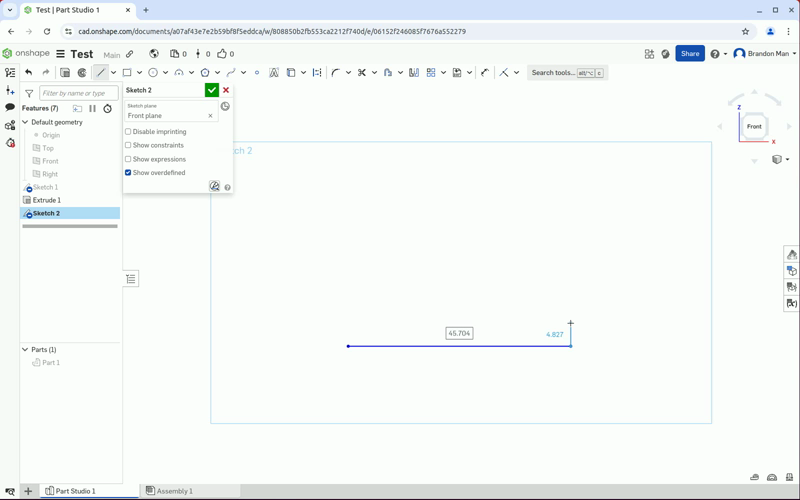
key_up(shift)
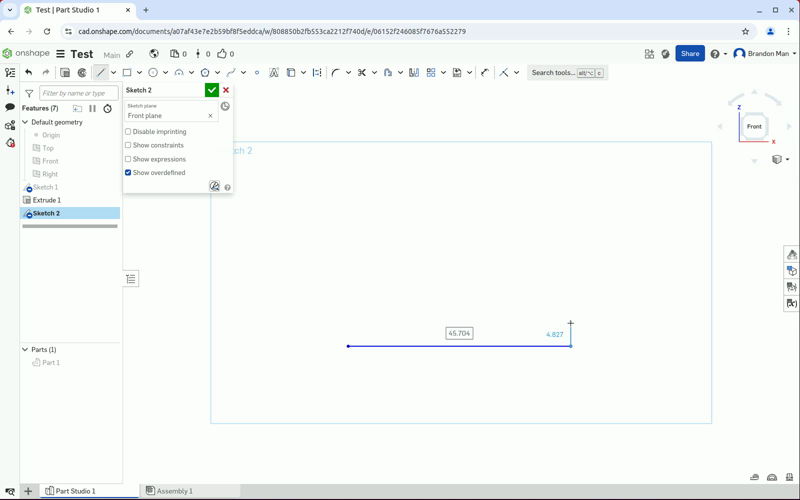
key_down(shift)
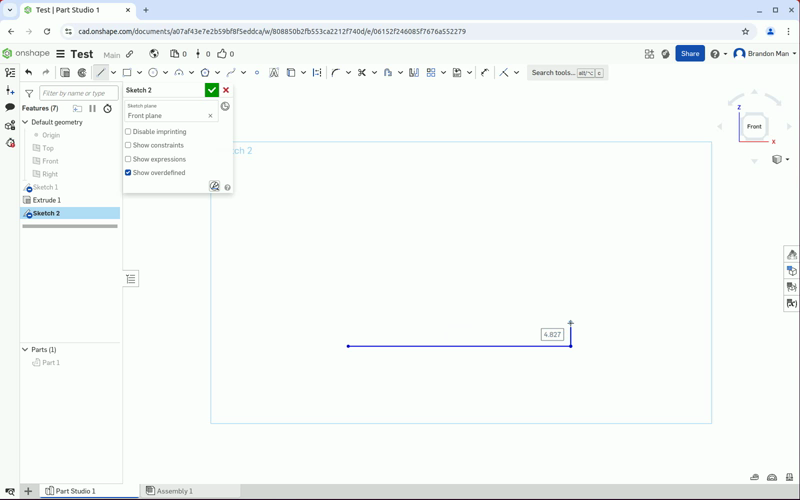
mouse_move(348, 322)
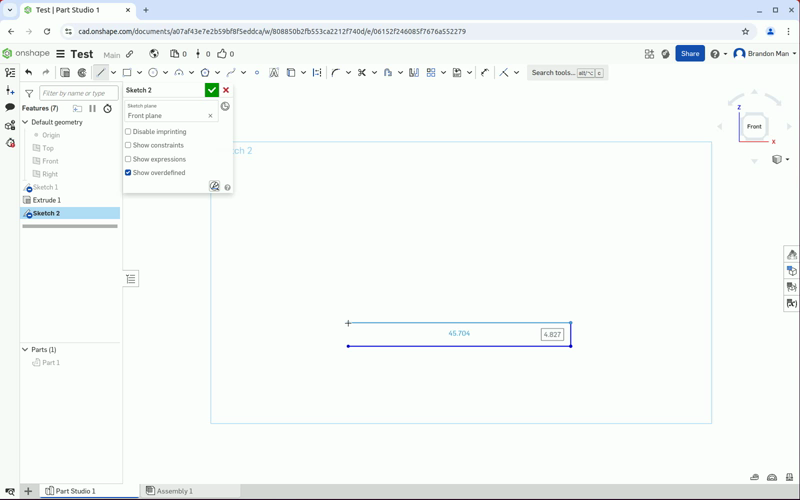
click(348, 322)
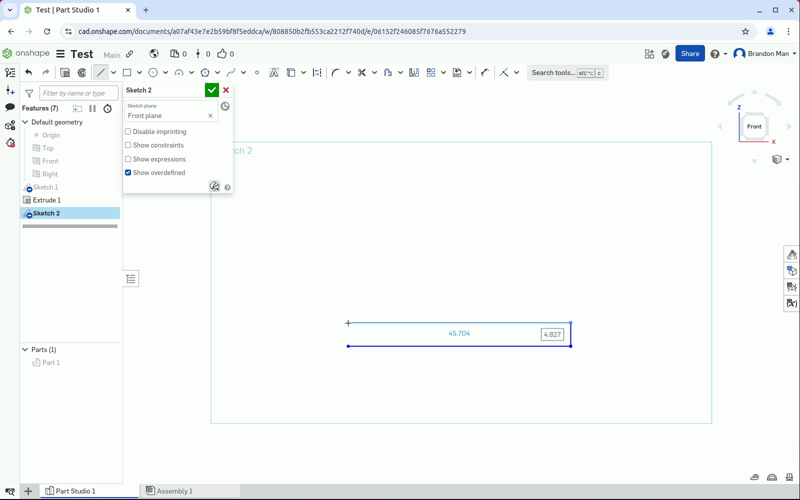
key_up(shift)
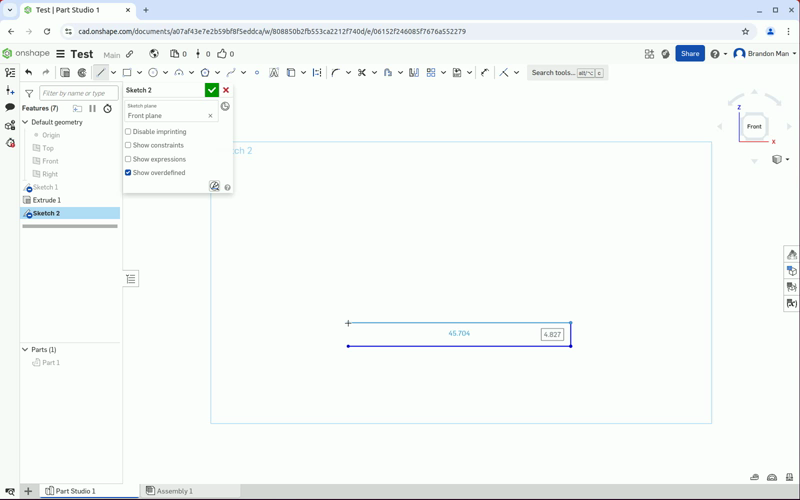
mouse_move(378, 322)
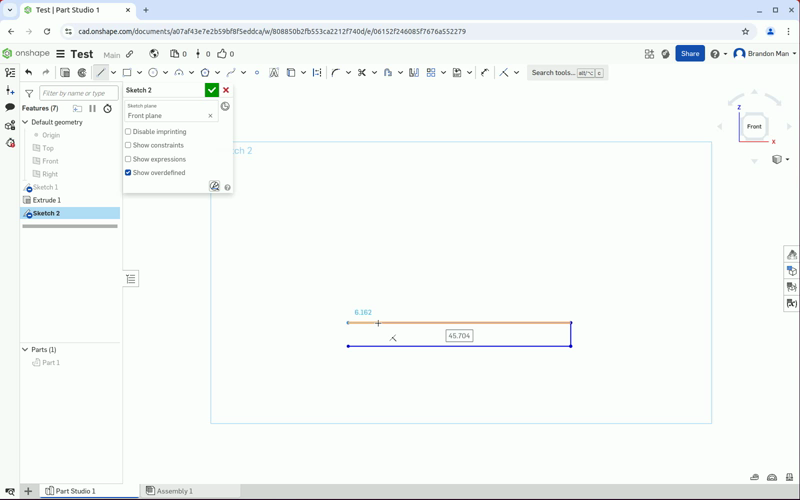
key_down(shift)
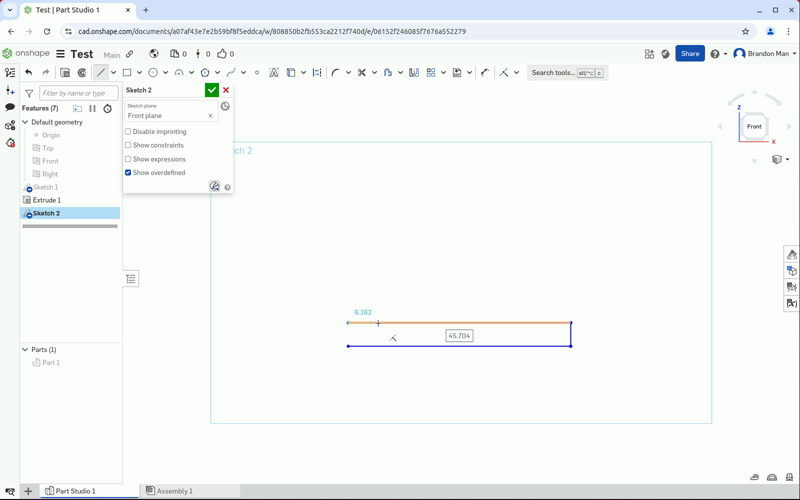
mouse_move(348, 346)
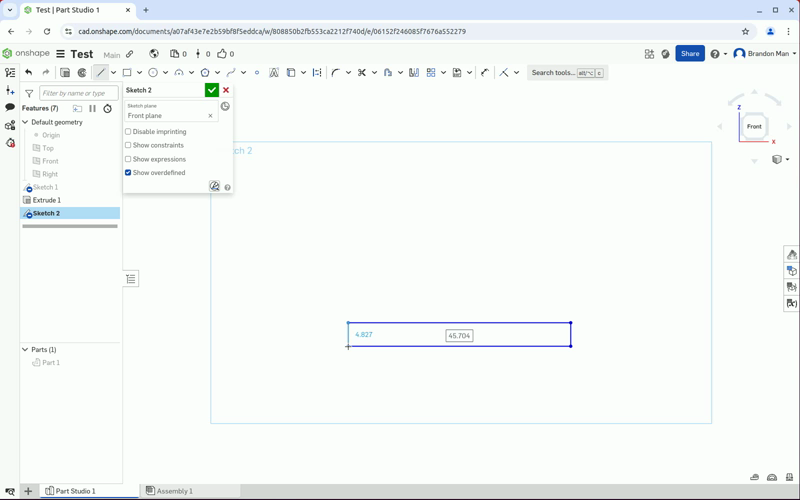
key_up(shift)
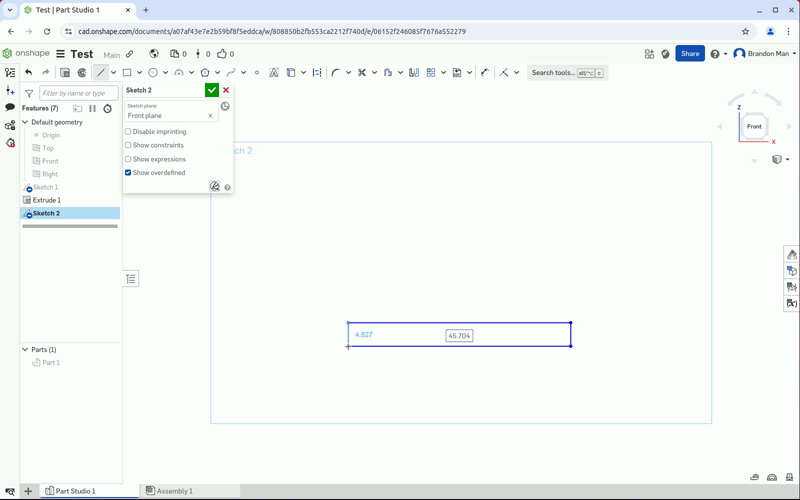
click(348, 346)
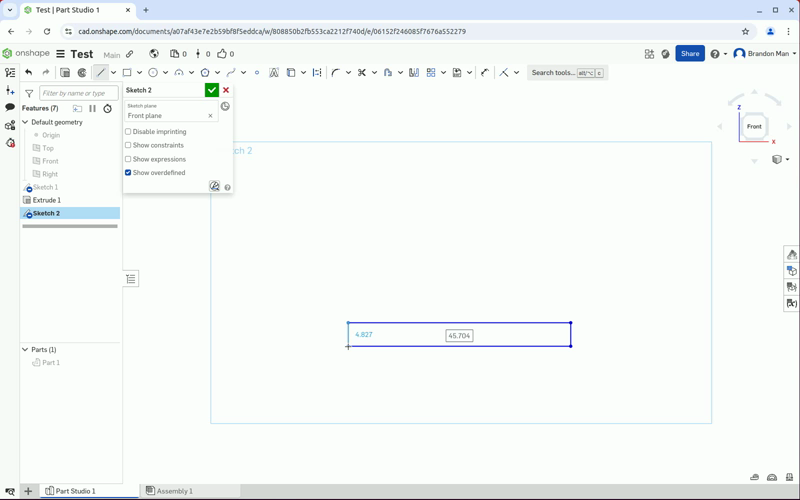
key(esc)
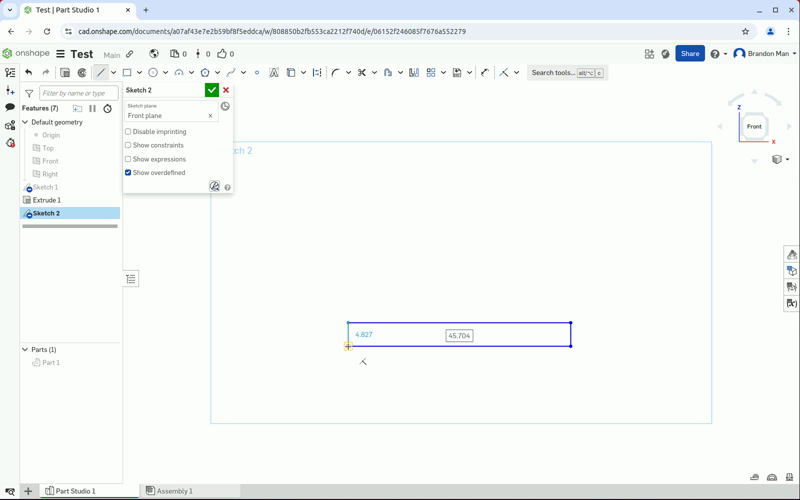
mouse_move(555, 329)
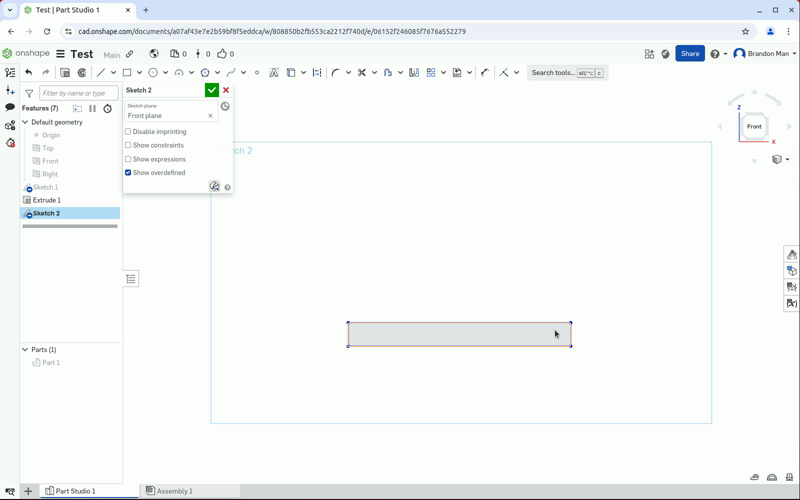
click(555, 329)
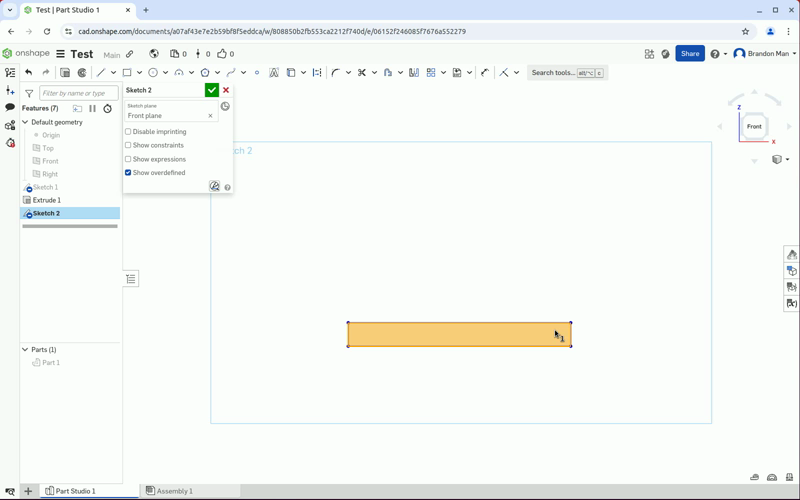
mouse_move(73, 352)
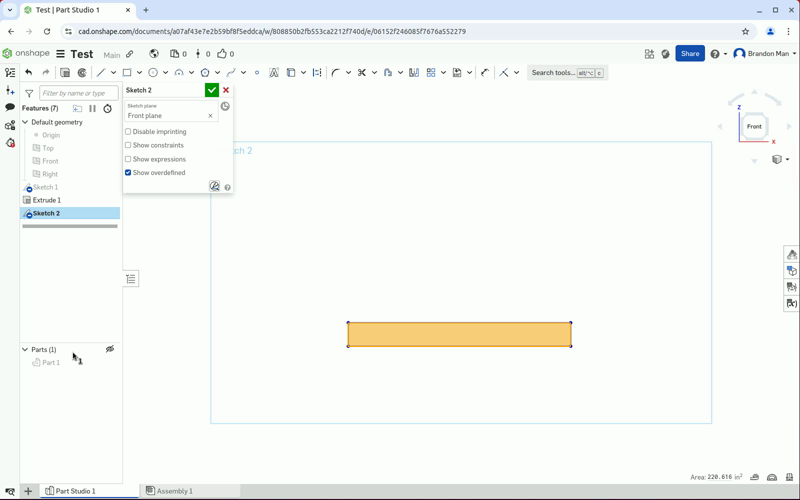
key(shift+y)
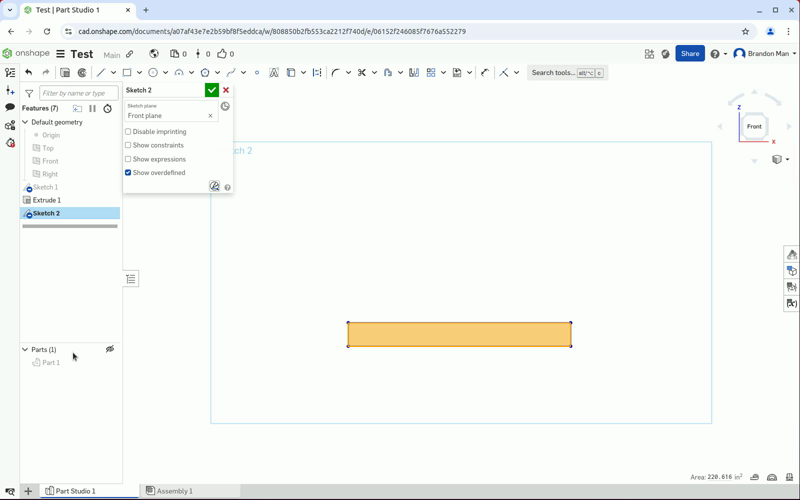
key(shift+e)
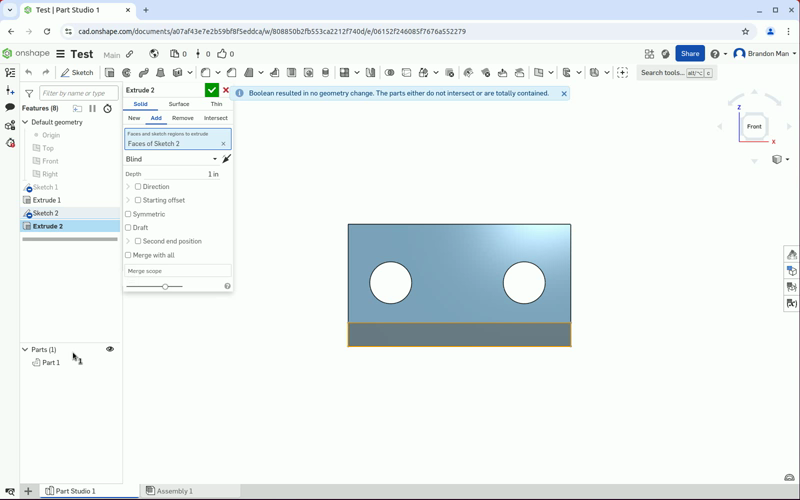
mouse_move(143, 106)
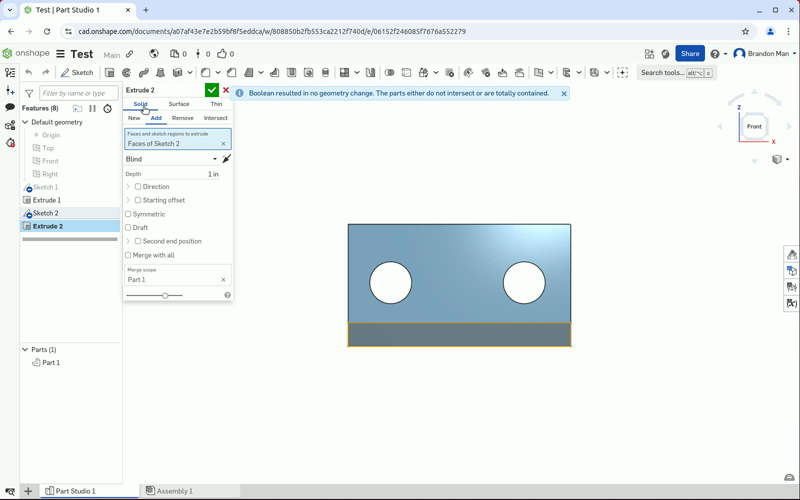
click(143, 106)
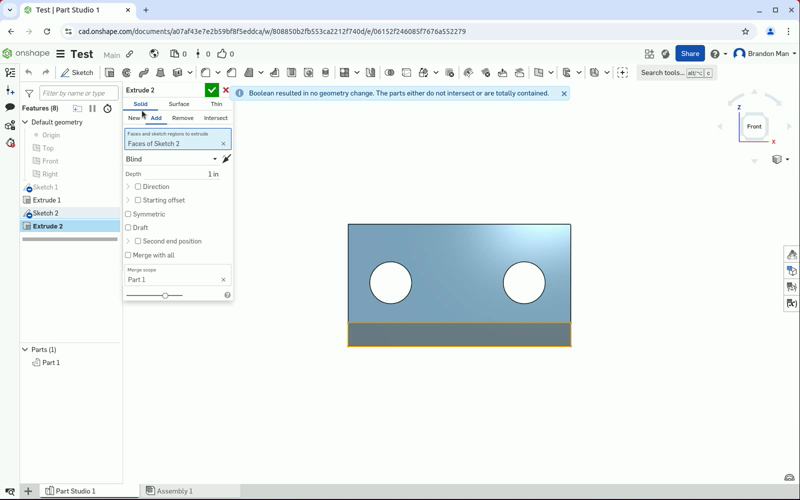
mouse_move(137, 120)
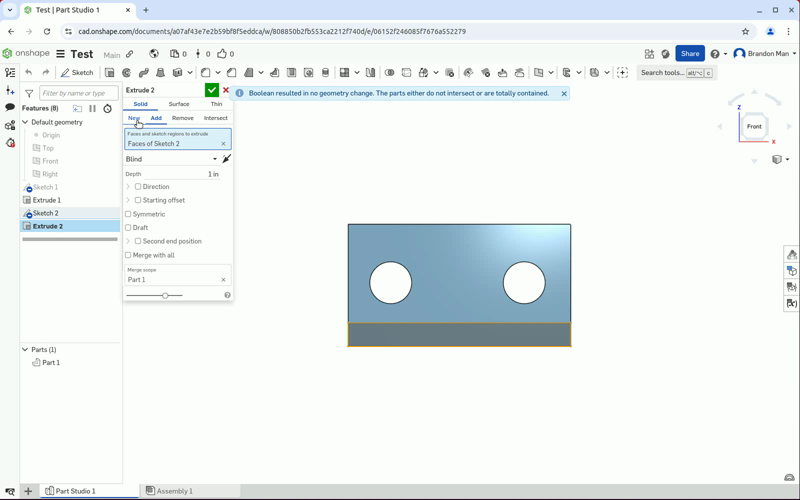
click(137, 120)
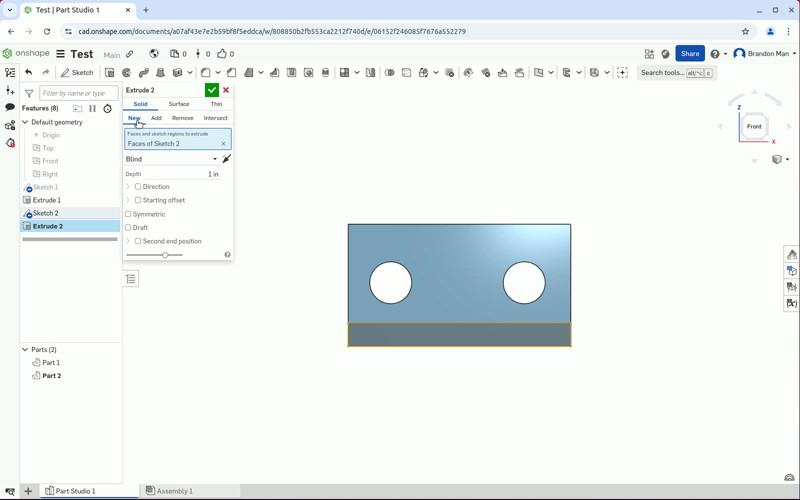
key(tab, 4)
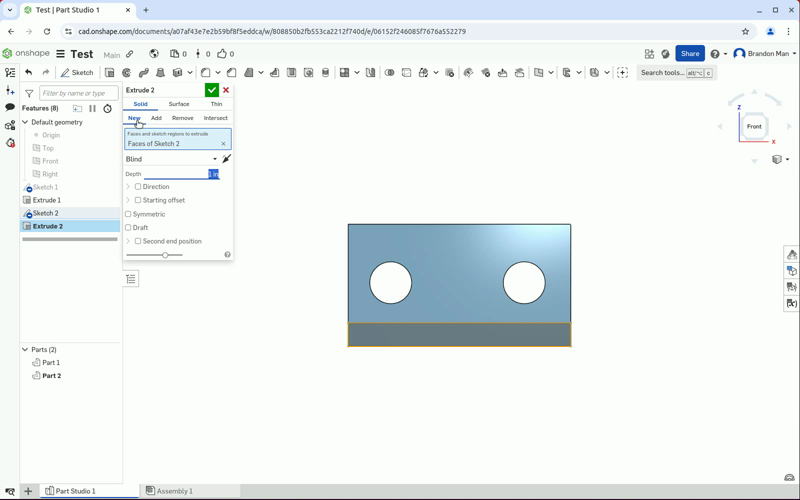
text(15.646)
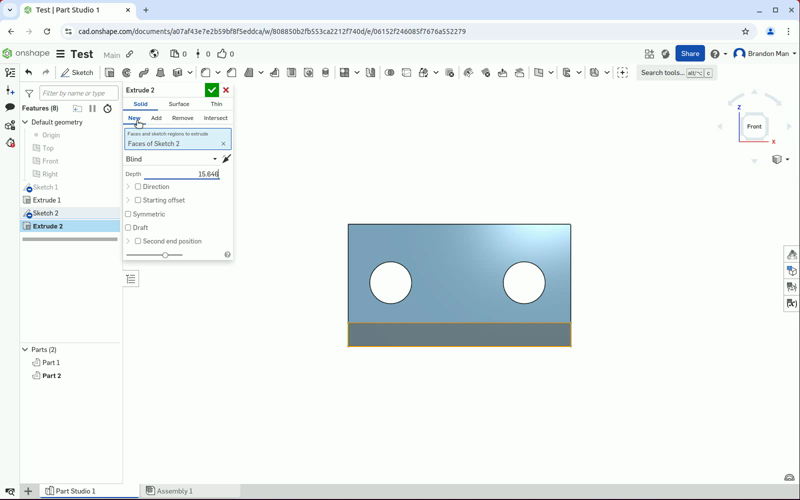
key(enter)
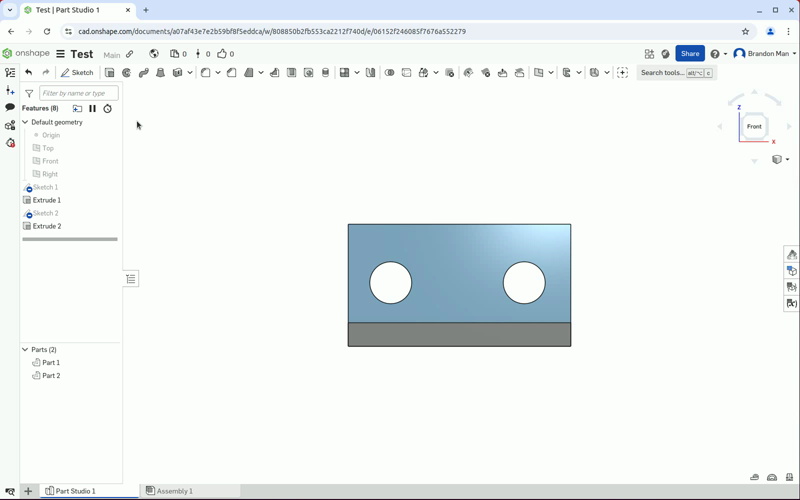
key(shift+h)
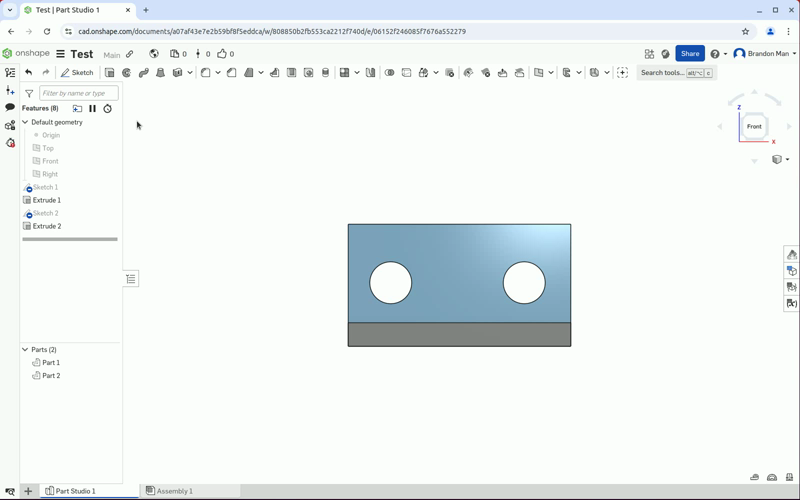
key(shift+h)
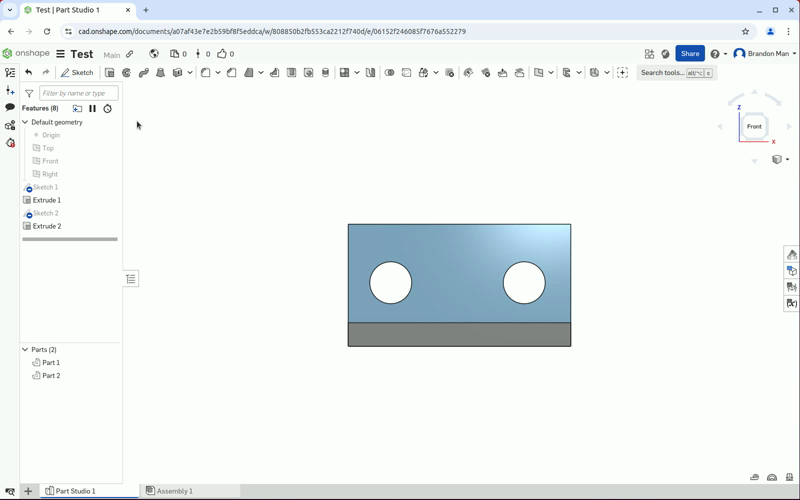
mouse_move(73, 189)
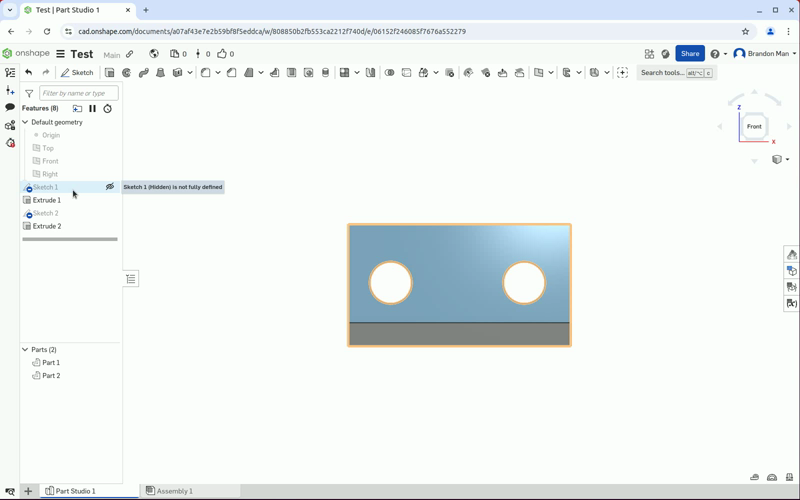
click(73, 189)
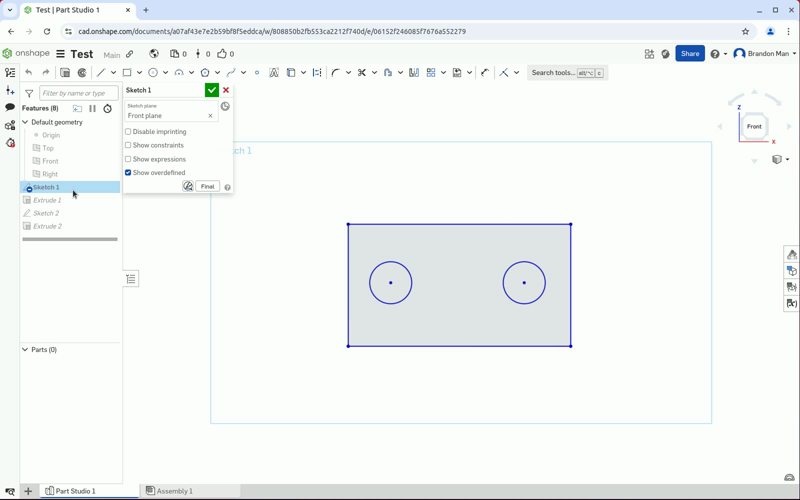
mouse_move(229, 92)
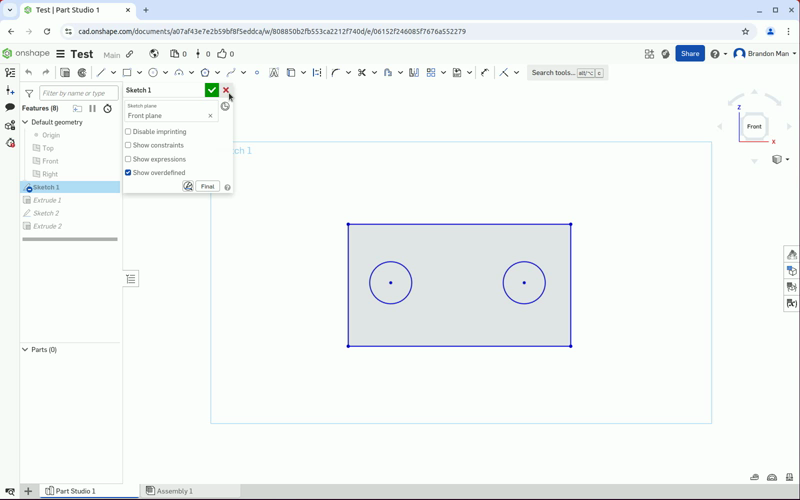
click(229, 92)
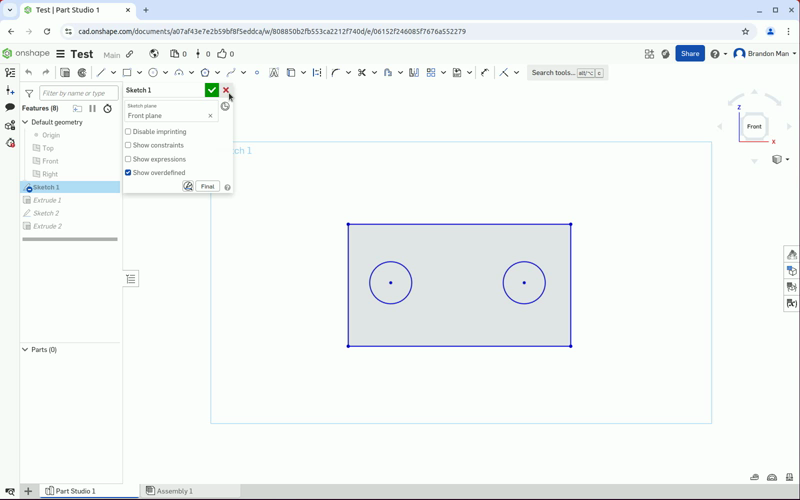
key(shift+s)
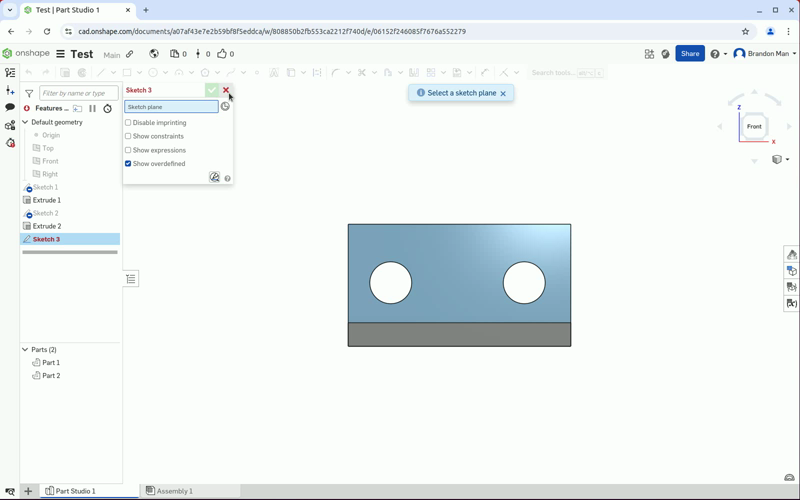
mouse_move(73, 163)
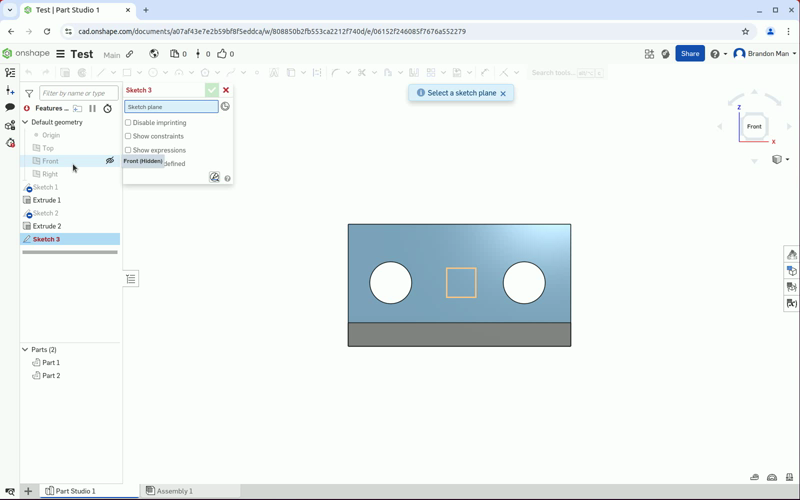
click(73, 163)
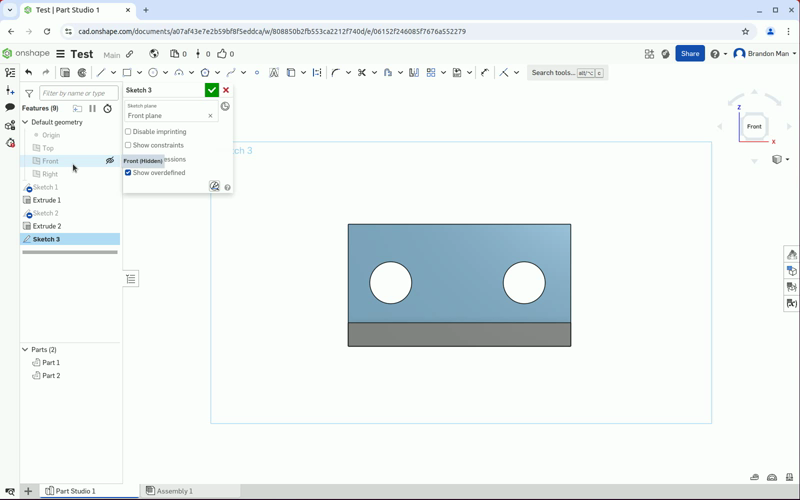
mouse_move(73, 352)
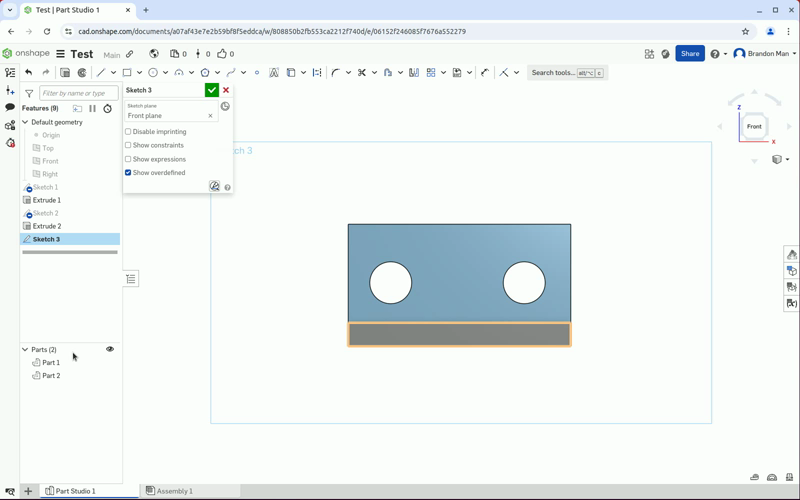
key(y)
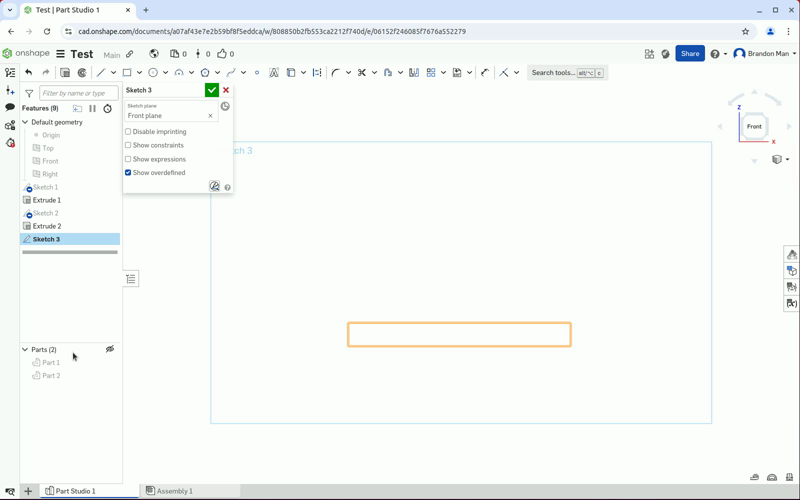
key(l)
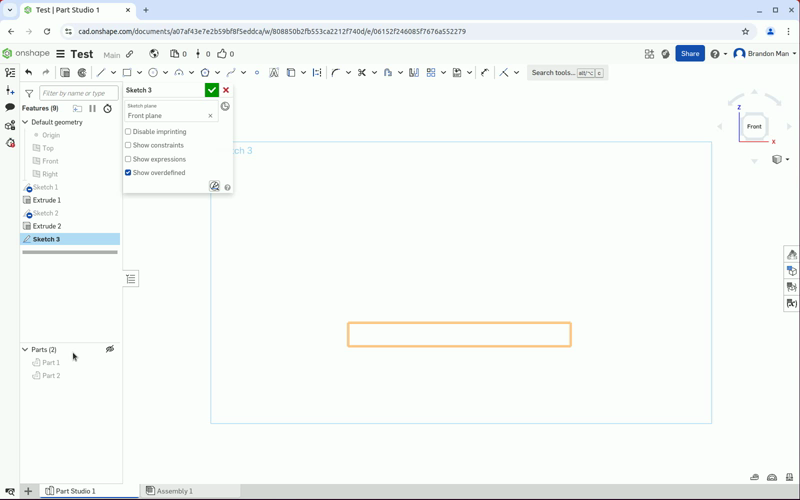
key_down(shift)
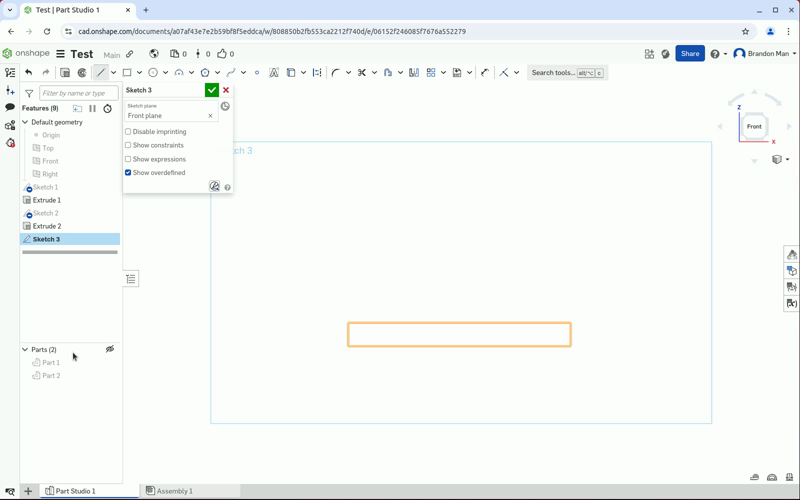
mouse_move(348, 243)
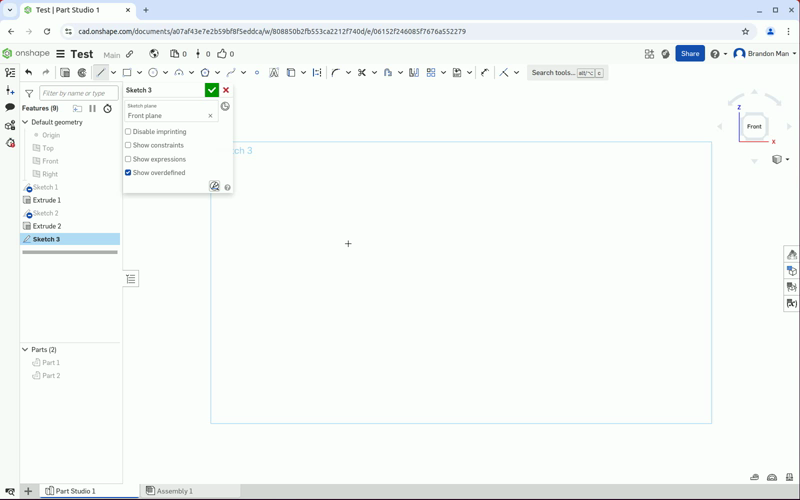
click(348, 243)
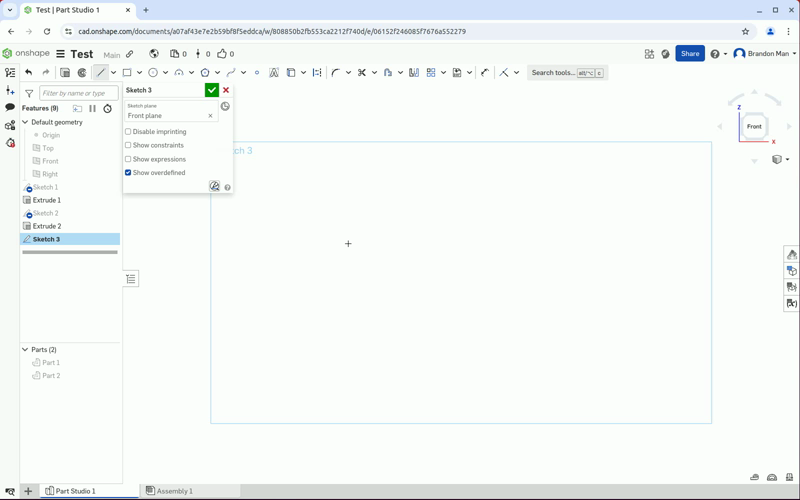
key_up(shift)
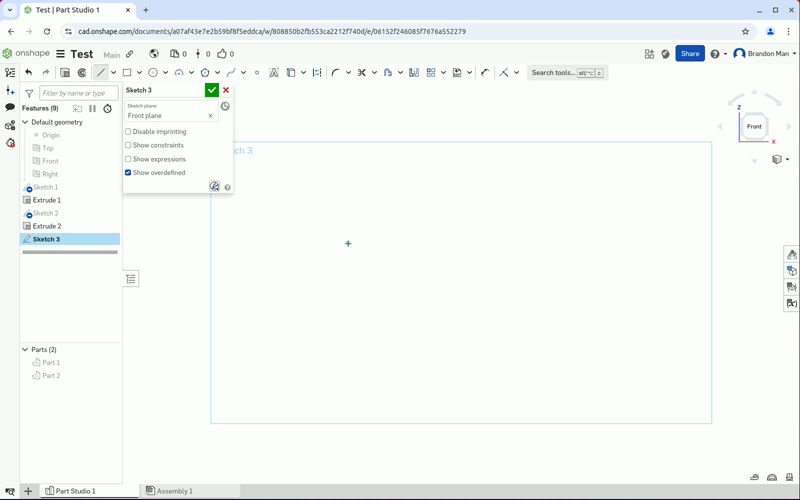
key_down(shift)
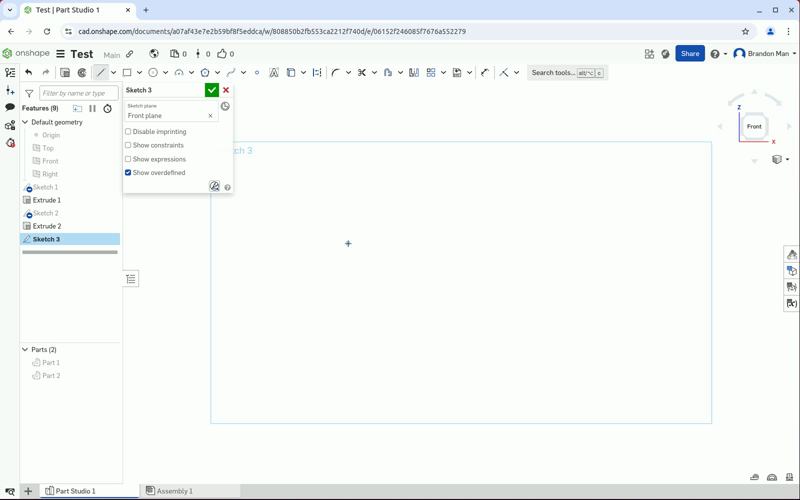
mouse_move(460, 243)
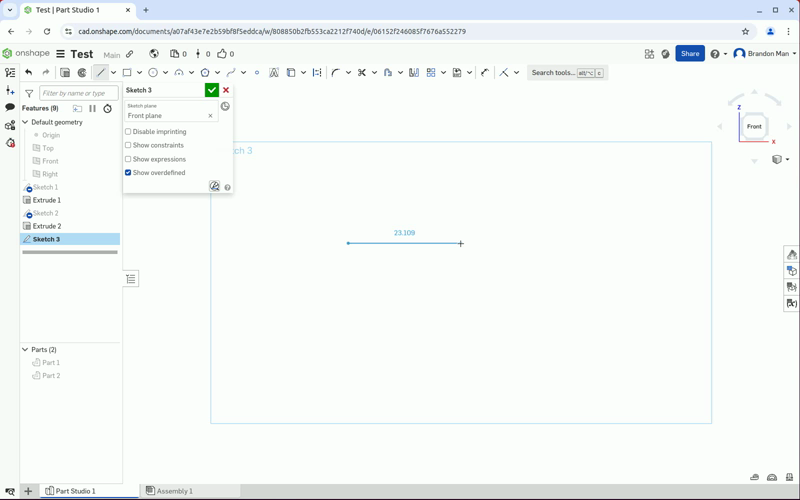
click(460, 243)
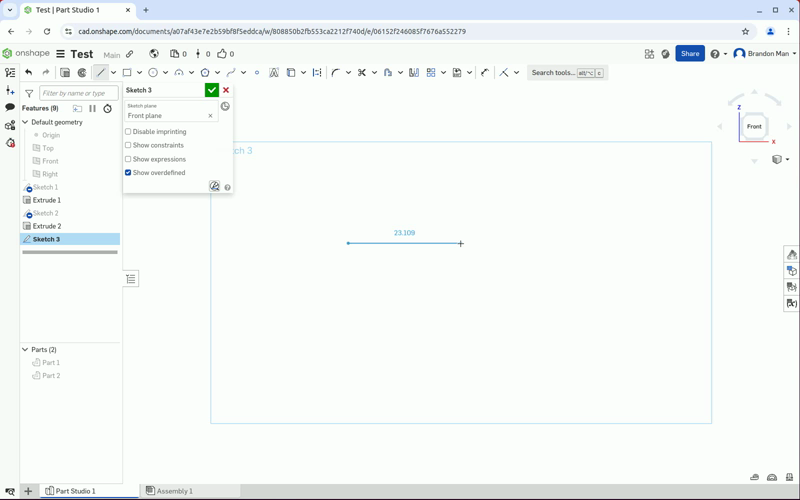
key_up(shift)
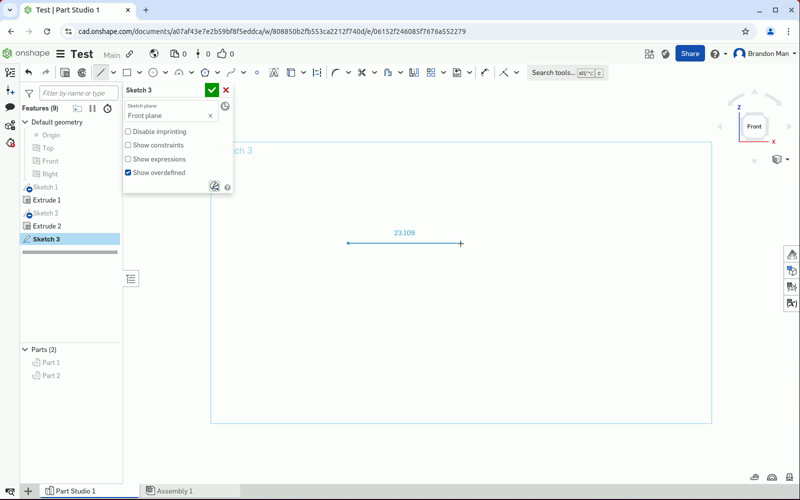
key_down(shift)
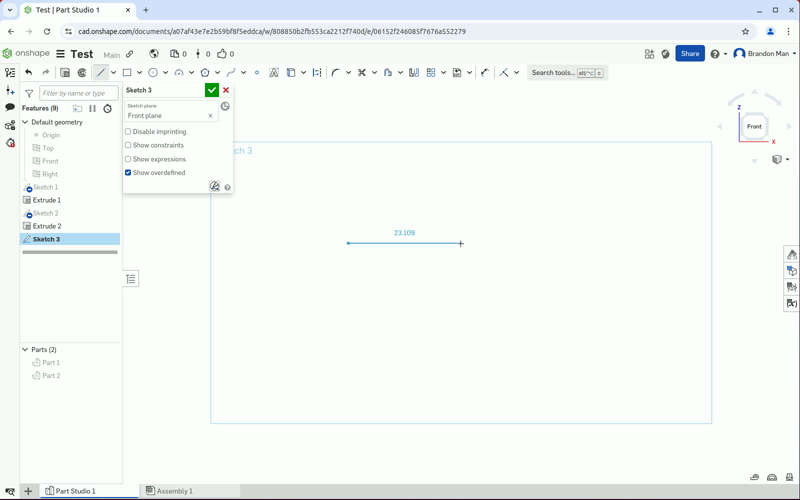
mouse_move(490, 243)
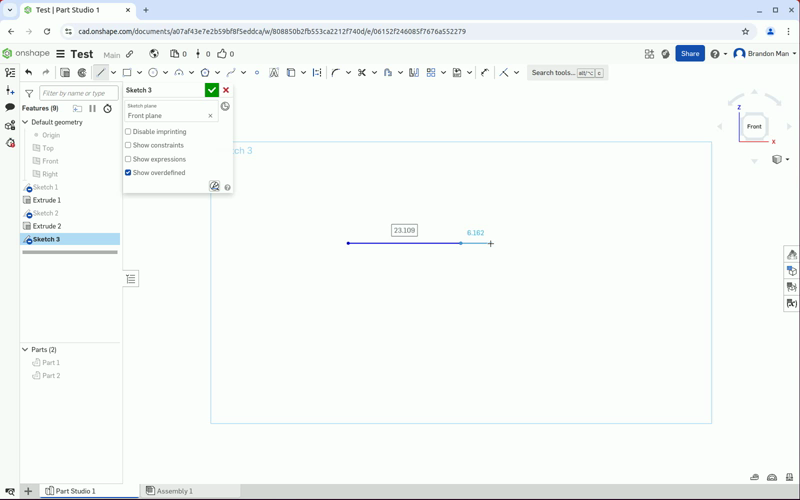
mouse_move(460, 222)
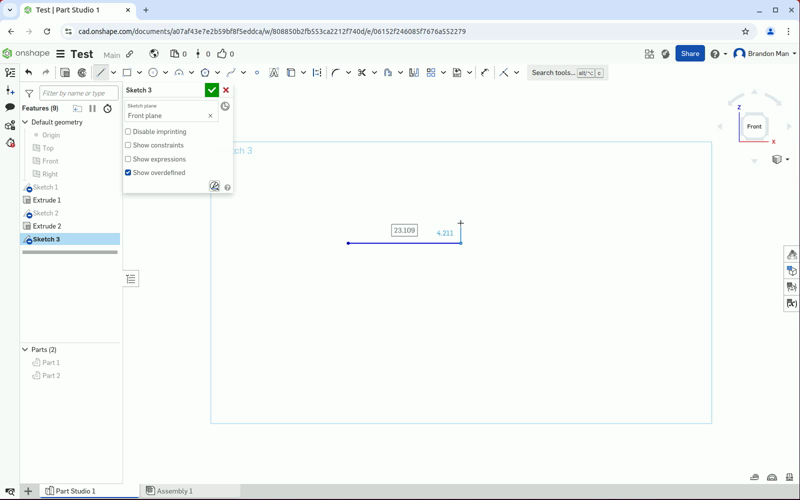
click(460, 222)
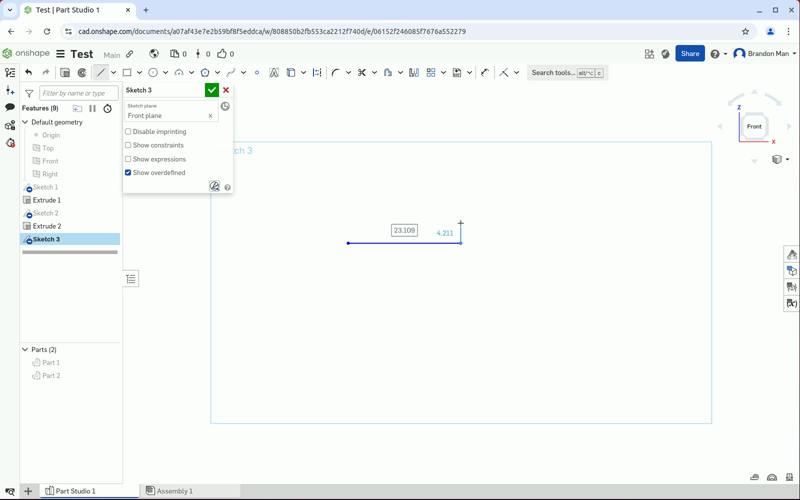
key_up(shift)
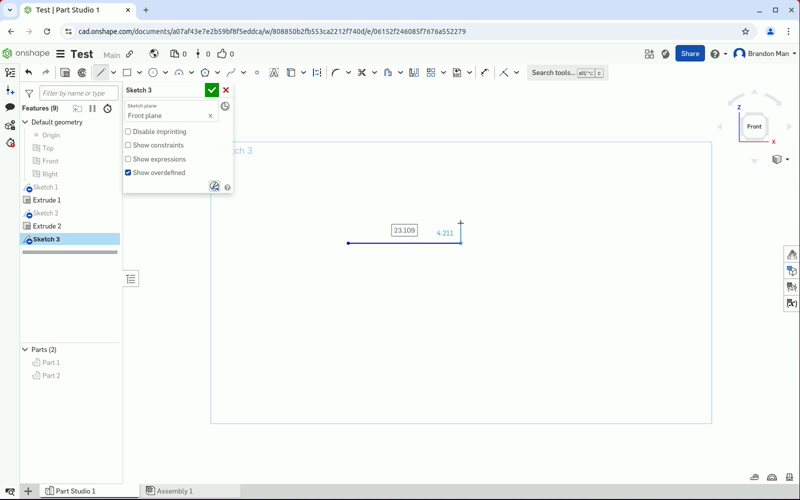
key_down(shift)
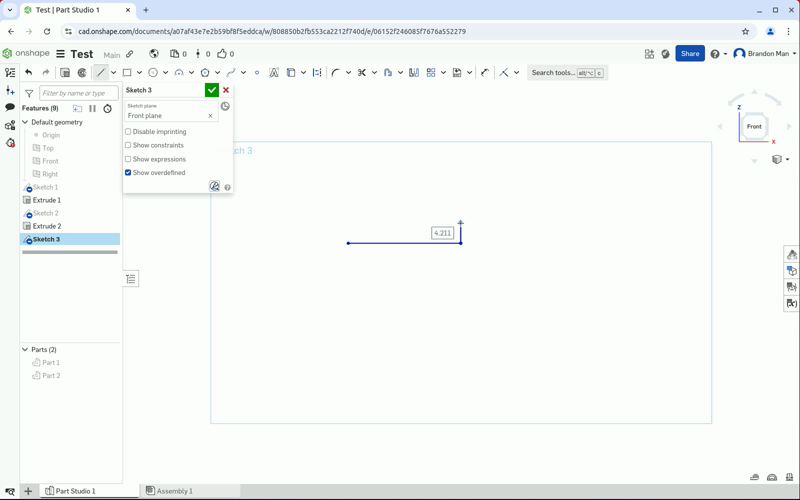
mouse_move(348, 222)
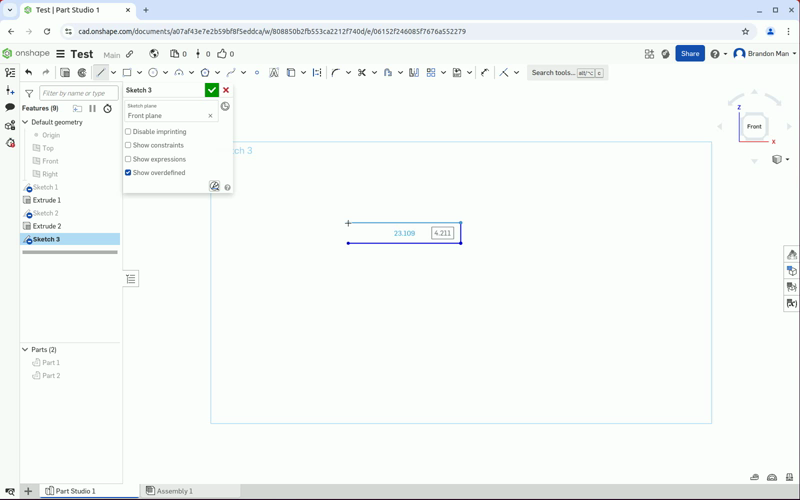
click(348, 222)
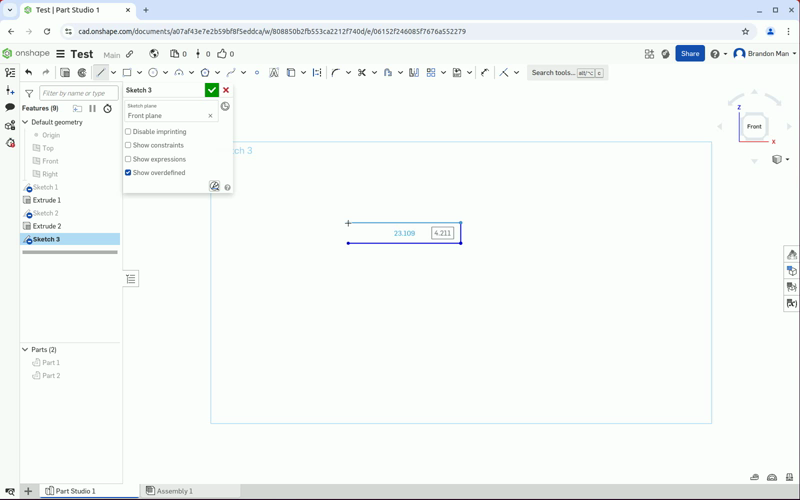
key_up(shift)
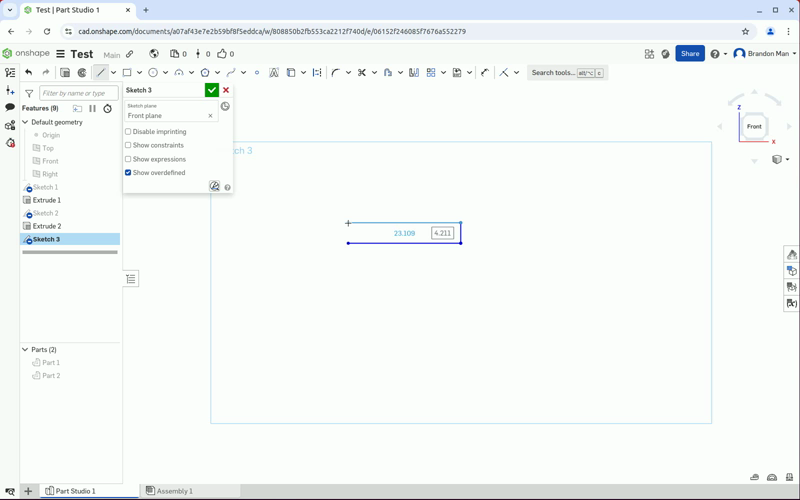
mouse_move(378, 222)
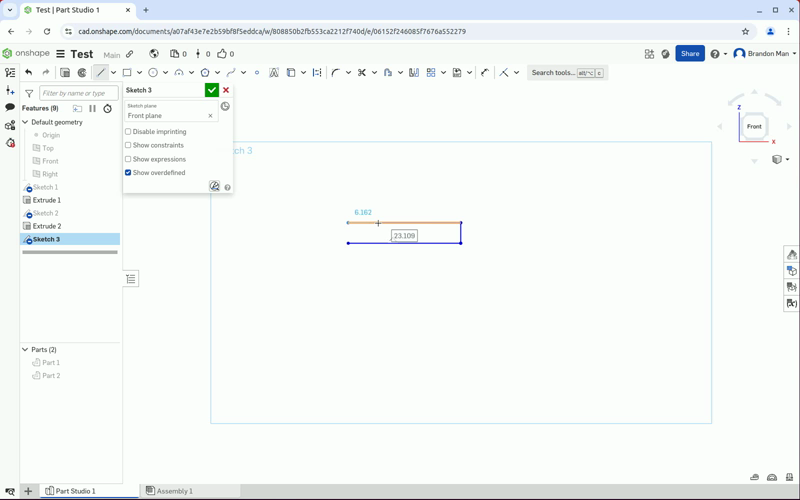
key_down(shift)
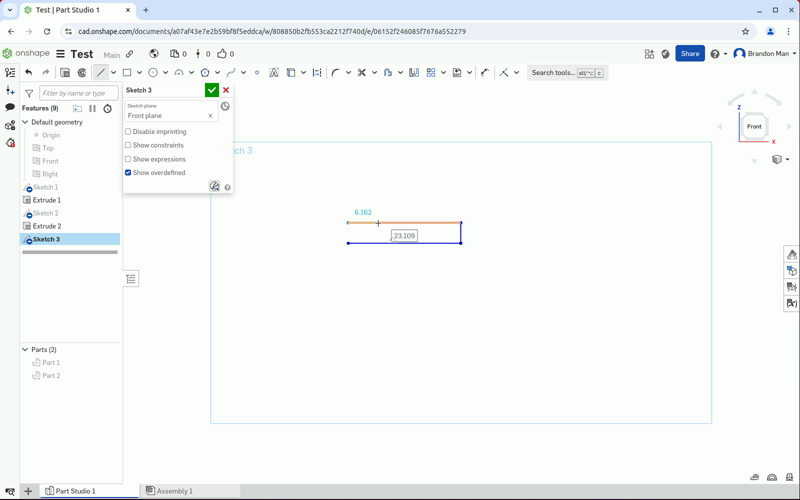
mouse_move(348, 243)
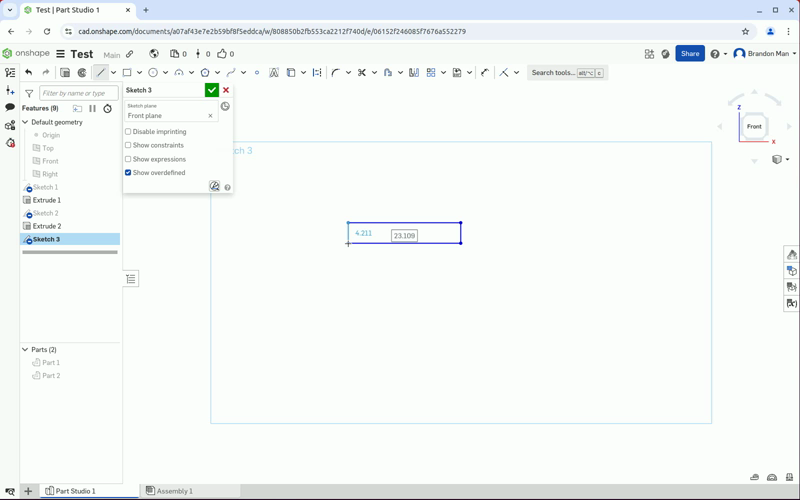
key_up(shift)
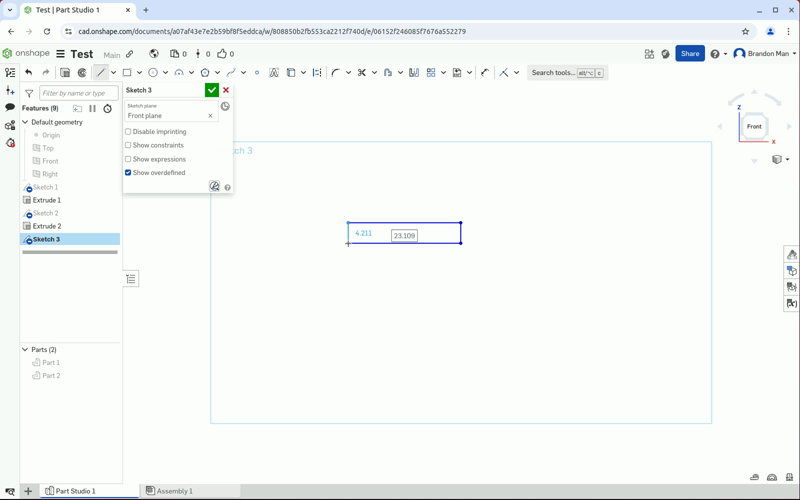
click(348, 243)
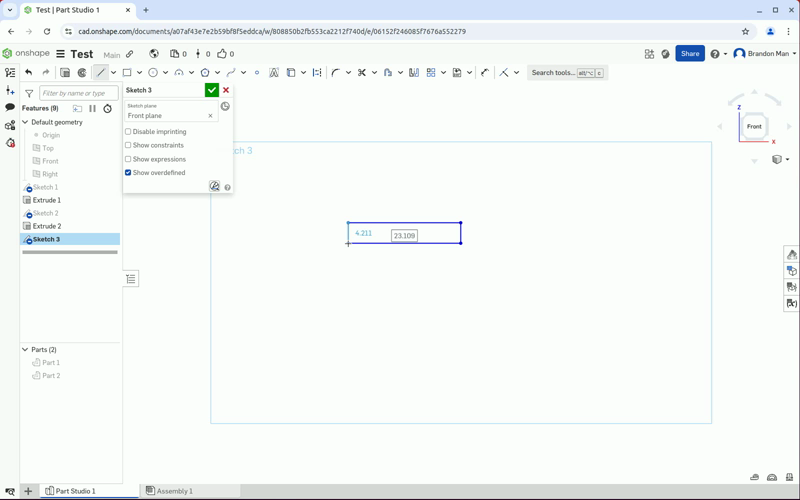
key(esc)
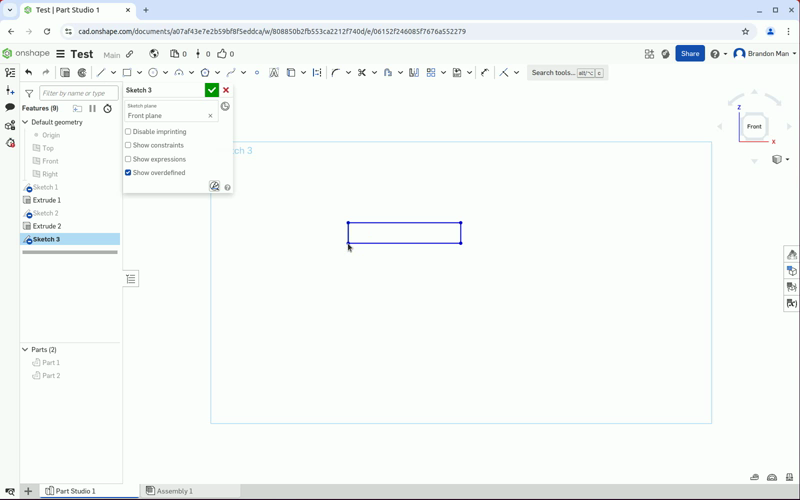
mouse_move(384, 234)
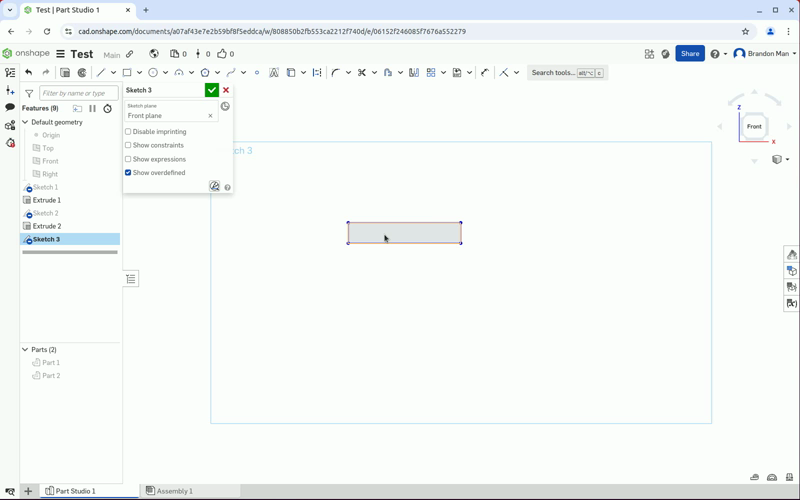
click(384, 234)
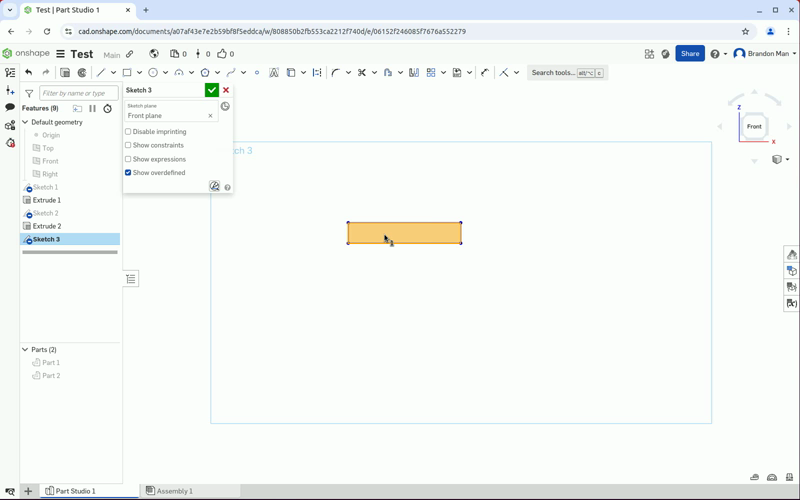
mouse_move(73, 352)
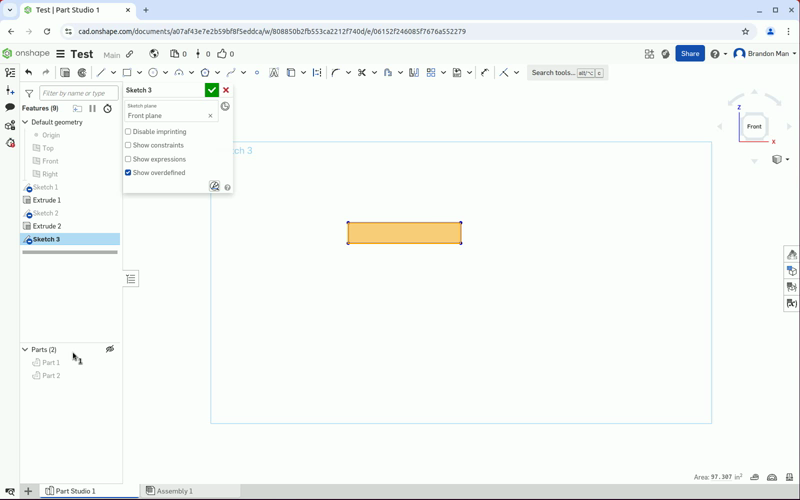
key(shift+y)
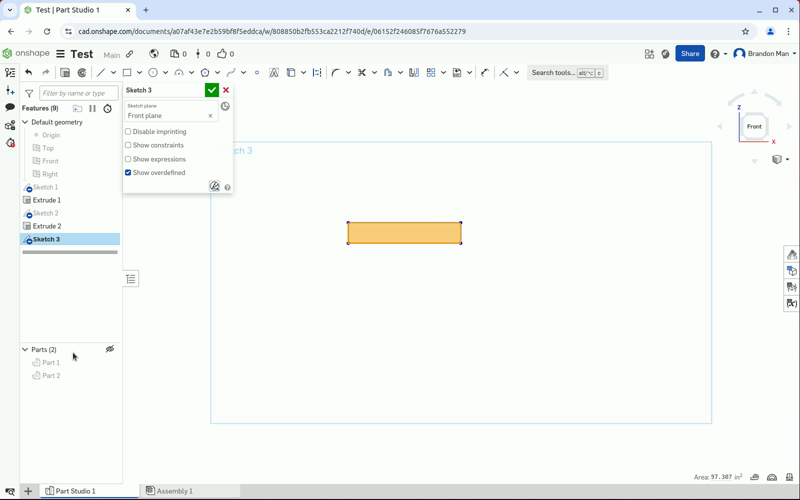
key(shift+e)
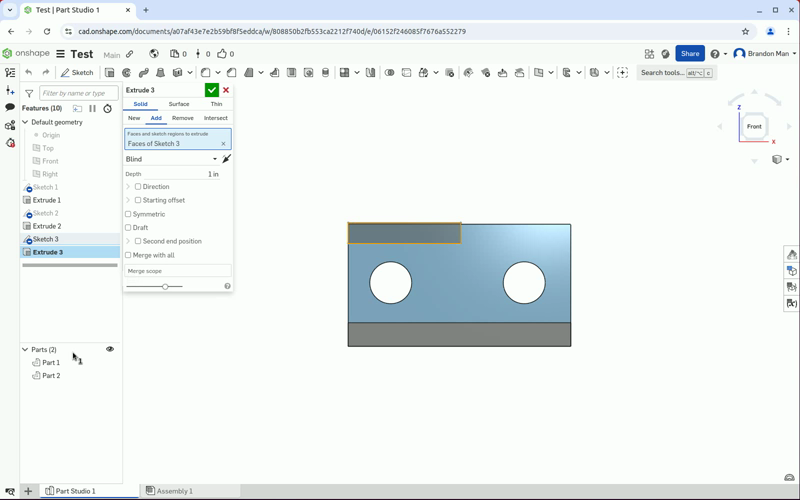
mouse_move(143, 106)
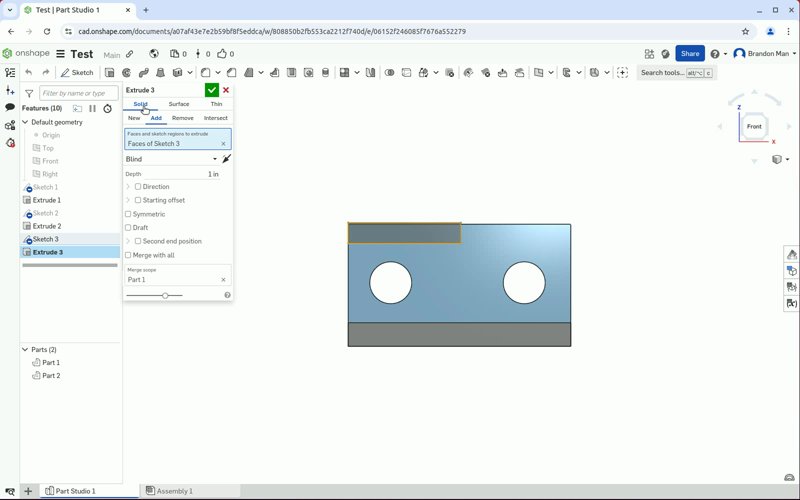
click(143, 106)
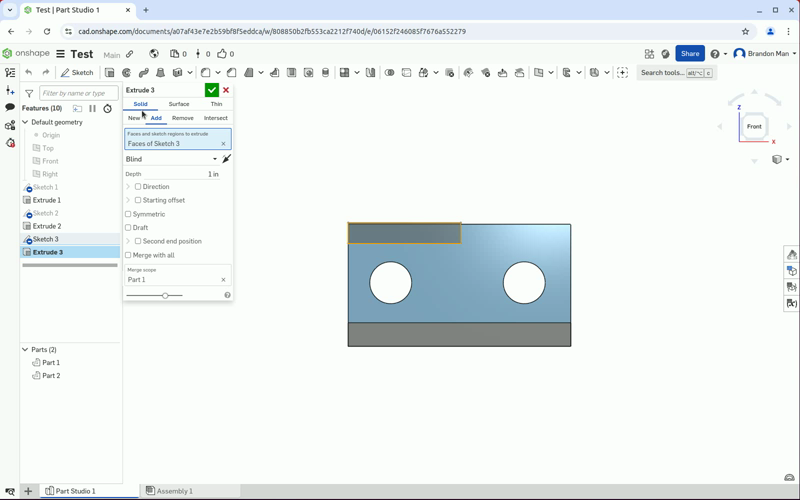
mouse_move(137, 120)
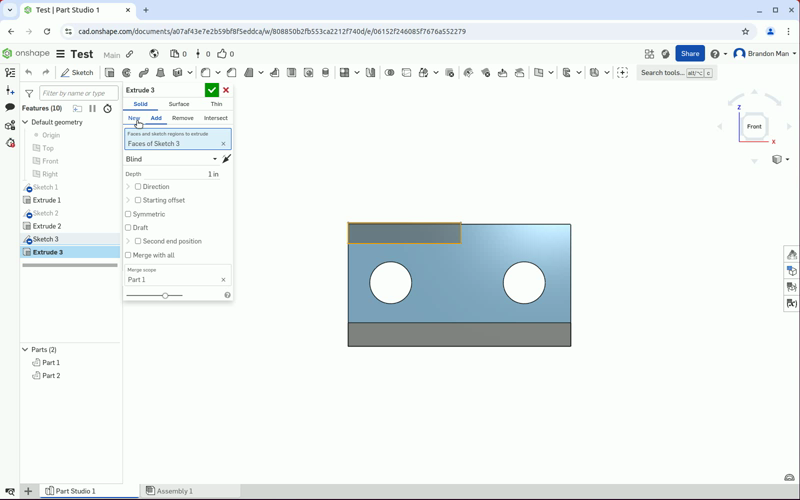
click(137, 120)
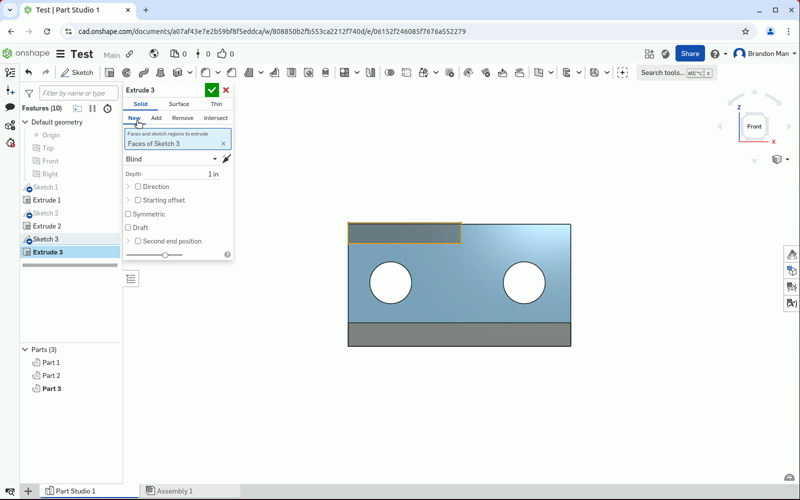
key(tab, 4)
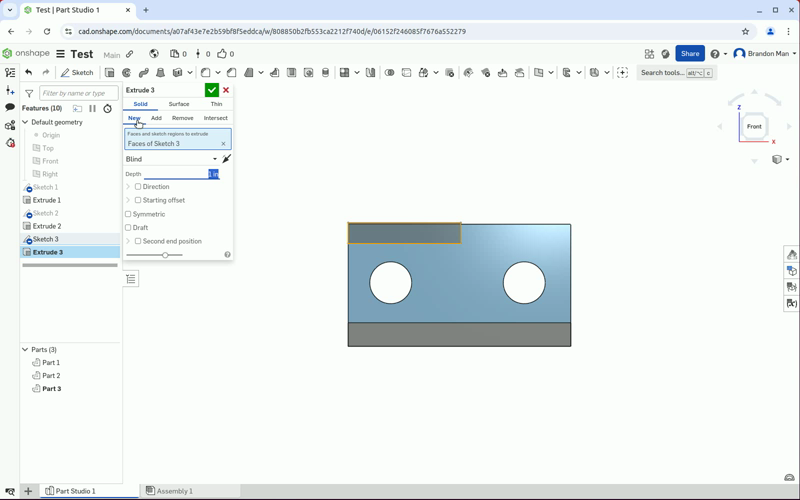
text(15.646)
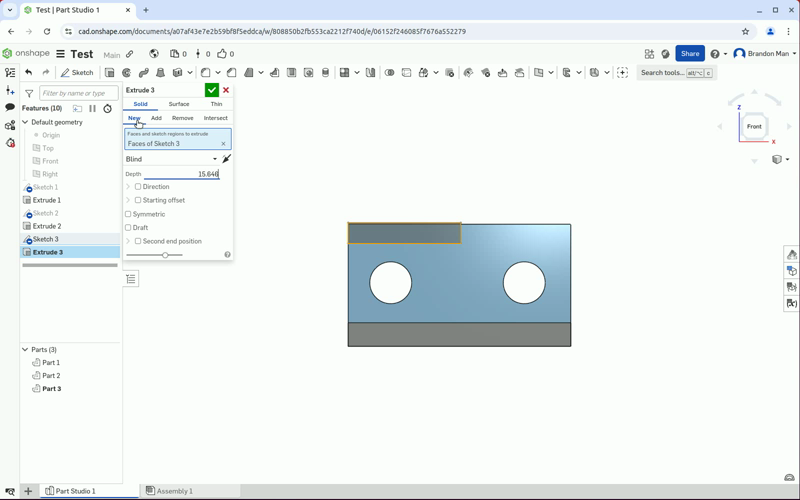
key(enter)
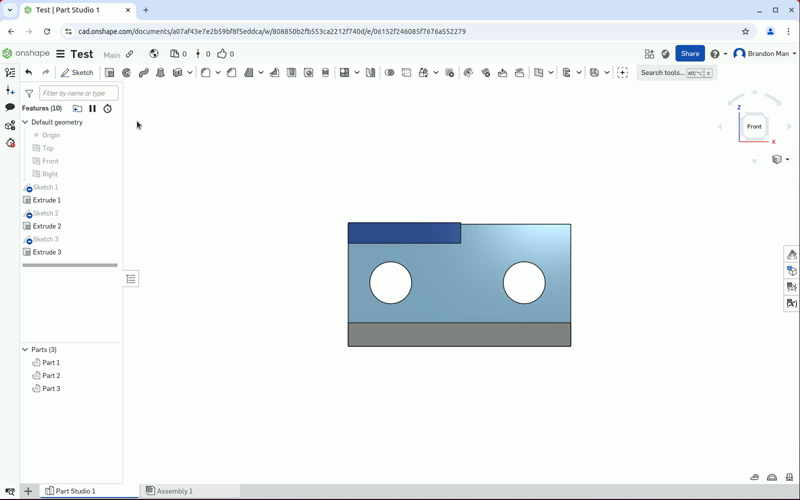
key(shift+h)
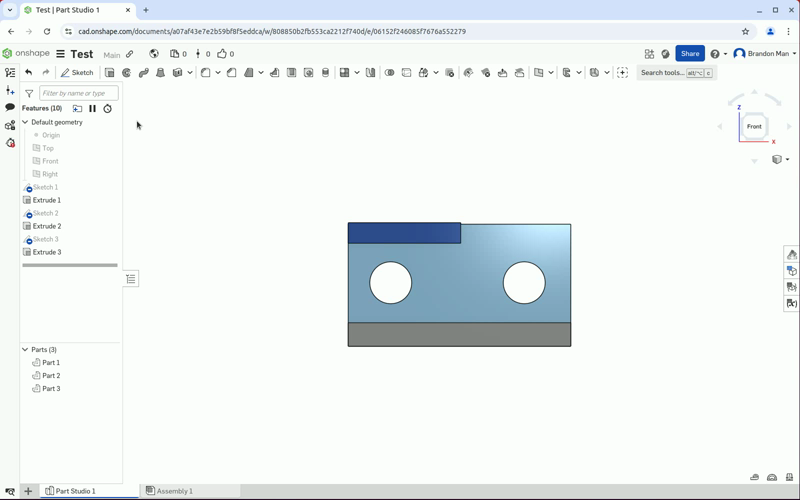
key(shift+h)
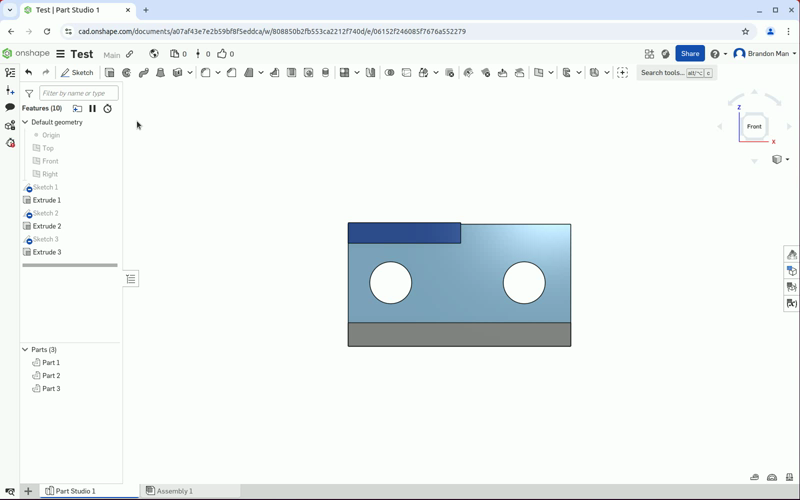
mouse_move(73, 189)
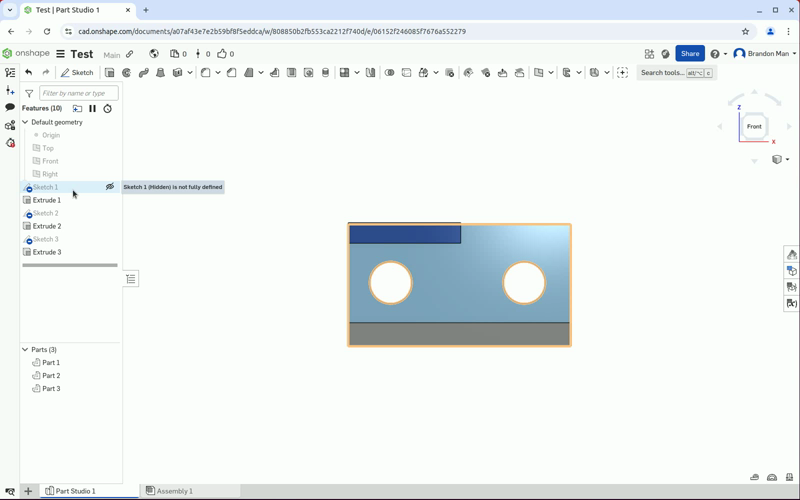
click(73, 189)
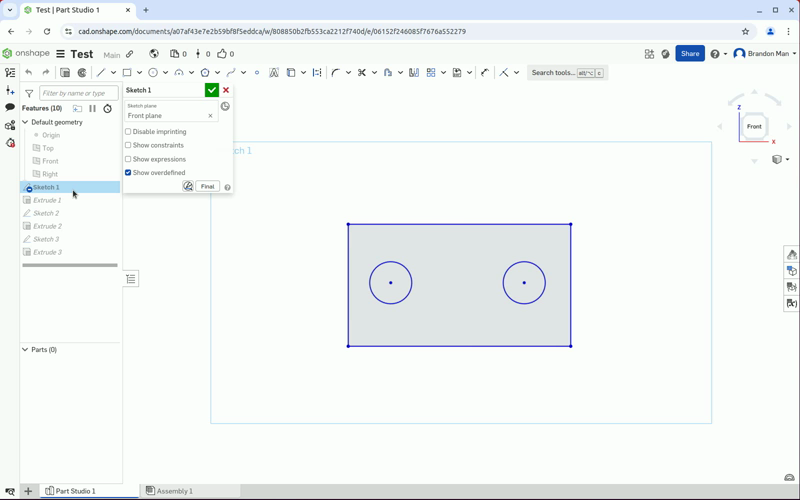
mouse_move(229, 92)
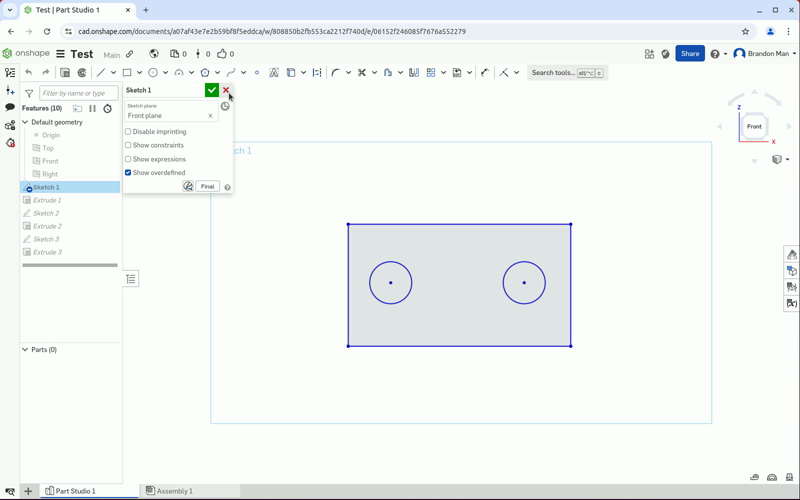
click(229, 92)
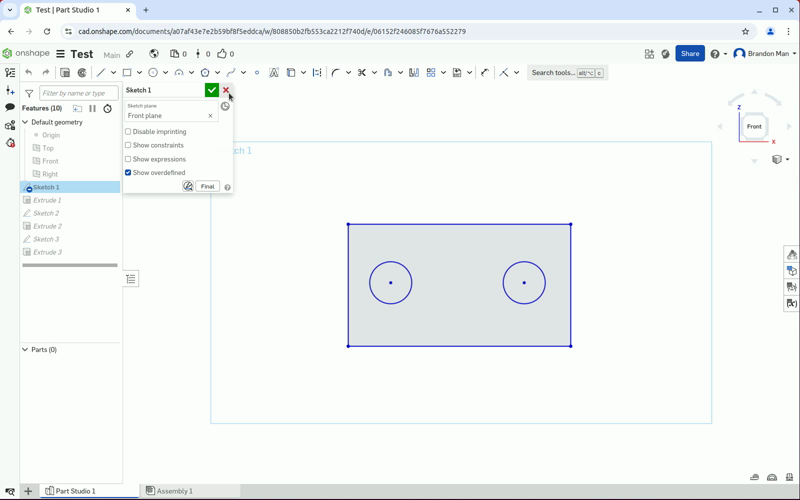
key(shift+s)
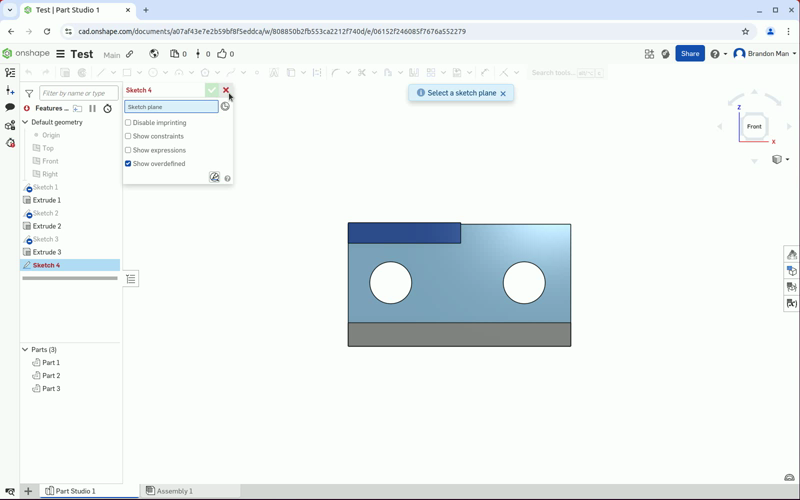
mouse_move(73, 163)
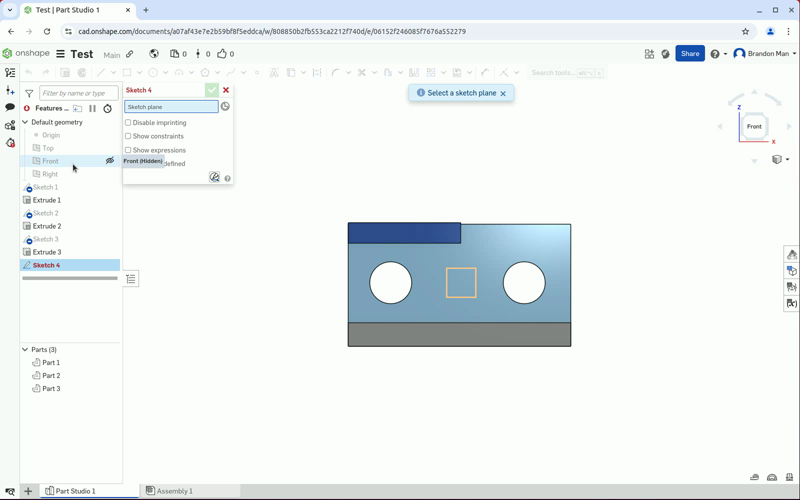
click(73, 163)
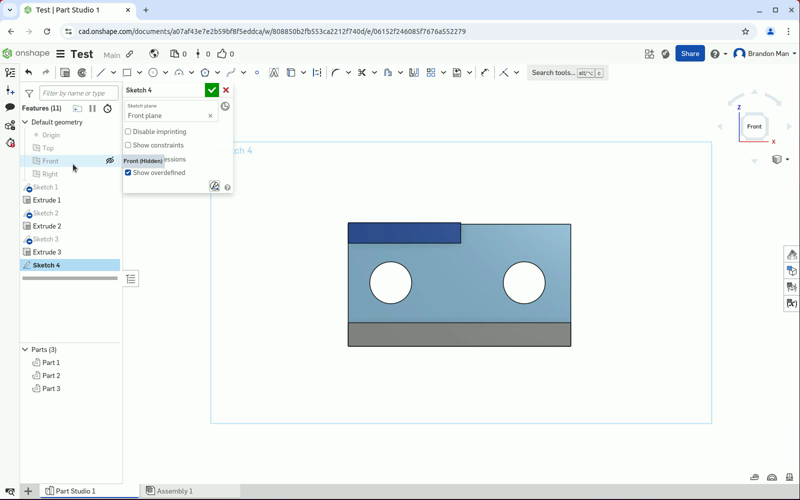
mouse_move(73, 352)
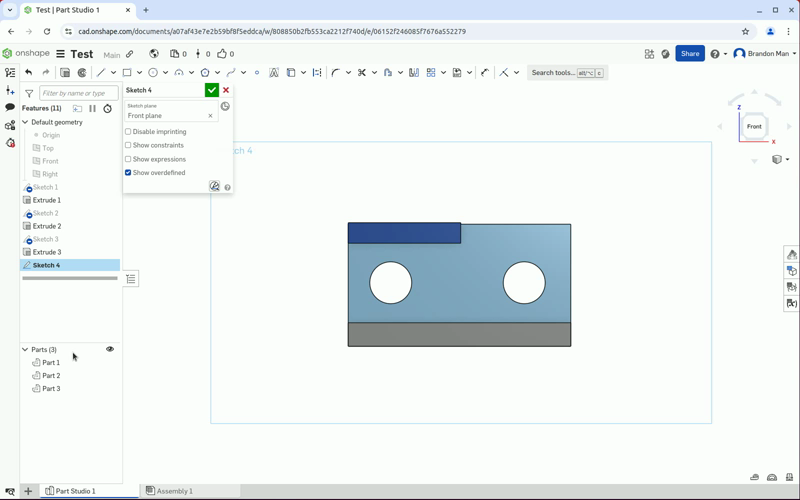
key(y)
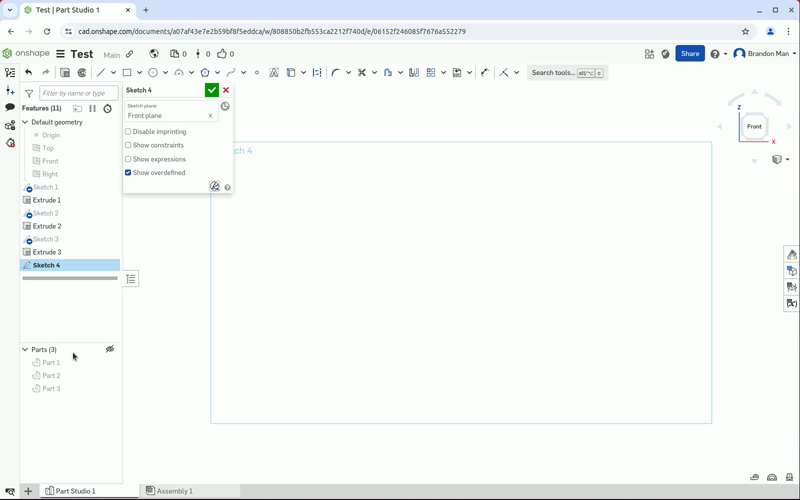
key(l)
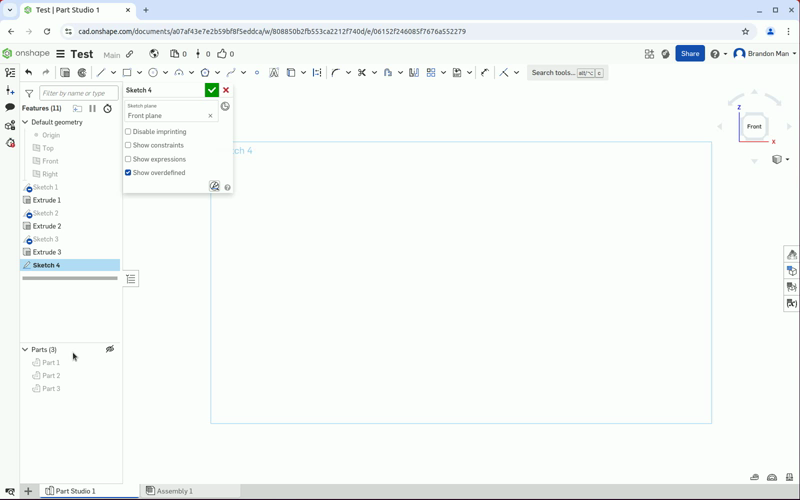
key_down(shift)
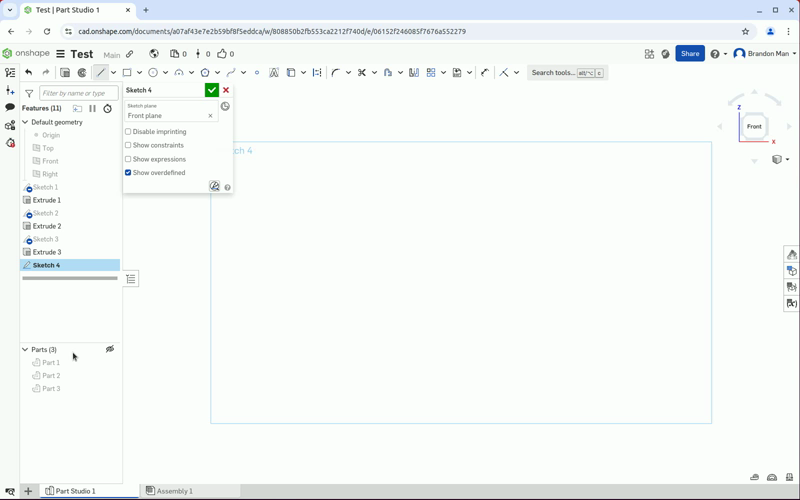
mouse_move(348, 247)
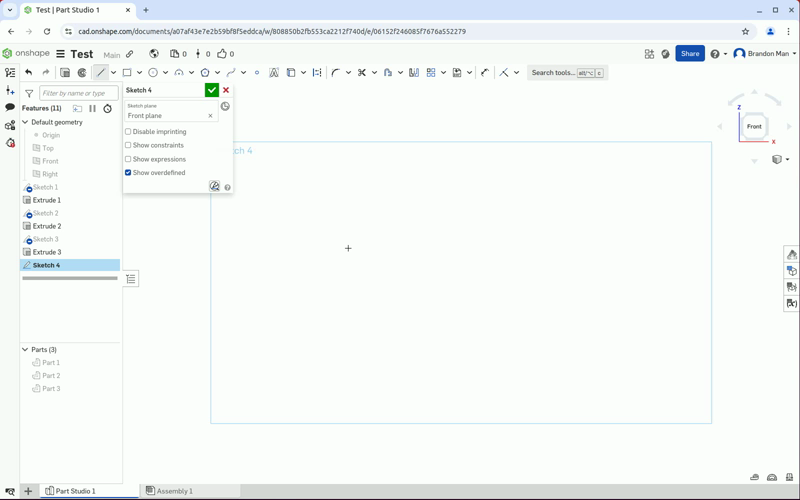
click(348, 247)
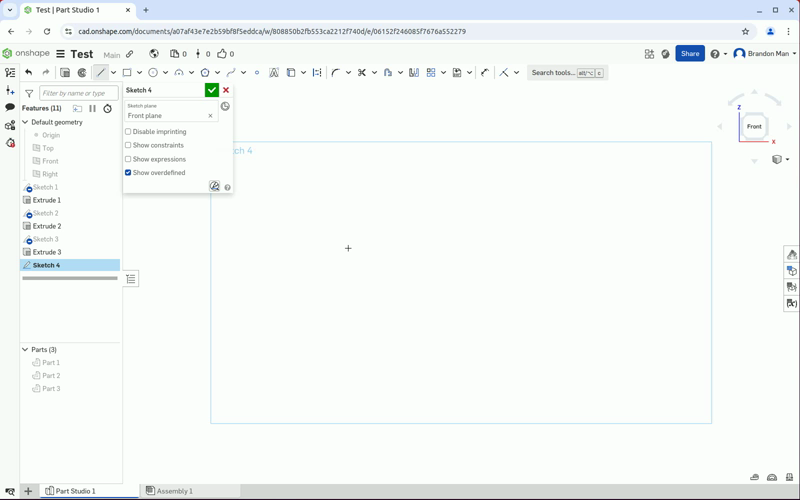
key_up(shift)
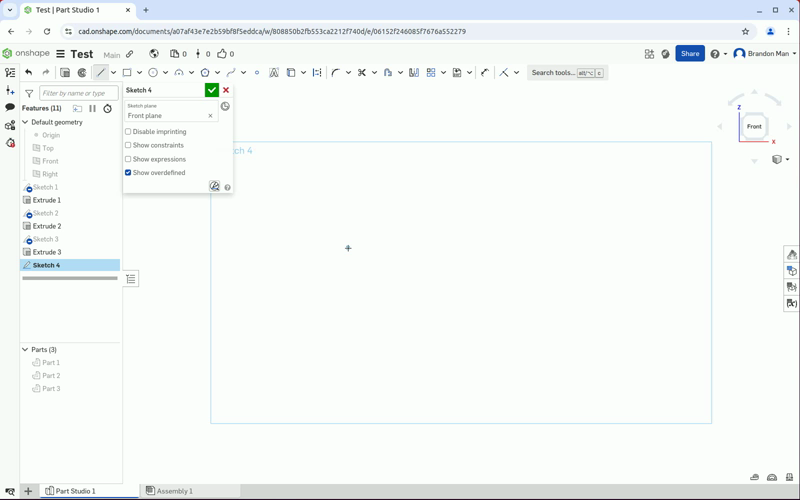
key_down(shift)
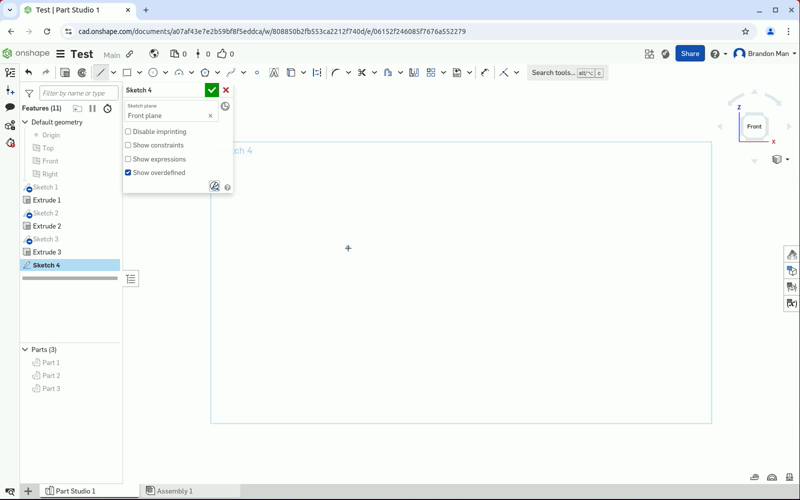
mouse_move(570, 247)
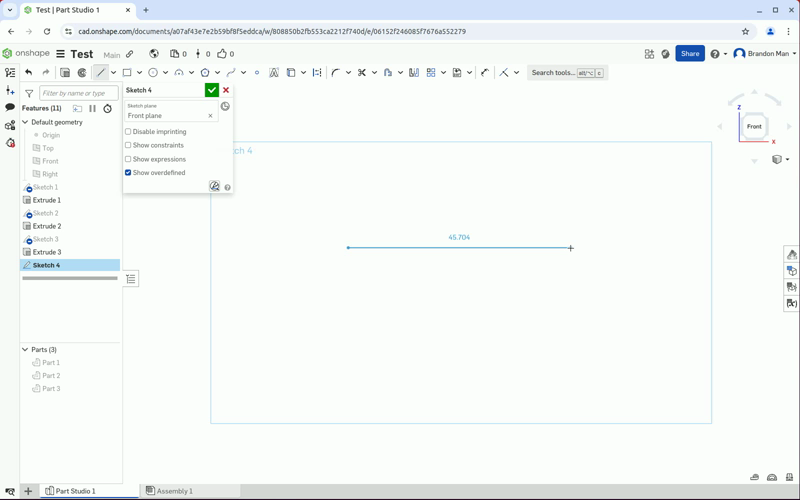
click(570, 247)
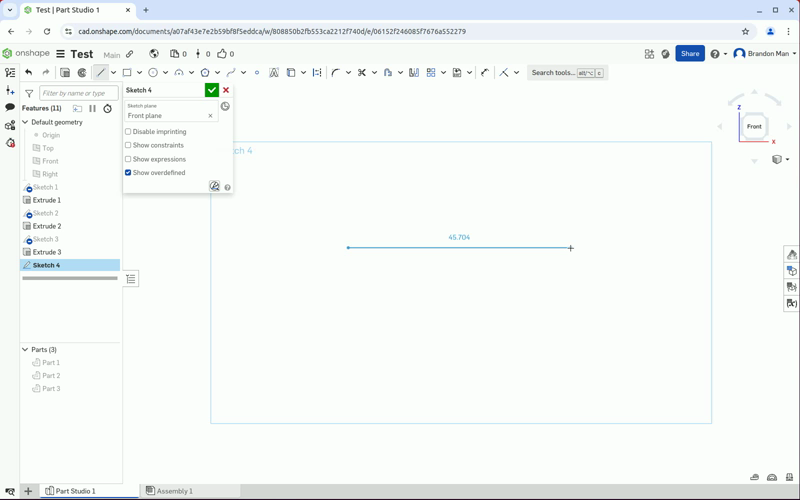
key_up(shift)
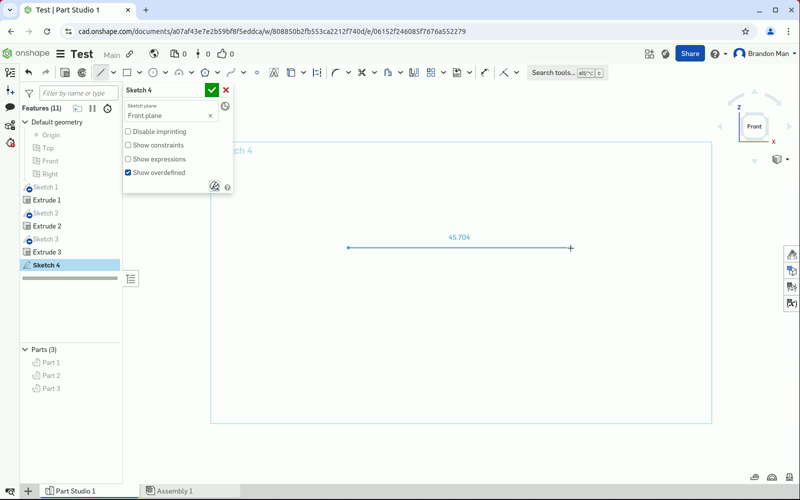
key_down(shift)
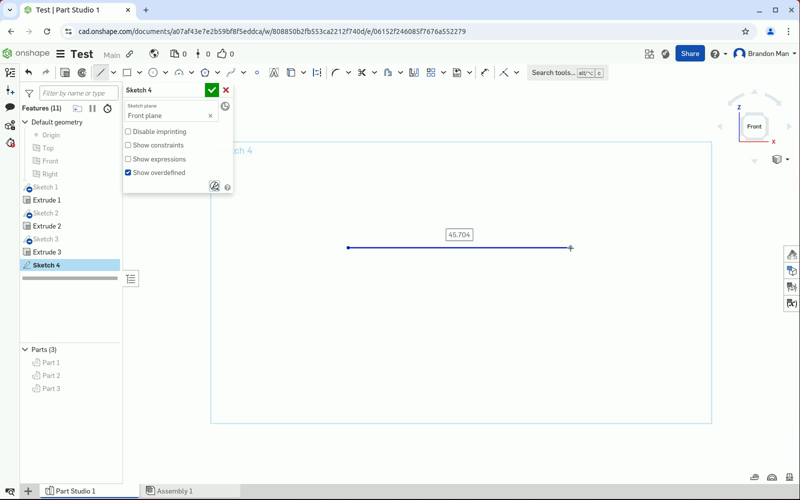
mouse_move(589, 247)
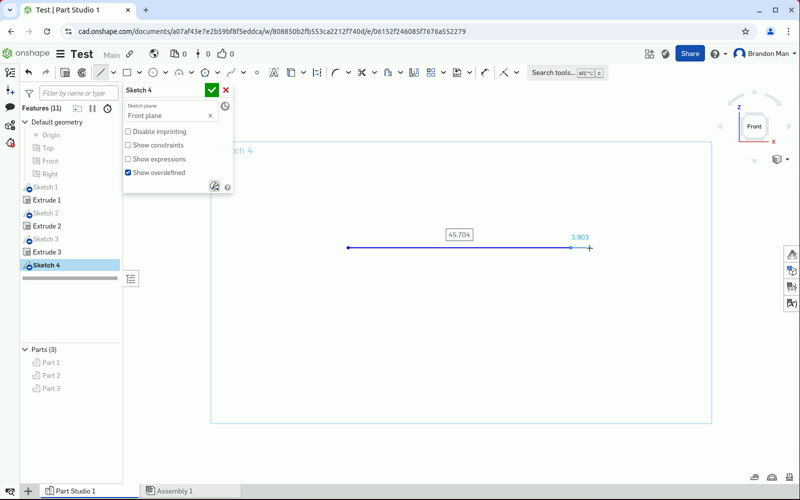
mouse_move(570, 224)
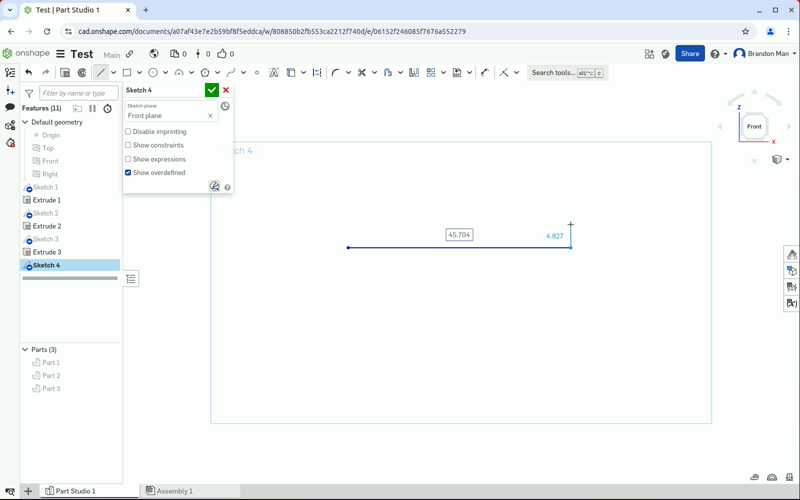
click(570, 224)
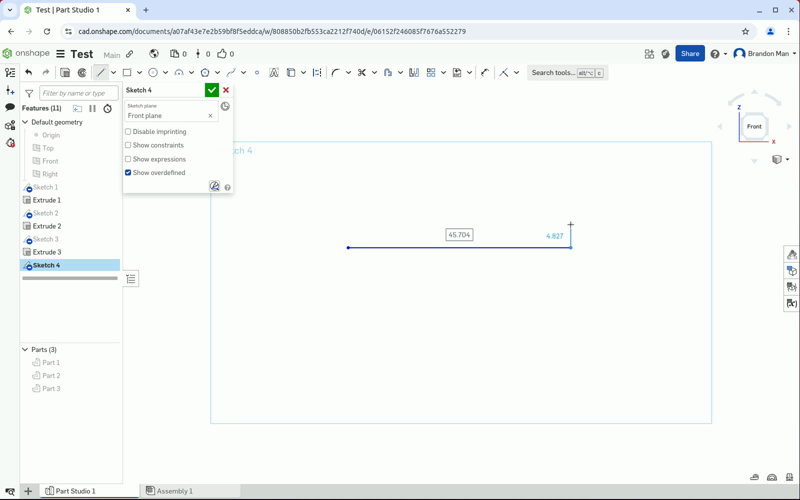
key_up(shift)
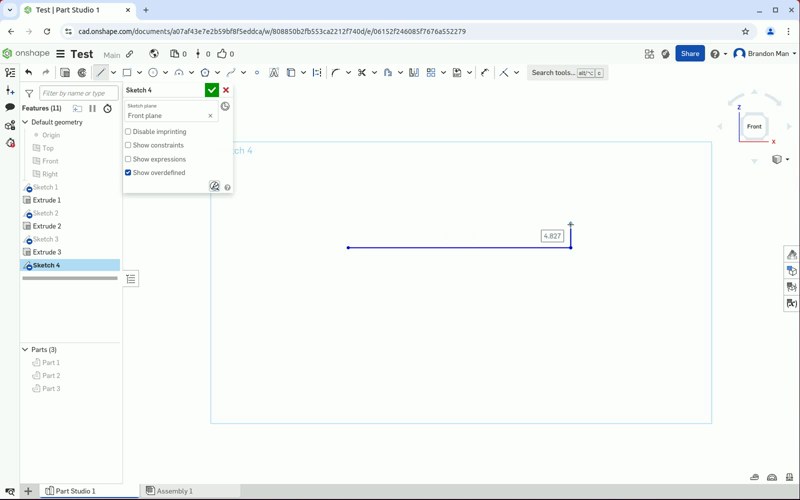
key_down(shift)
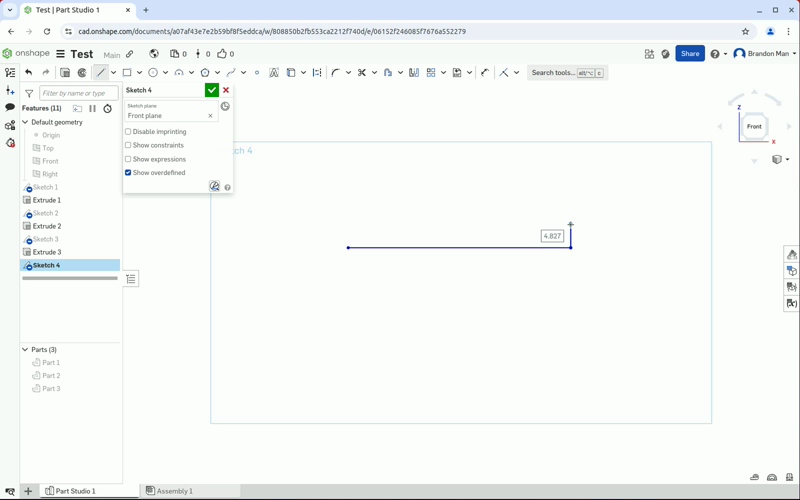
mouse_move(348, 224)
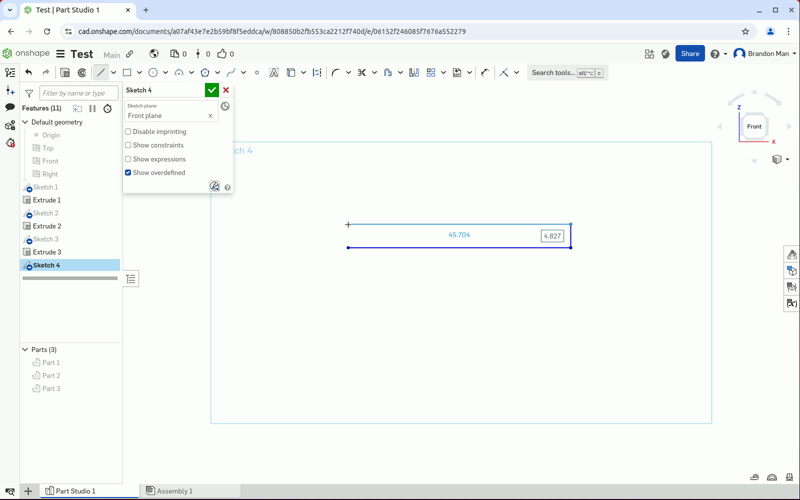
click(348, 224)
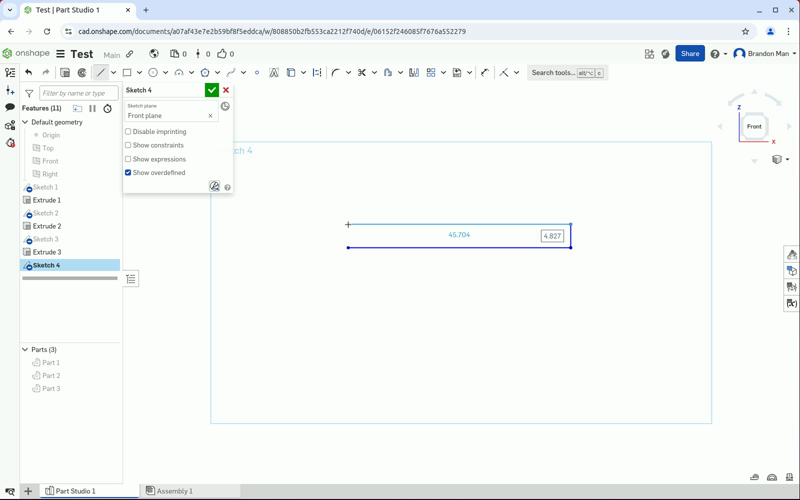
key_up(shift)
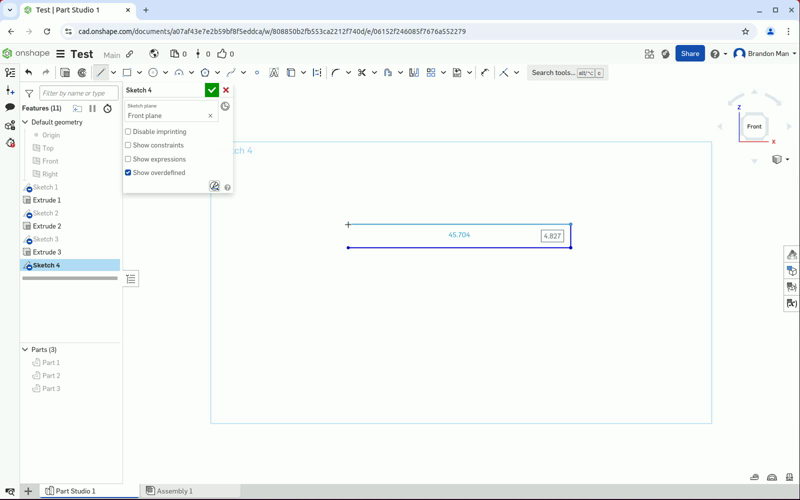
mouse_move(378, 224)
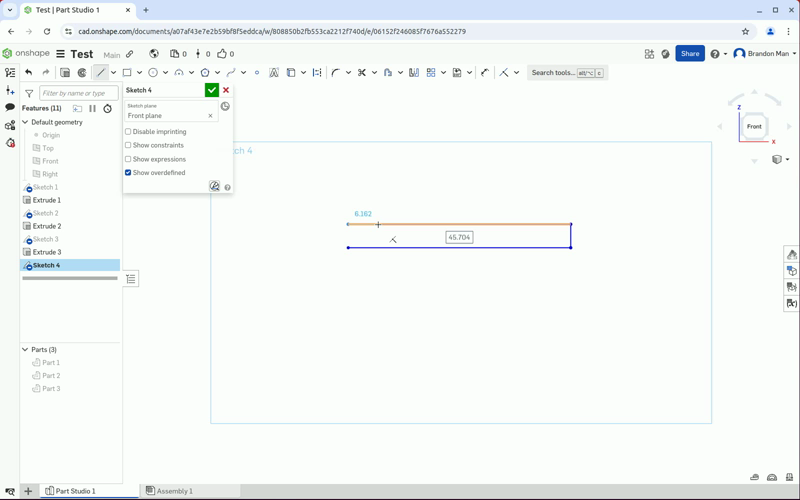
key_down(shift)
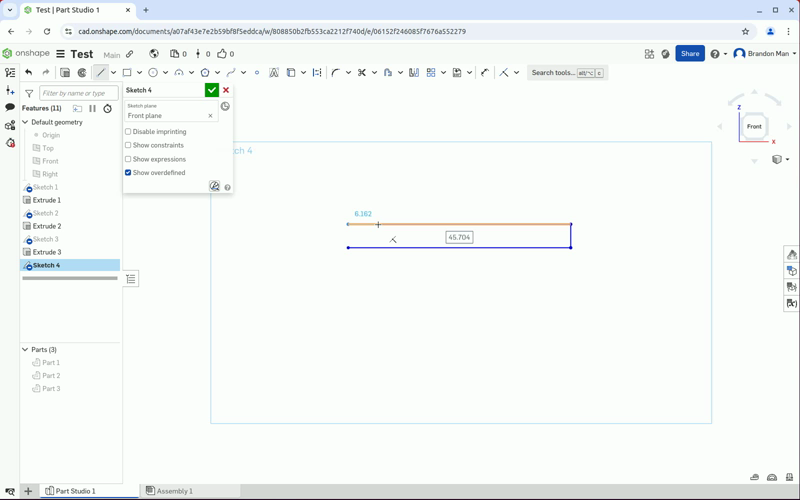
mouse_move(348, 247)
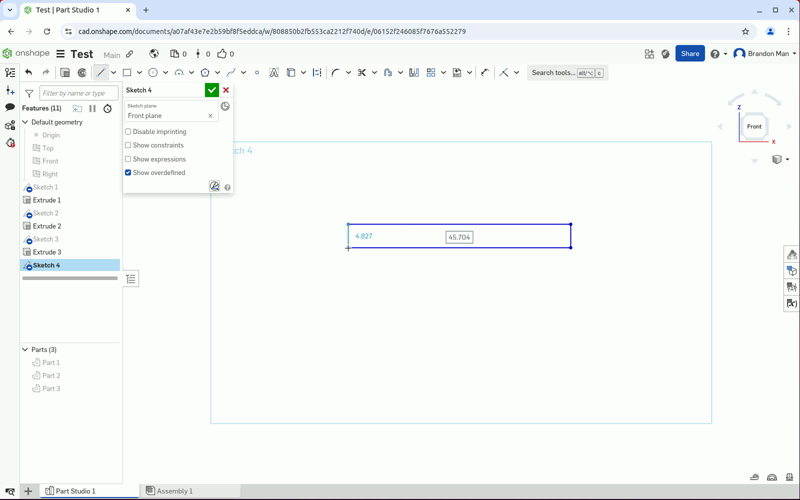
key_up(shift)
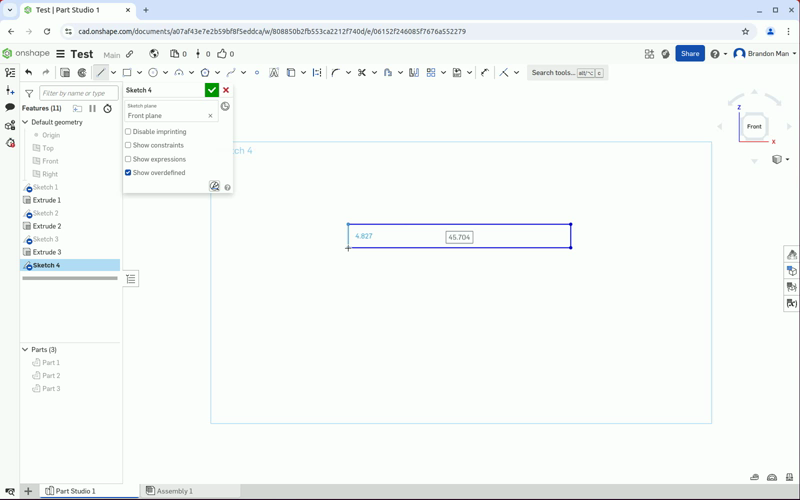
click(348, 247)
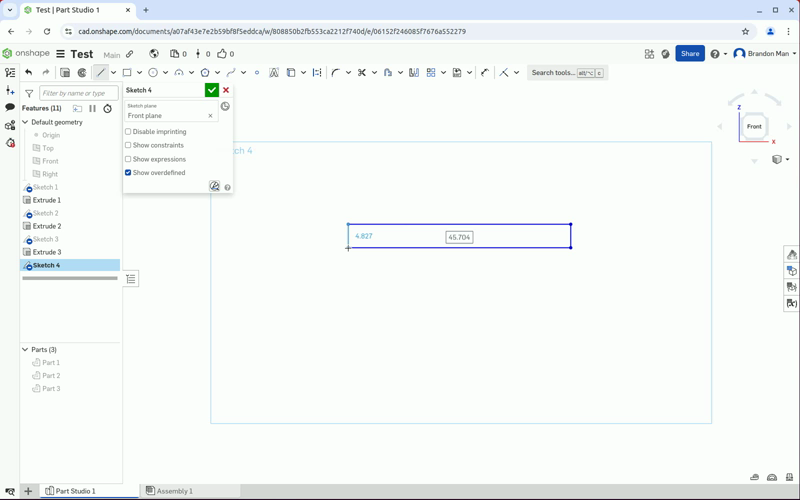
key(esc)
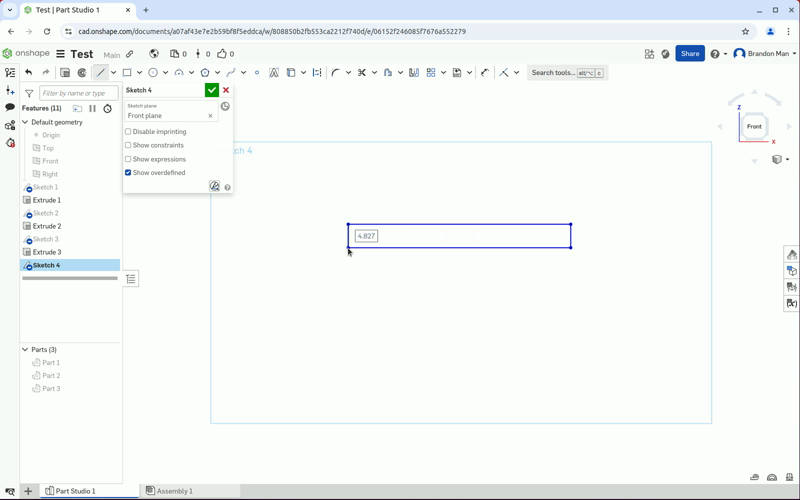
mouse_move(497, 233)
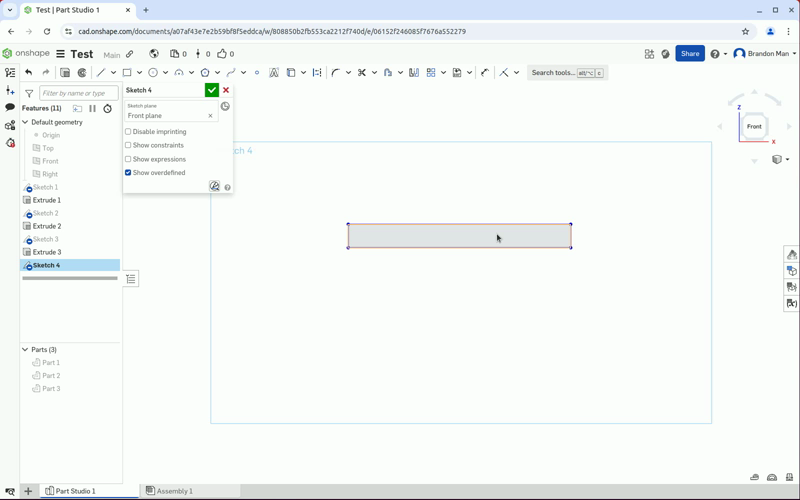
click(497, 233)
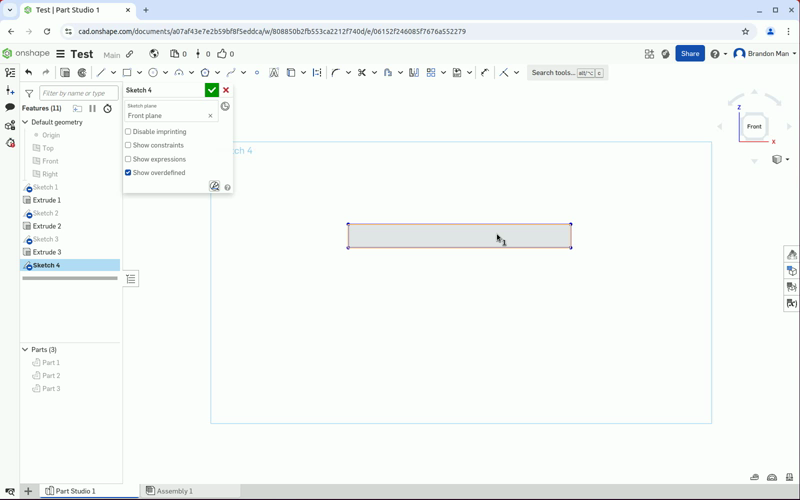
mouse_move(73, 352)
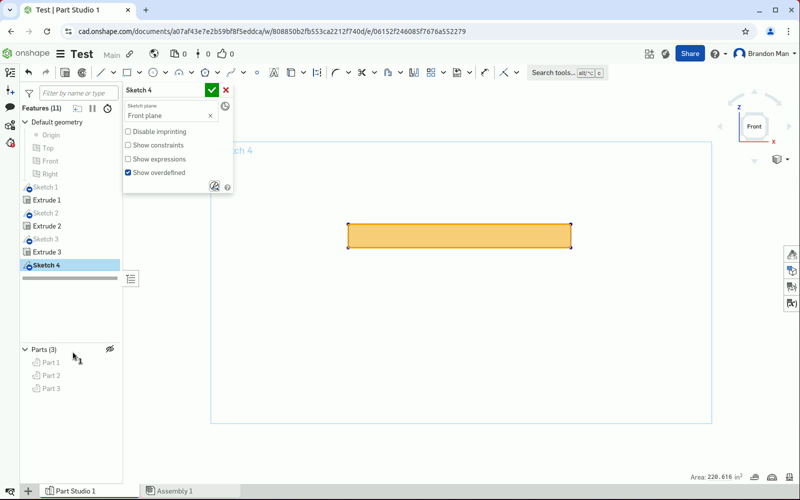
key(shift+y)
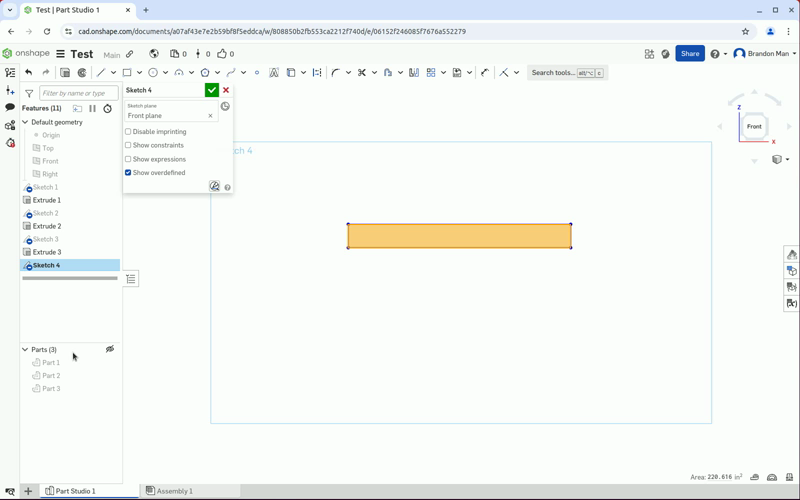
key(shift+e)
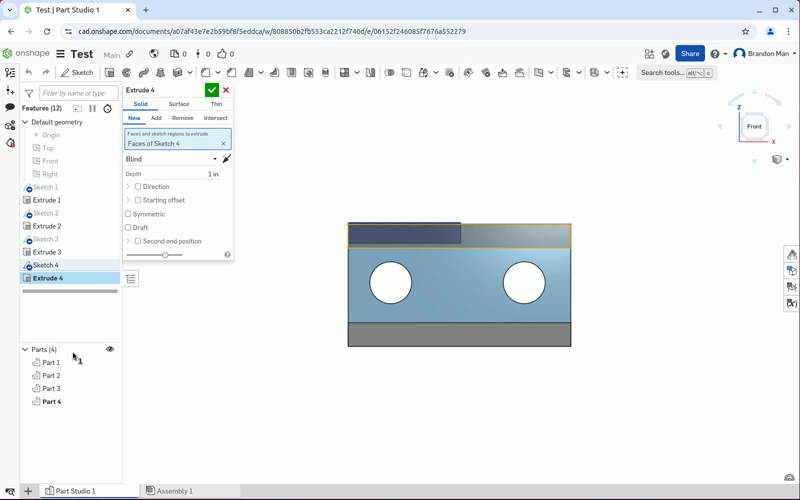
mouse_move(143, 106)
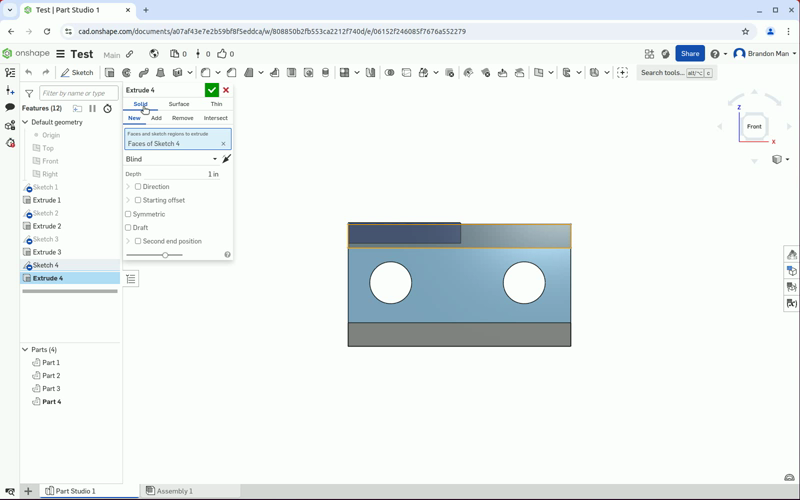
click(143, 106)
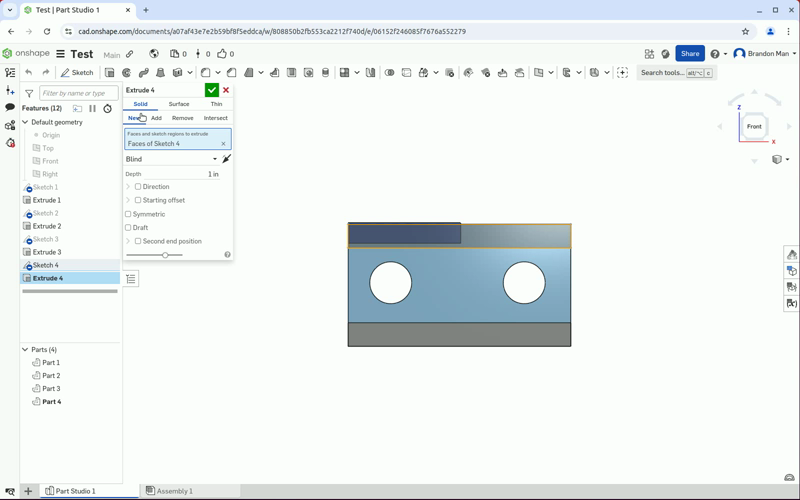
mouse_move(137, 120)
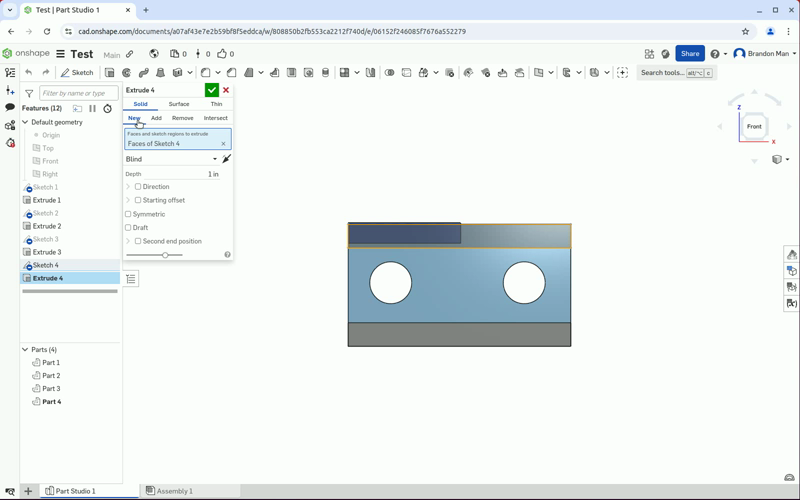
click(137, 120)
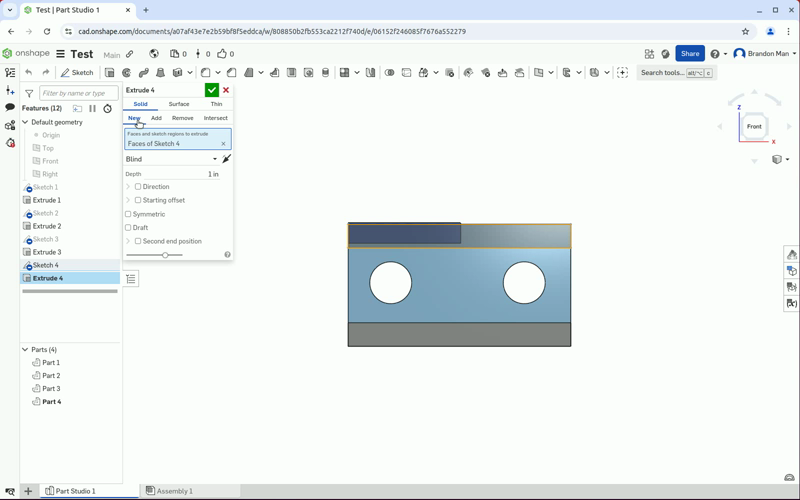
key(tab, 4)
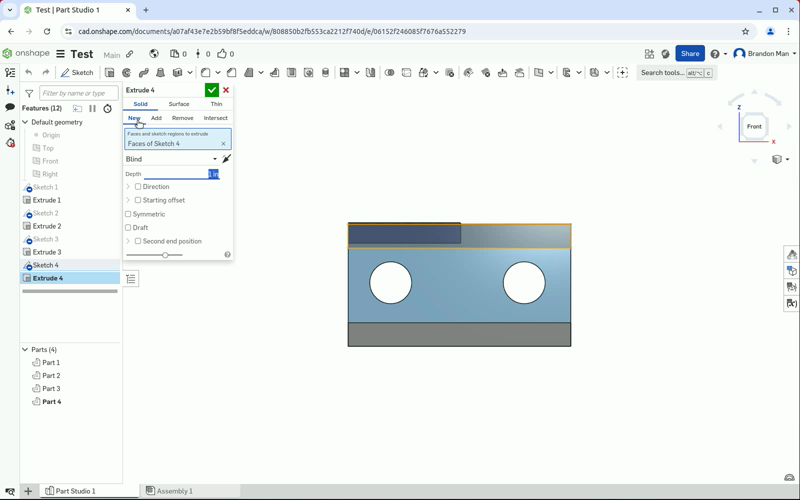
text(-8.666)
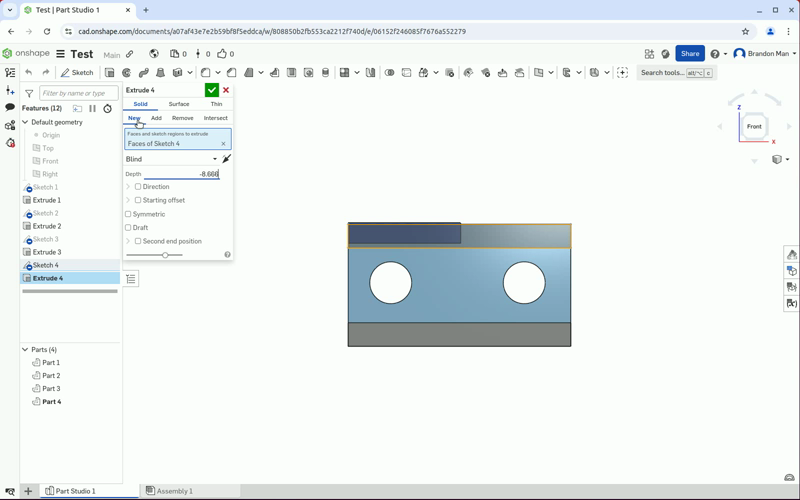
key(enter)
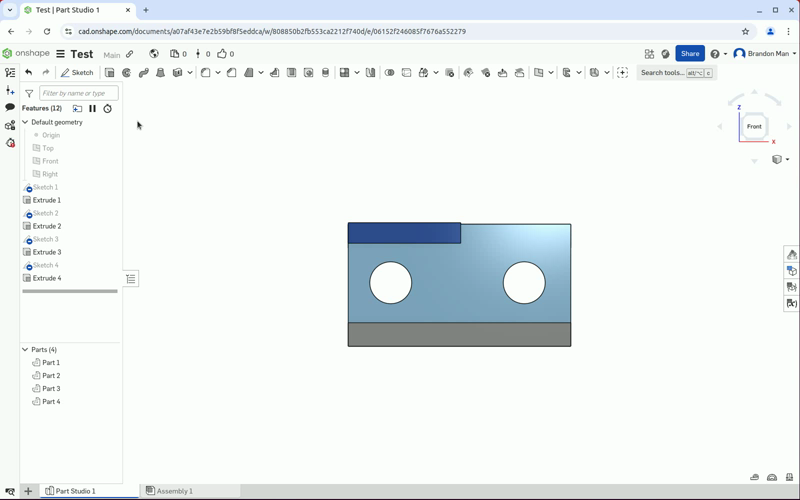
key(shift+h)
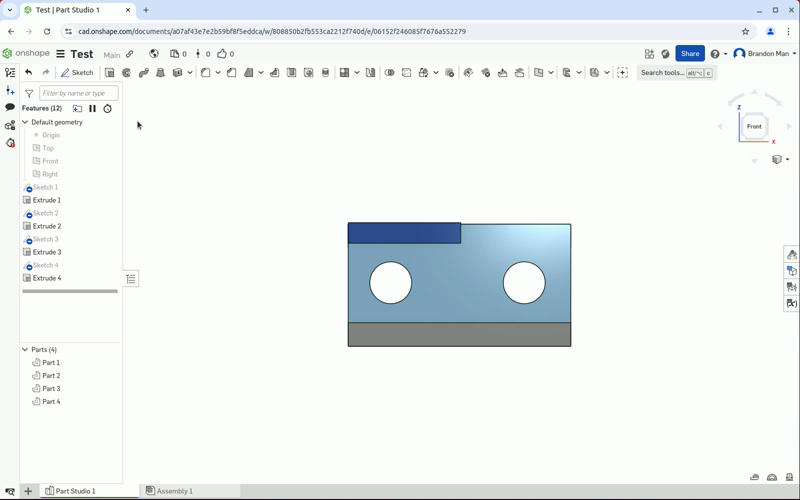
key(shift+h)
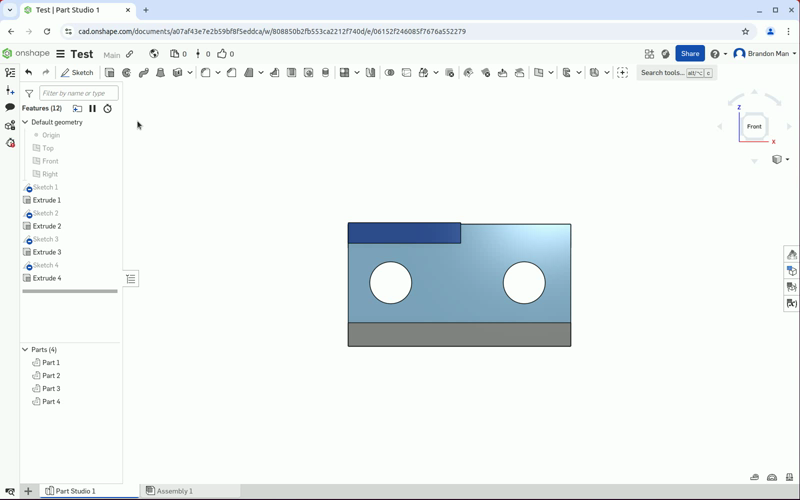
mouse_move(73, 189)
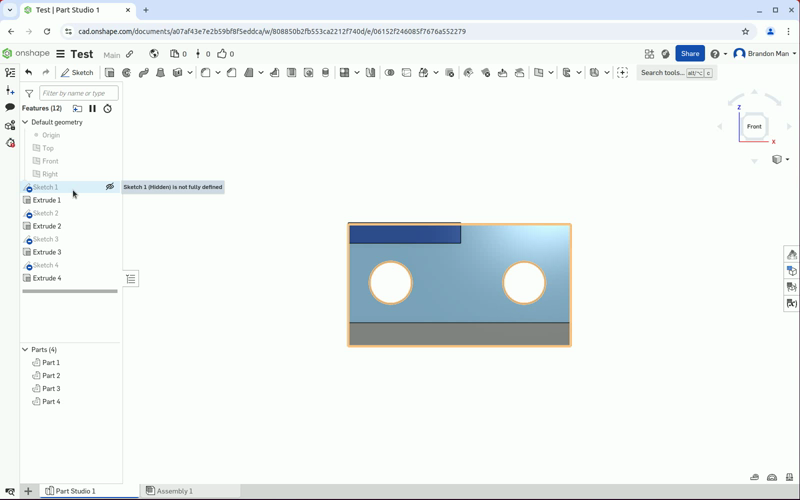
click(73, 189)
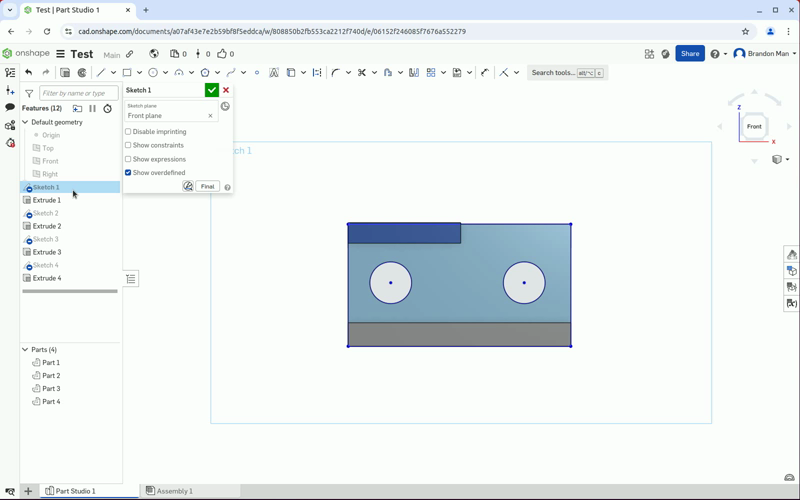
mouse_move(229, 92)
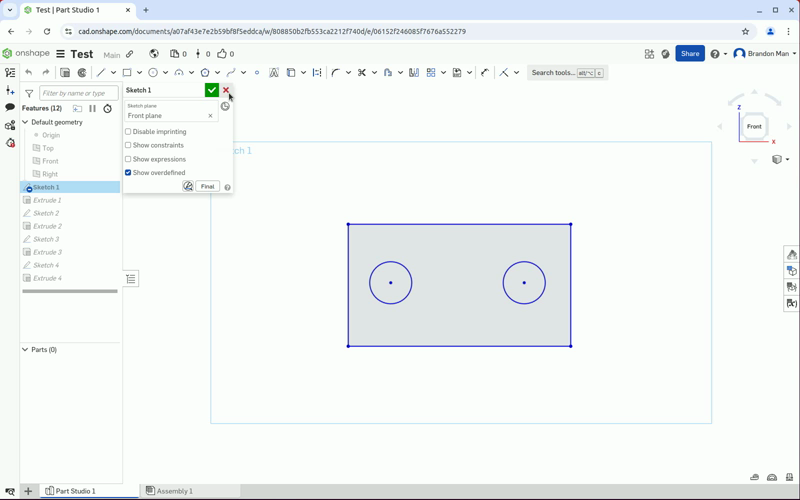
click(229, 92)
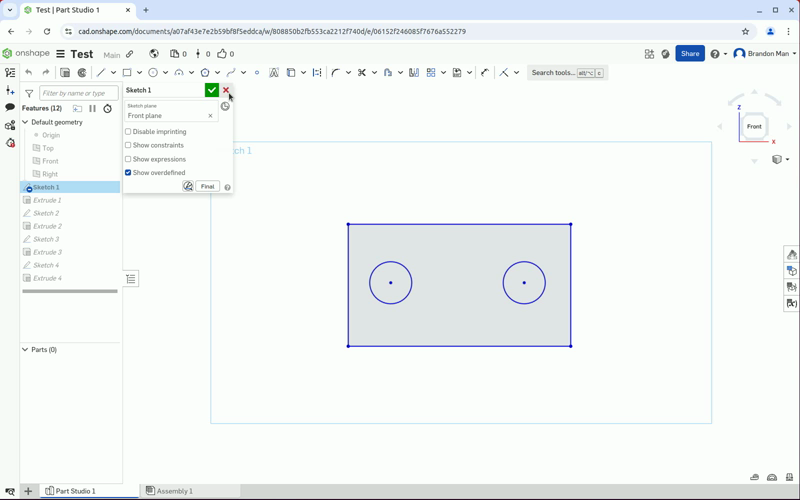
key(shift+s)
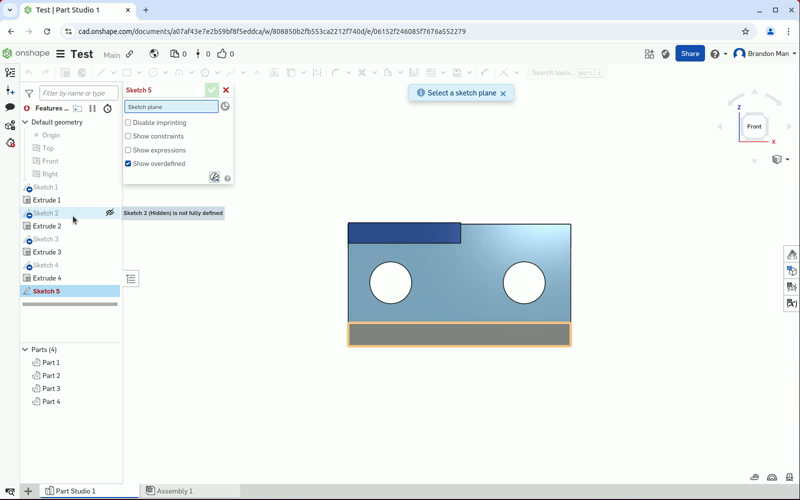
scroll(3)
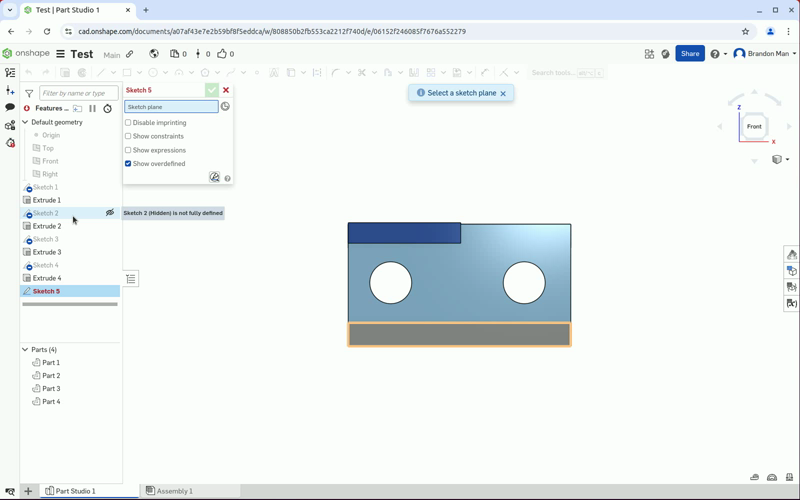
mouse_move(73, 163)
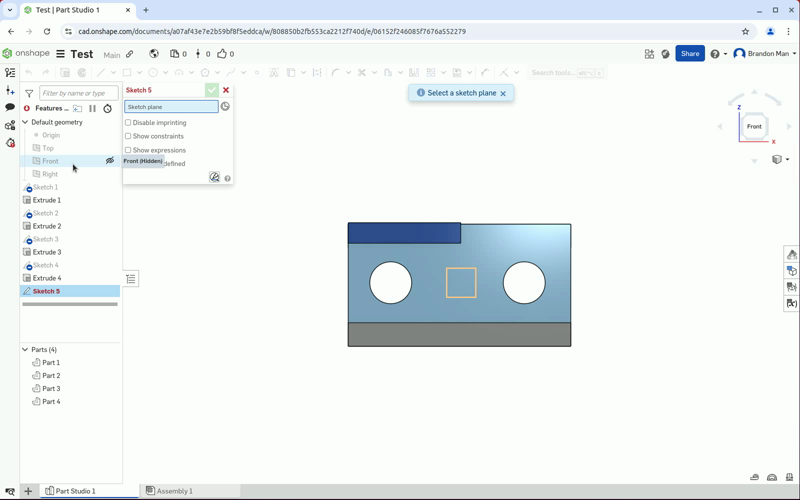
click(73, 163)
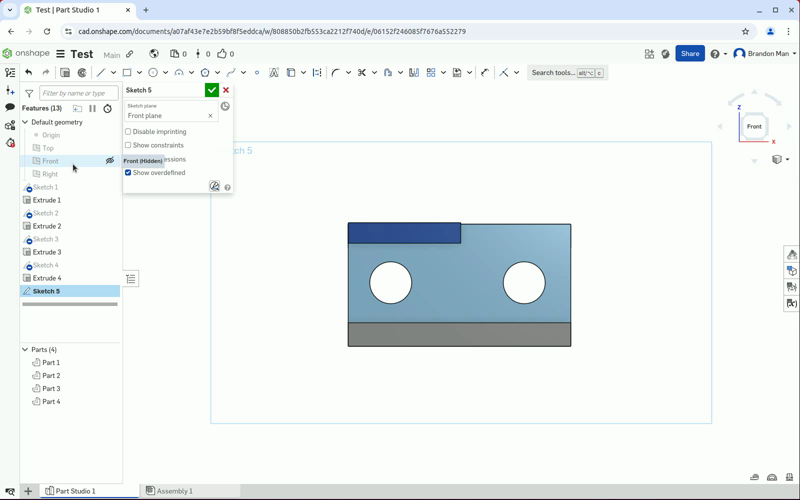
mouse_move(73, 352)
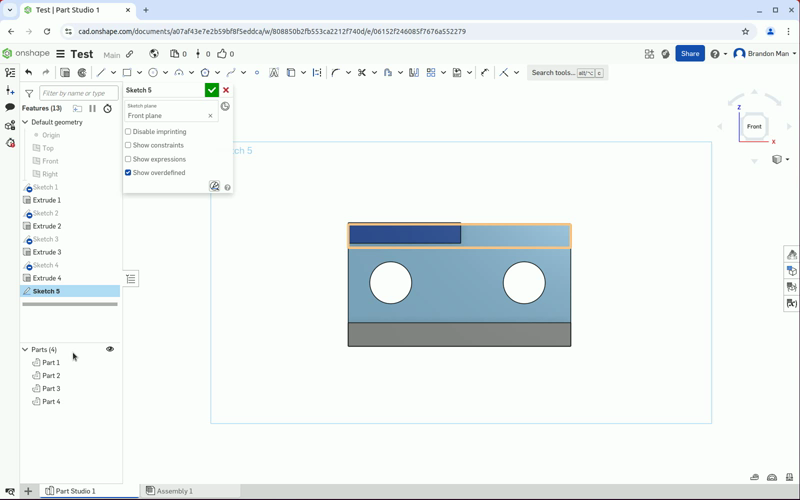
key(y)
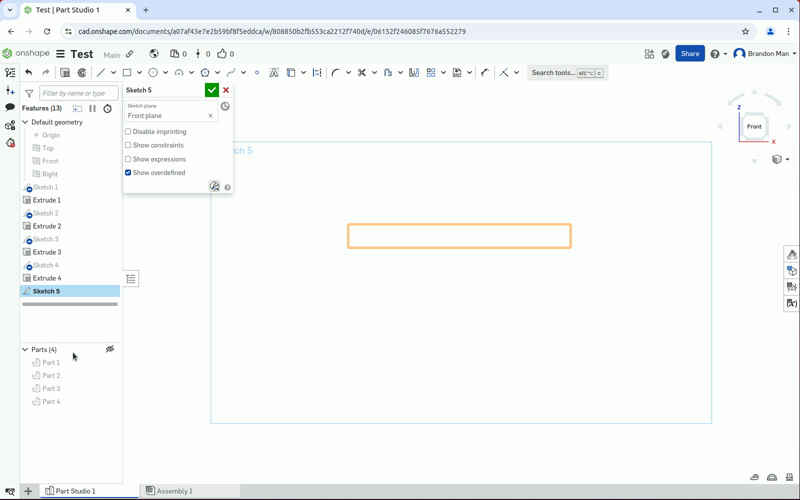
key(l)
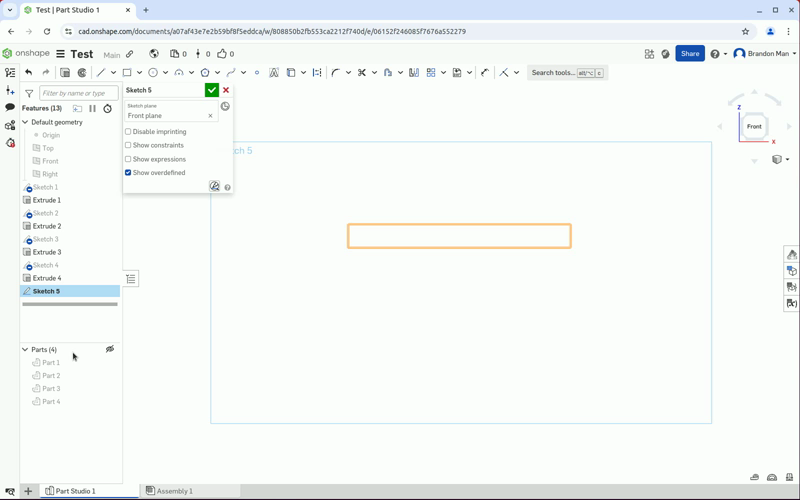
key_down(shift)
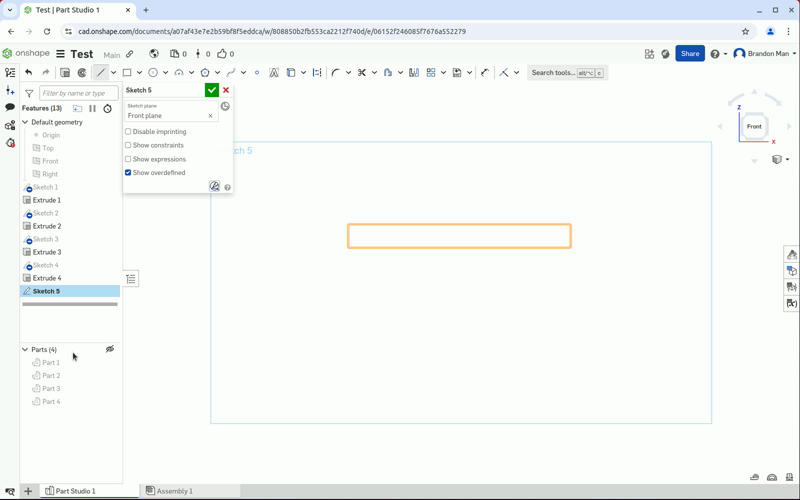
mouse_move(348, 345)
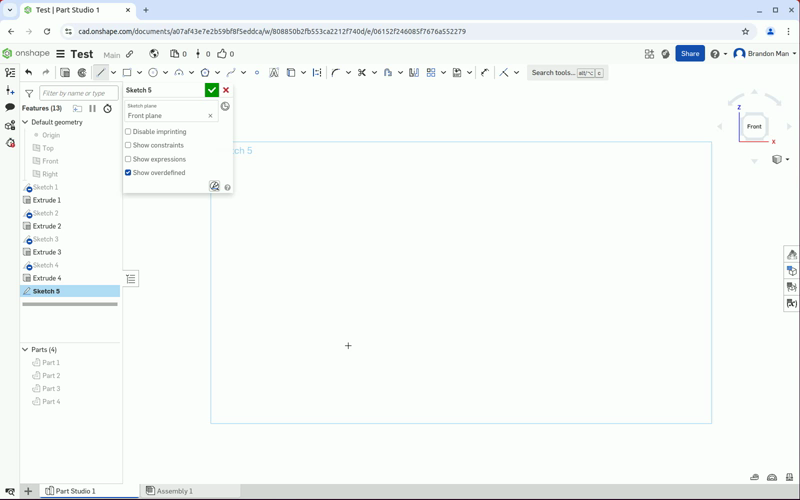
click(348, 345)
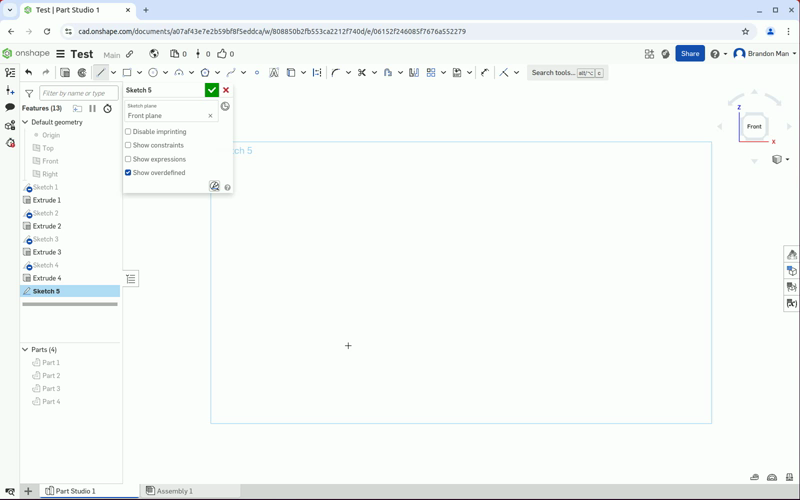
key_up(shift)
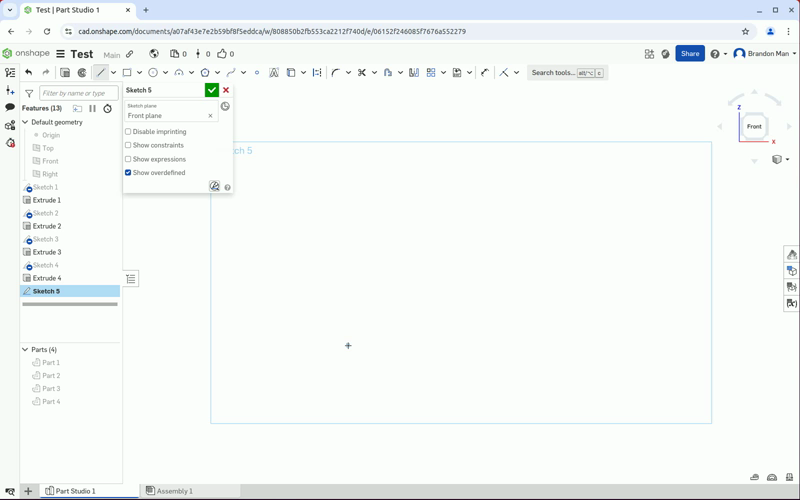
key_down(shift)
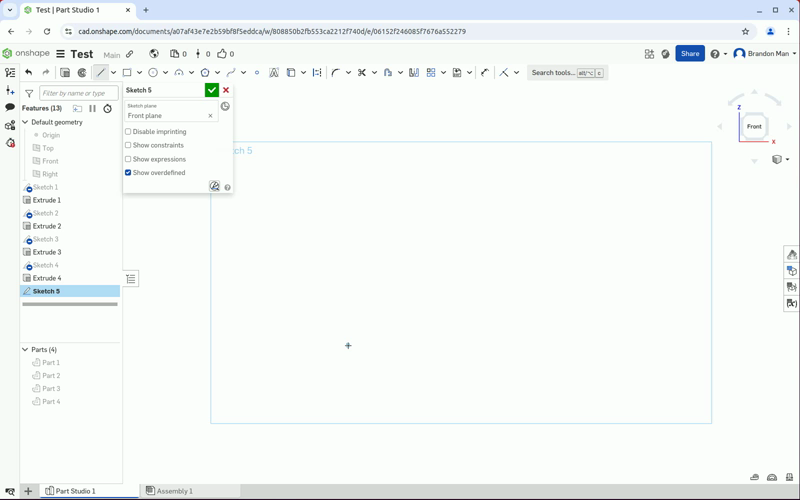
mouse_move(570, 345)
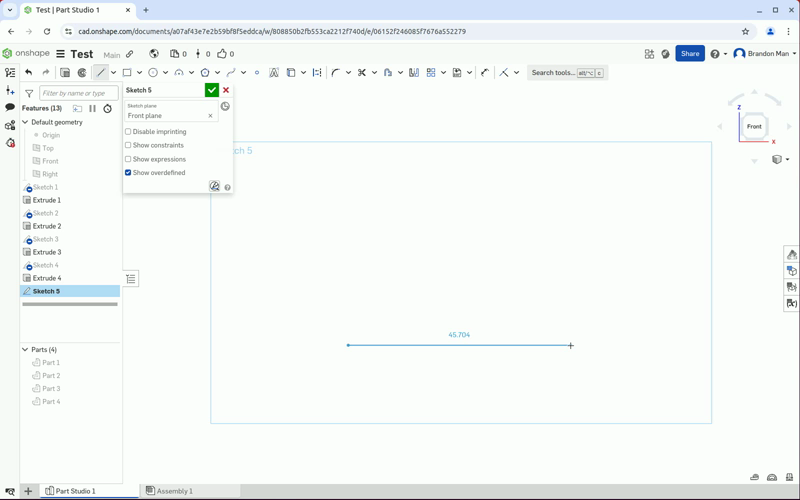
click(570, 345)
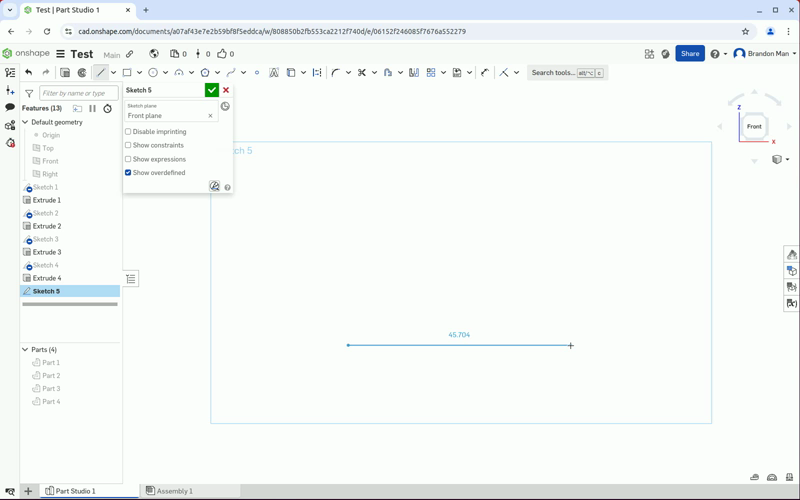
key_up(shift)
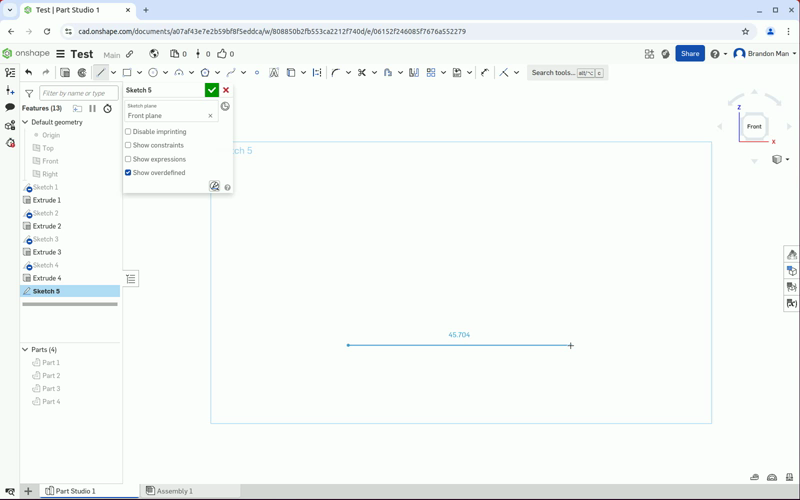
key_down(shift)
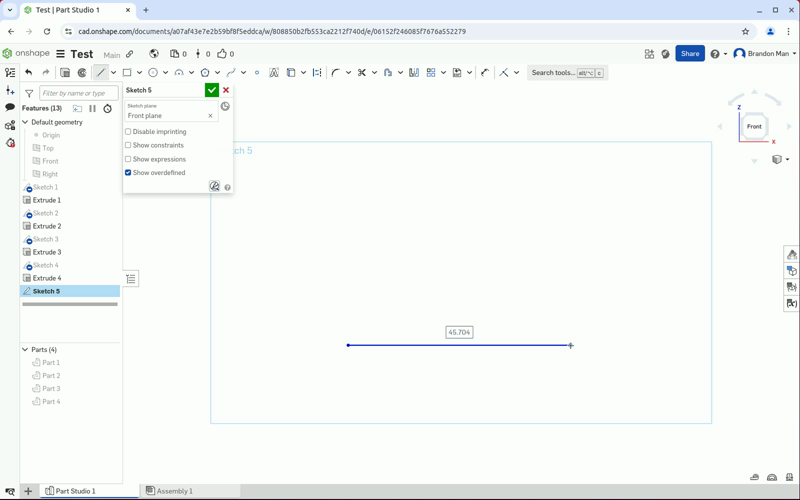
mouse_move(589, 345)
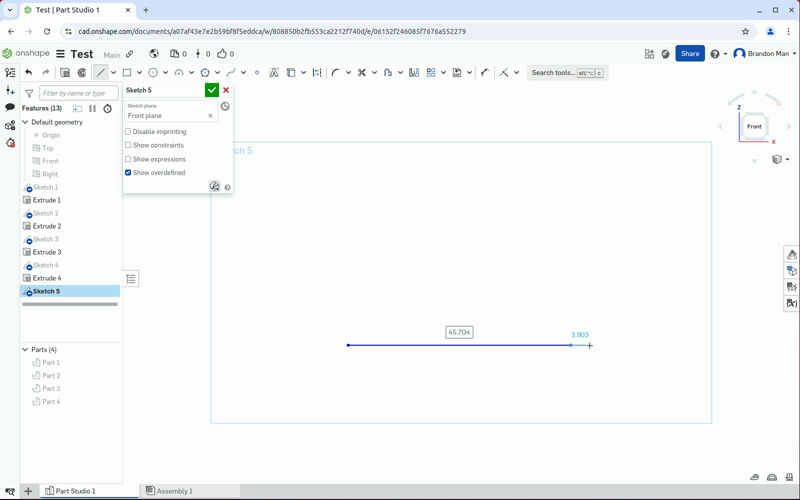
mouse_move(570, 321)
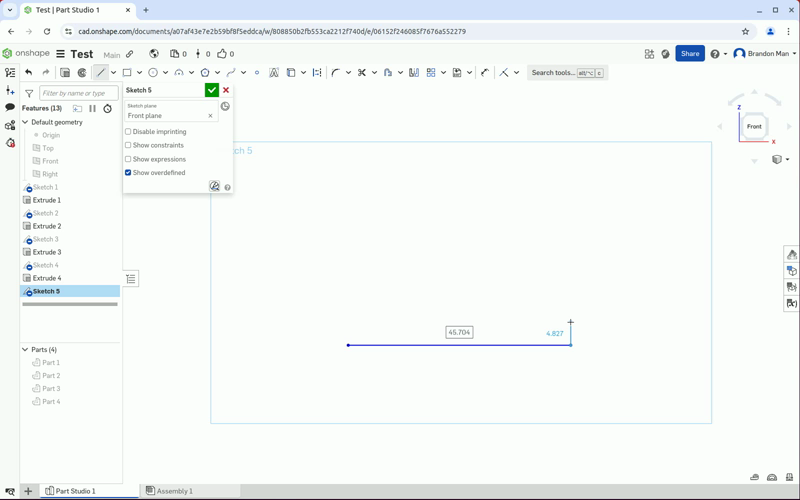
click(570, 321)
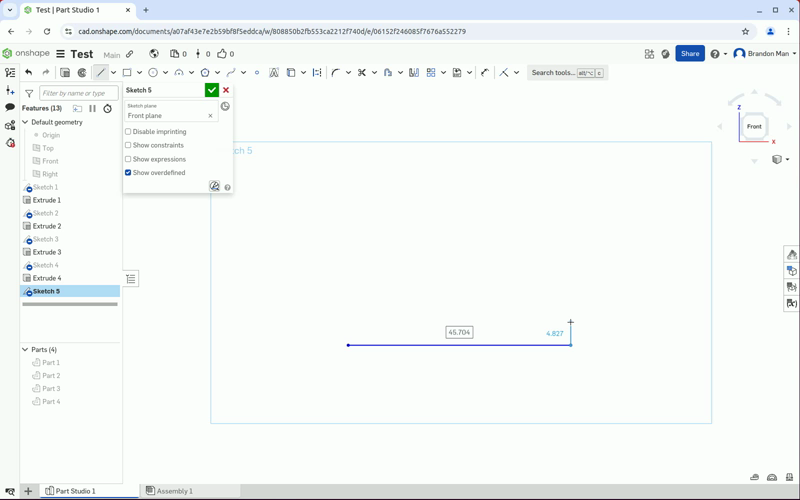
key_up(shift)
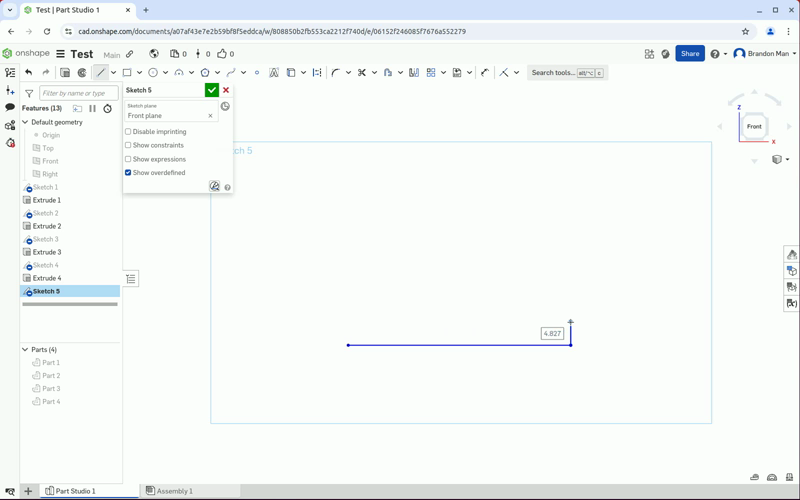
key_down(shift)
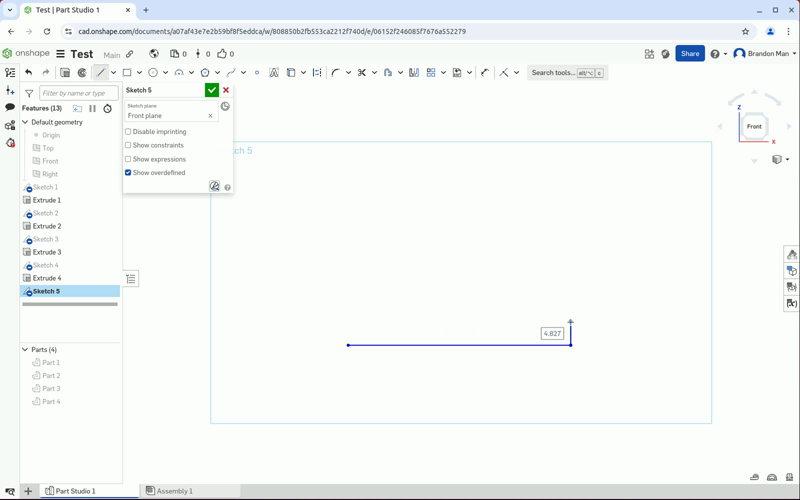
mouse_move(348, 321)
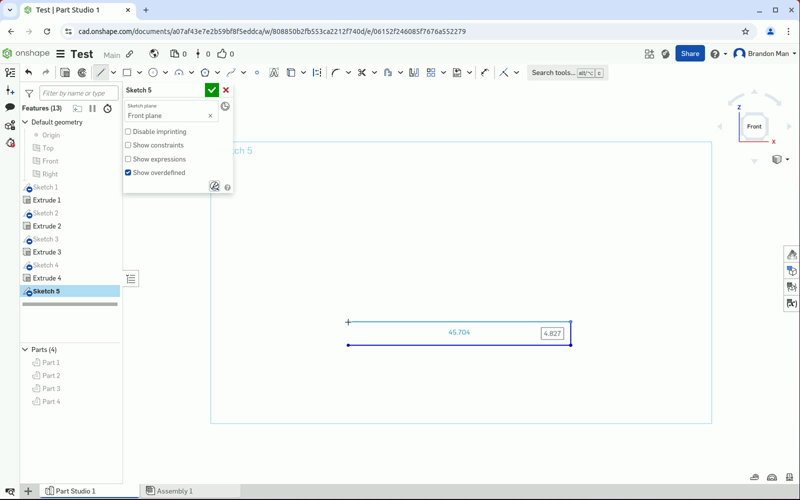
click(348, 321)
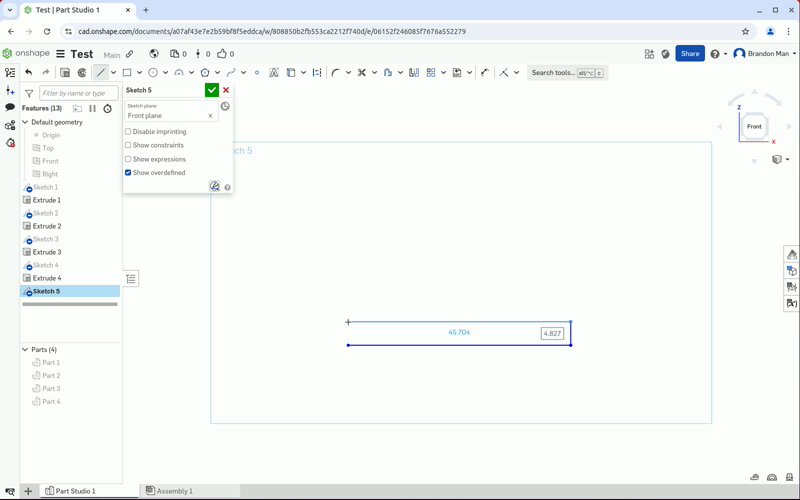
key_up(shift)
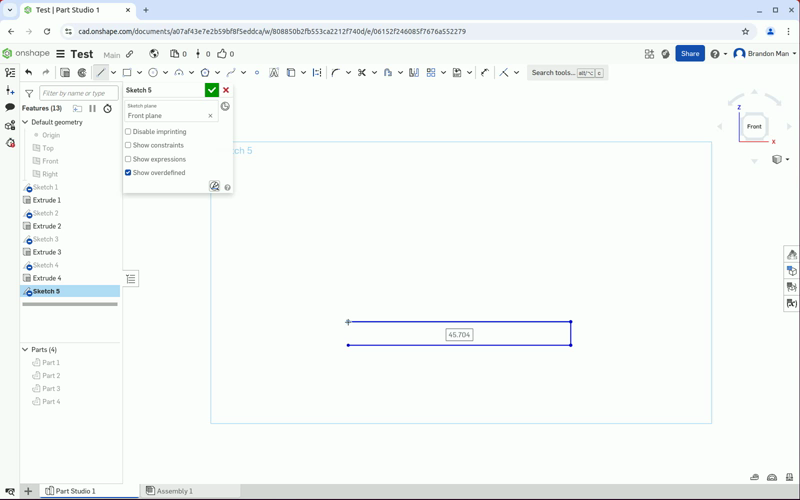
mouse_move(378, 321)
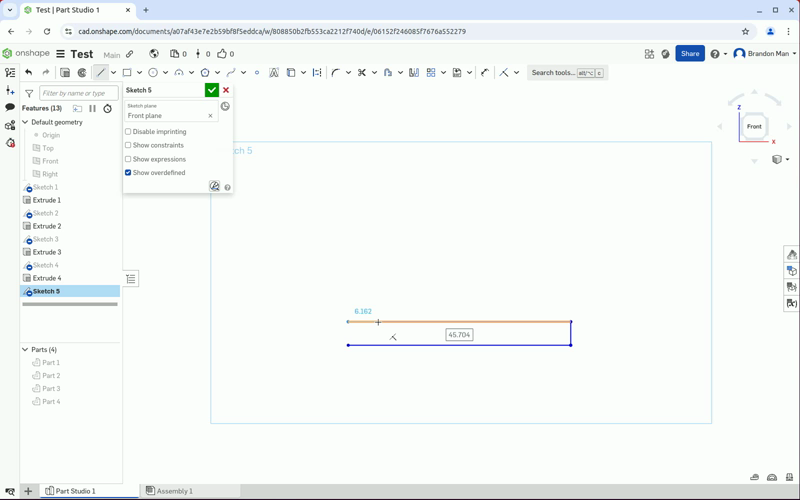
key_down(shift)
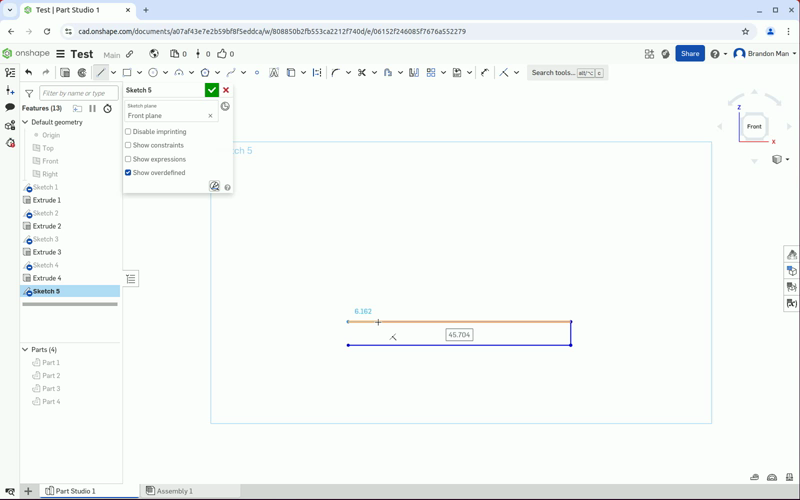
mouse_move(348, 345)
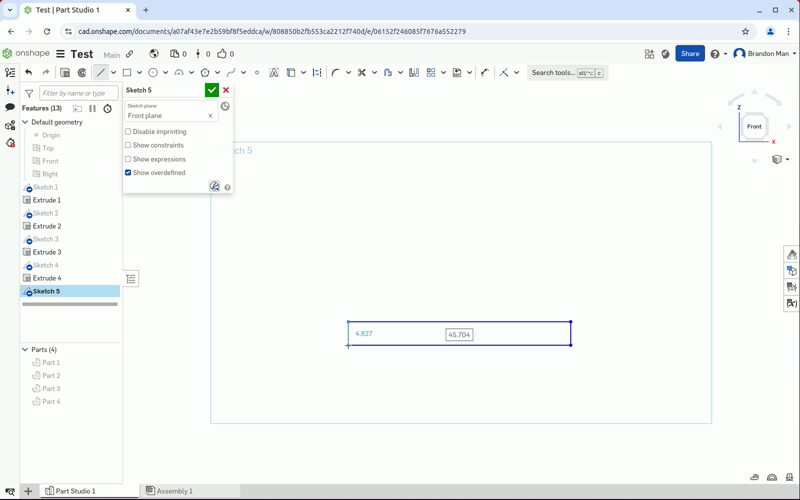
key_up(shift)
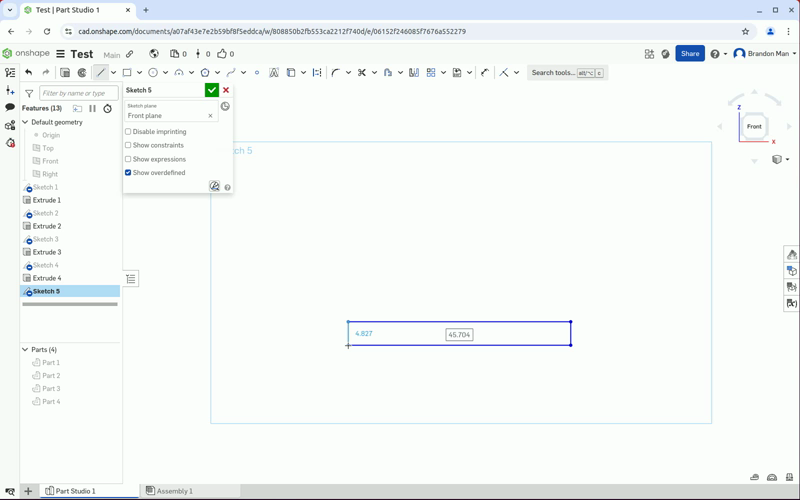
click(348, 345)
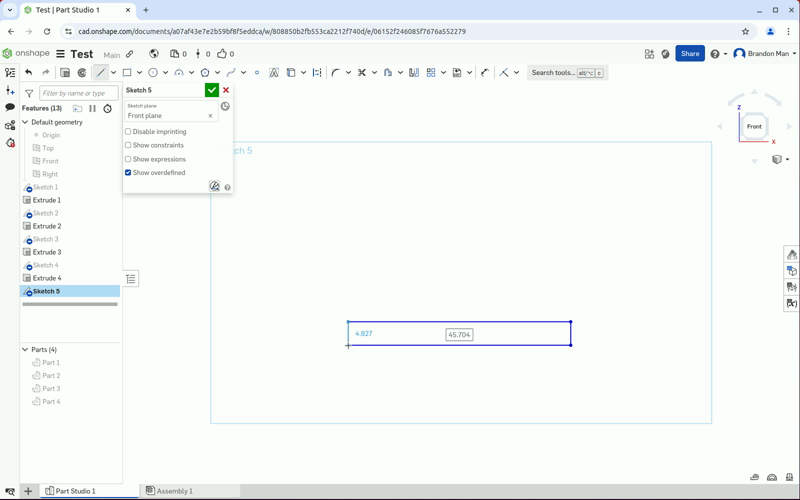
key(esc)
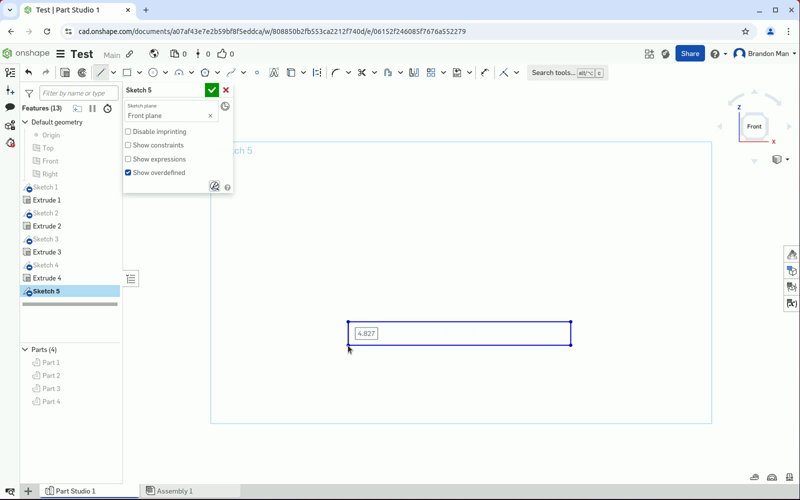
mouse_move(498, 331)
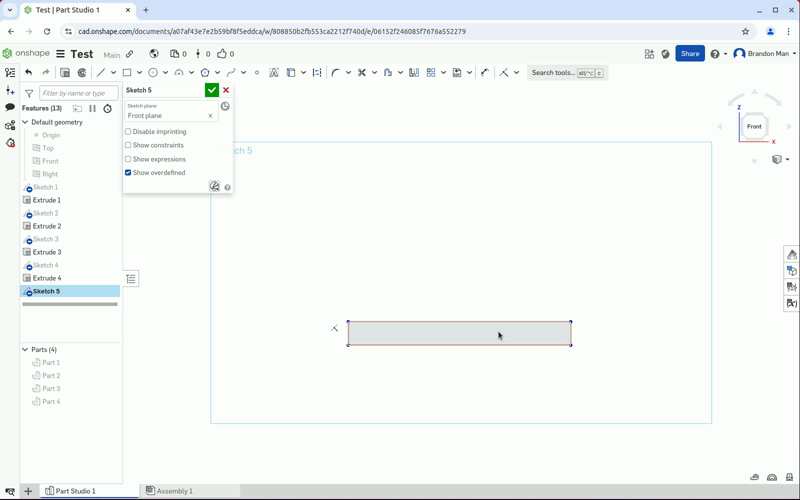
click(498, 331)
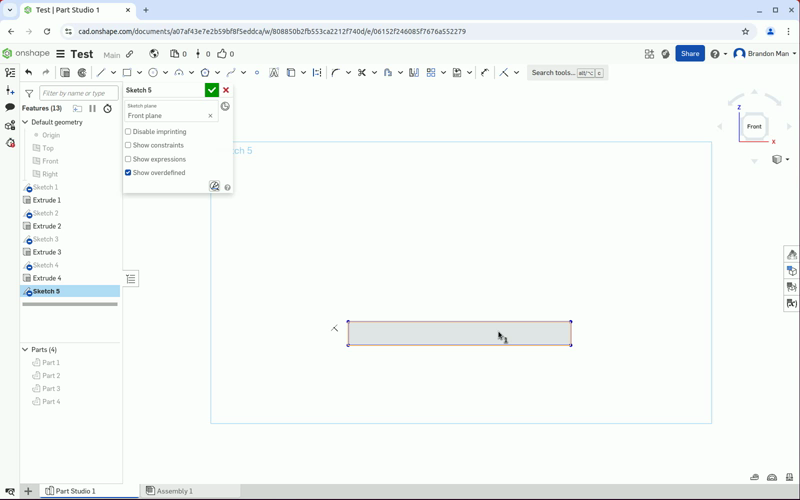
mouse_move(73, 352)
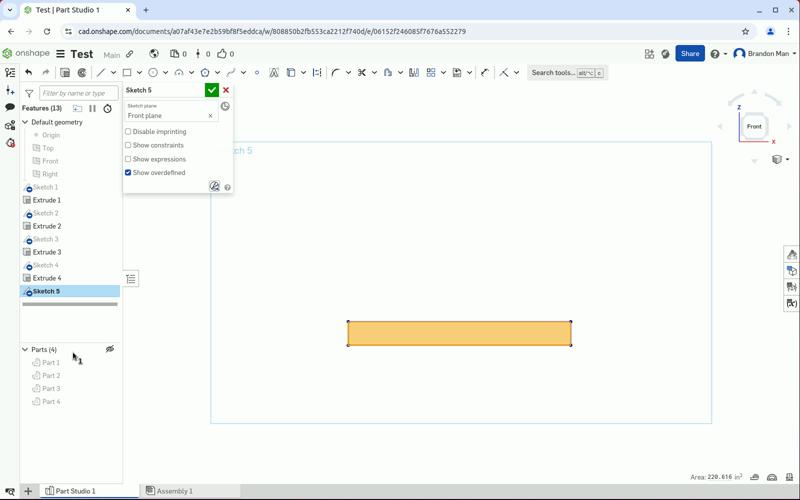
key(shift+y)
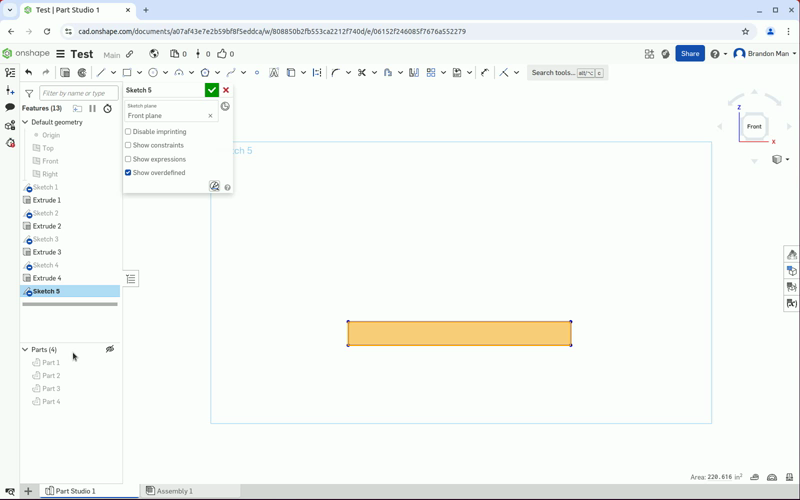
key(shift+e)
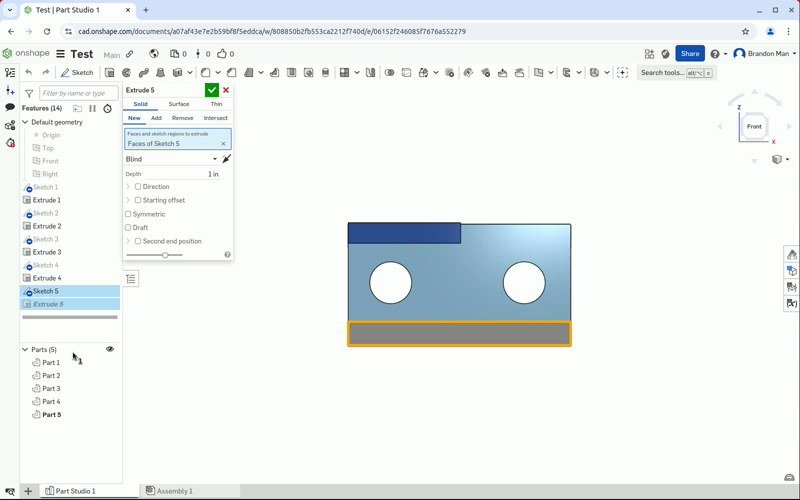
mouse_move(143, 106)
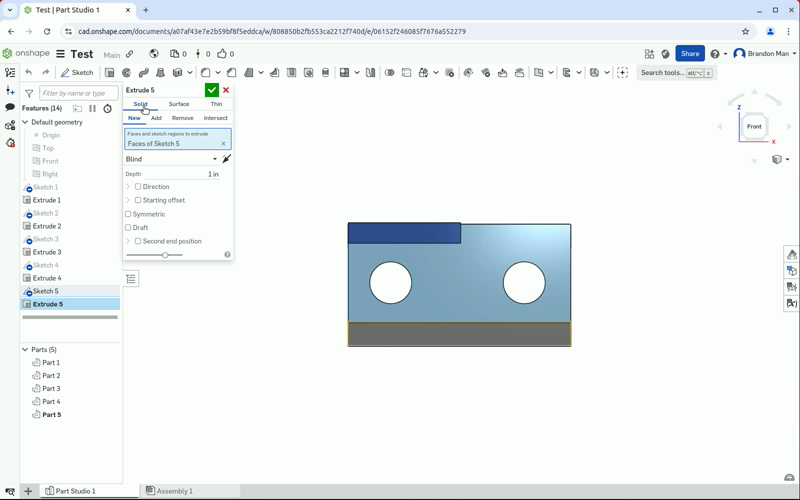
click(143, 106)
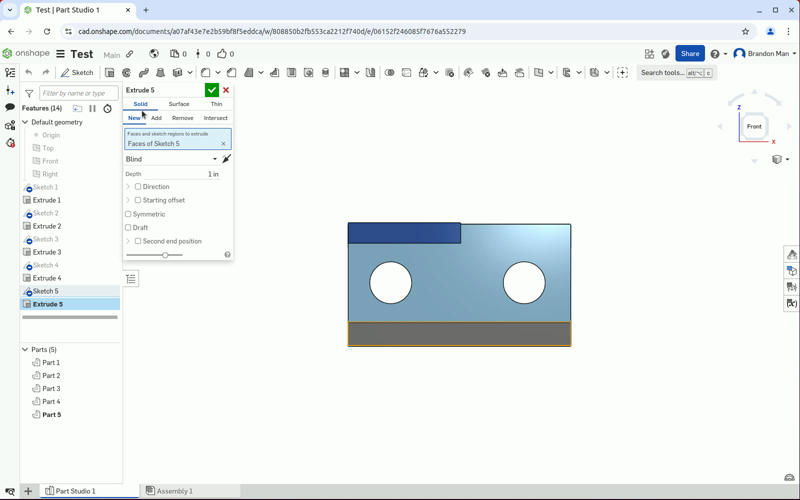
mouse_move(137, 120)
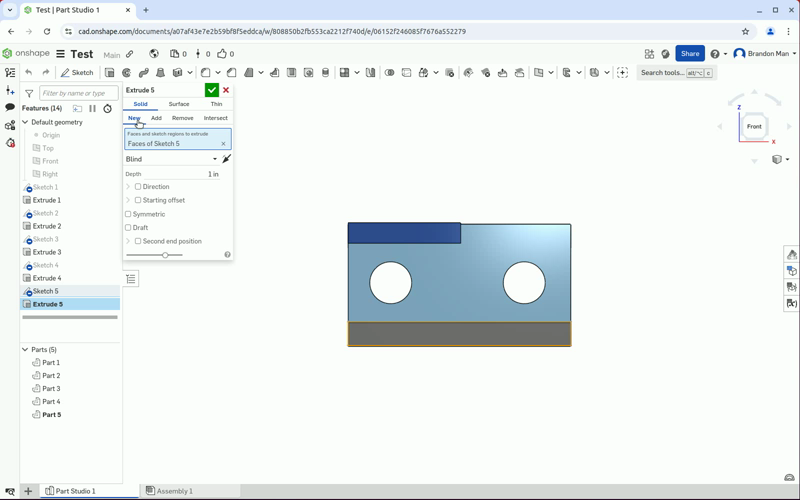
click(137, 120)
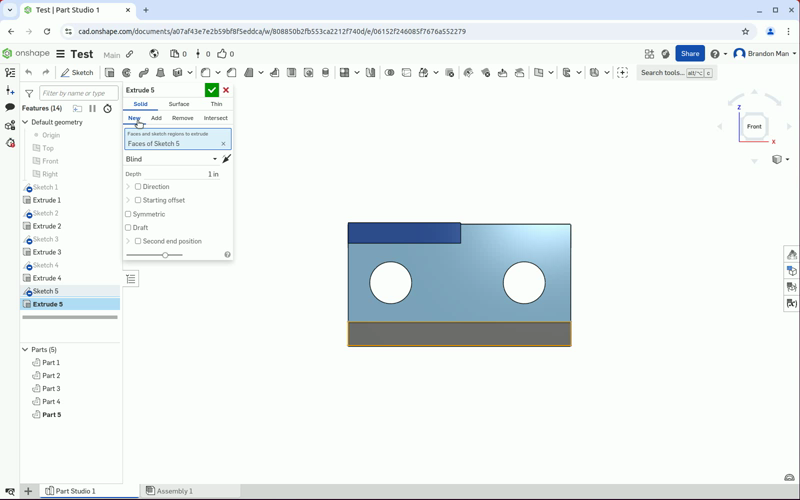
key(tab, 4)
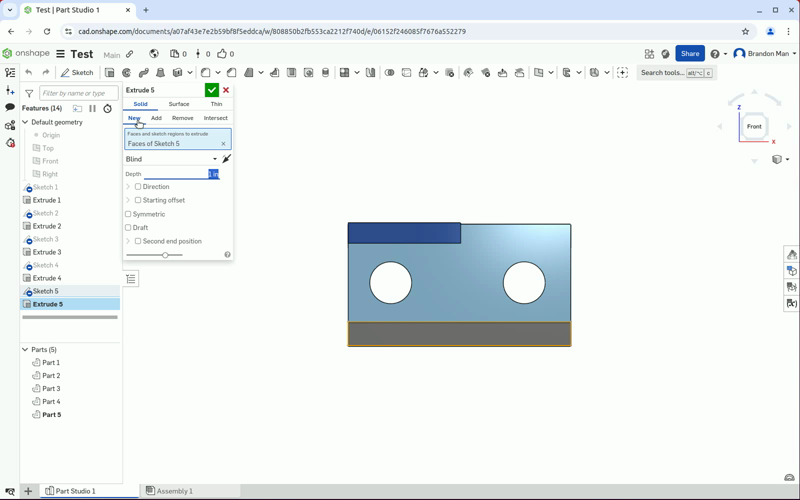
text(-8.666)
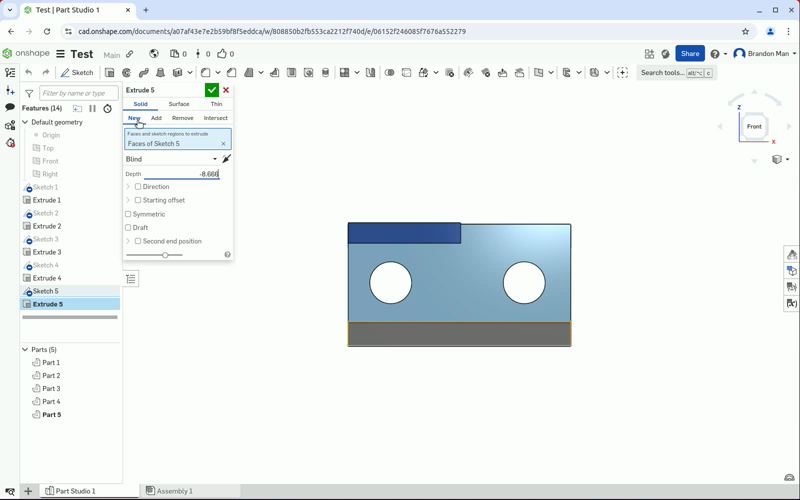
key(enter)
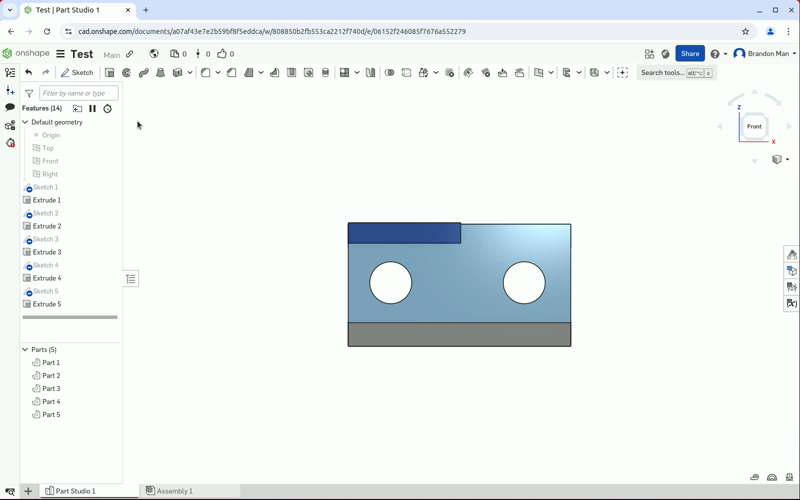
key(shift+h)
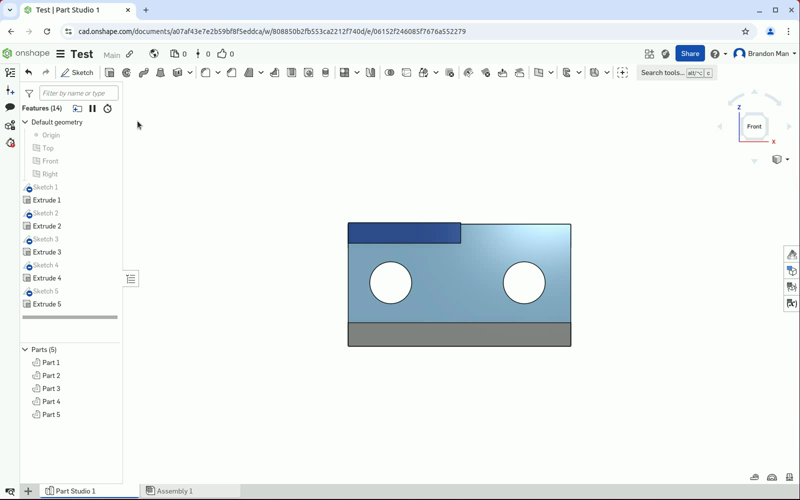
key(shift+h)
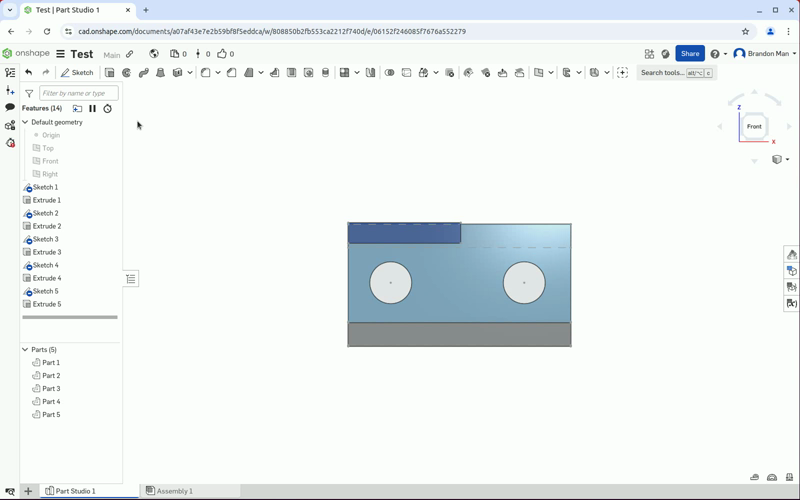
key(shift+7)
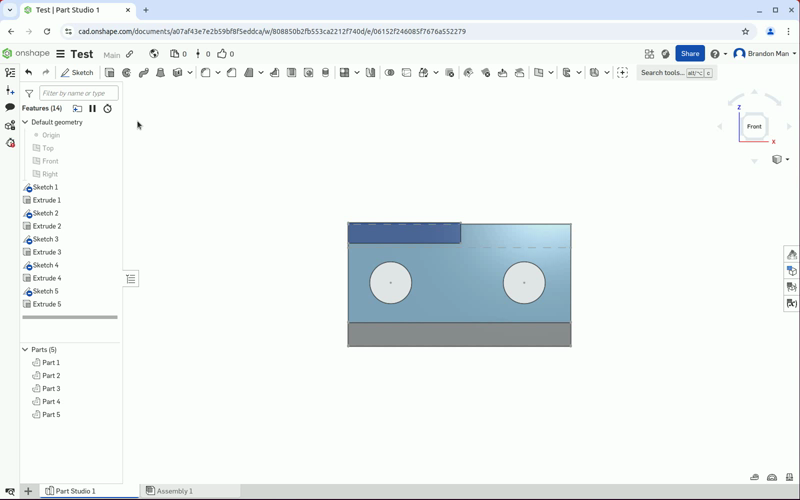
key(left, 2)
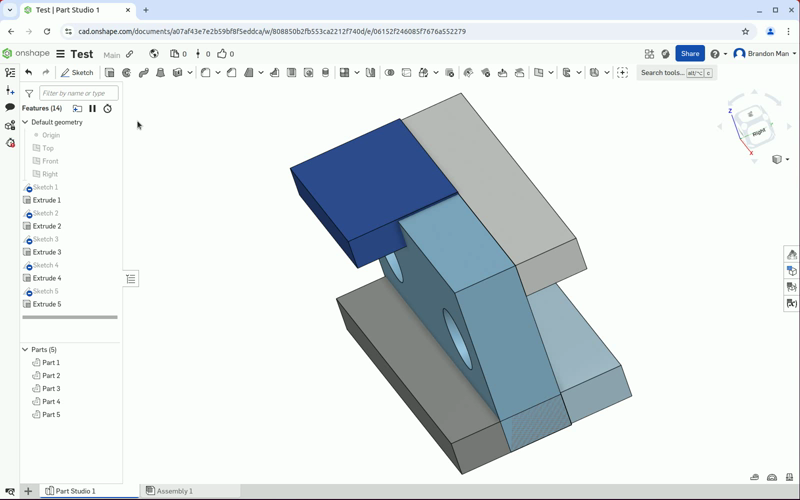
key(down, 2)
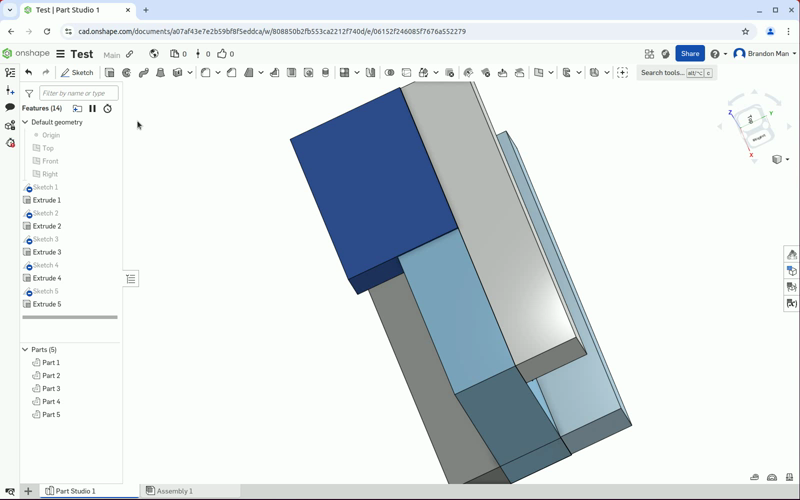
key(up, 2)
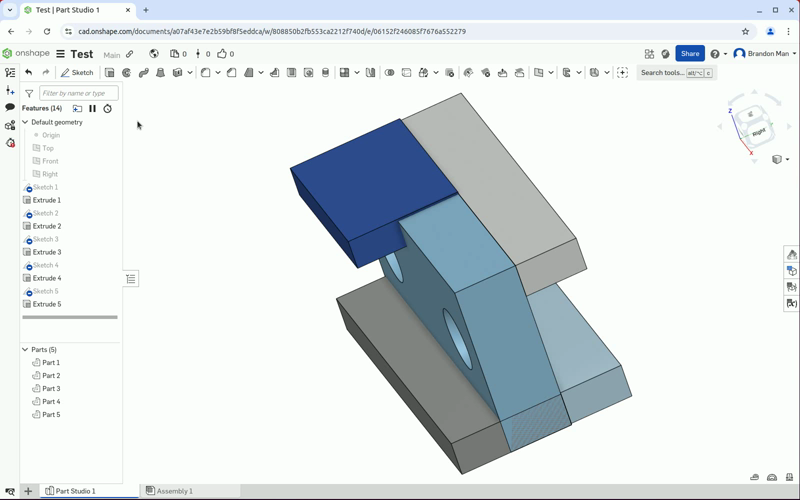
key(right, 2)
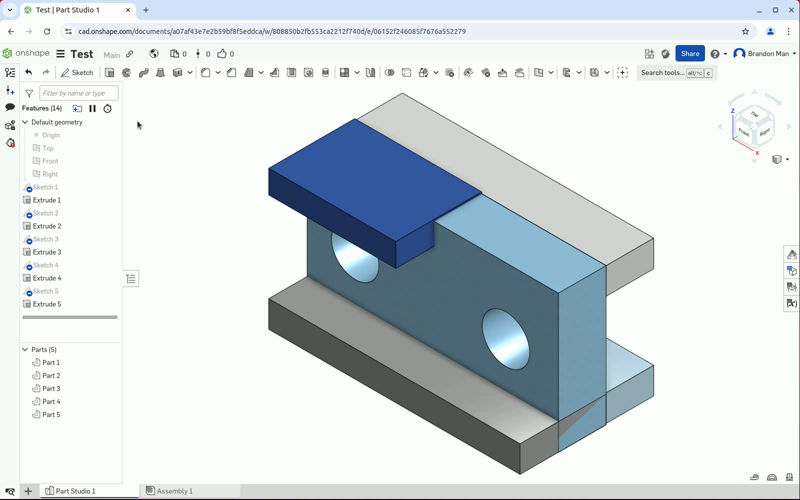
mouse_move(73, 189)
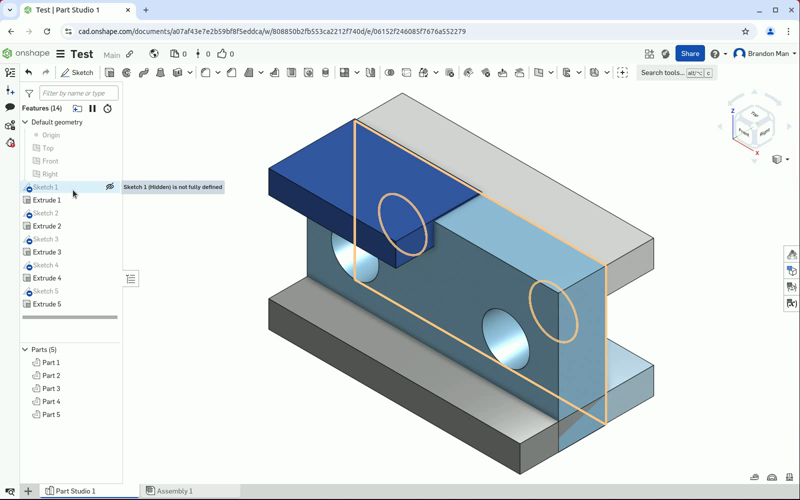
click(73, 189)